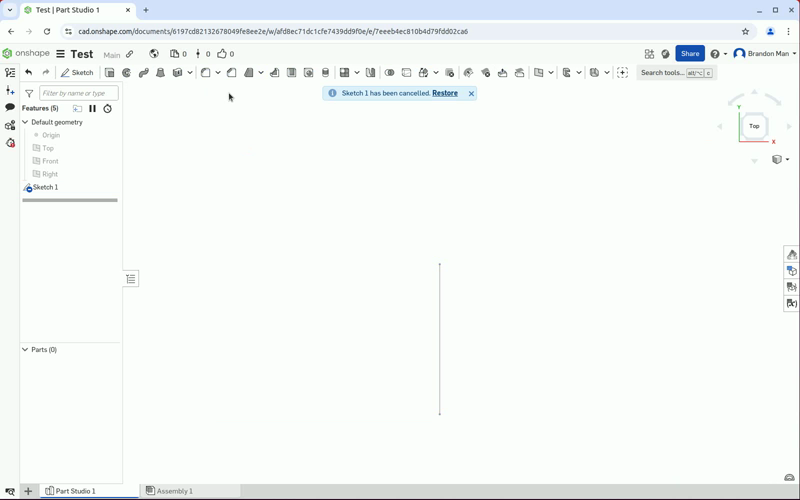
key(shift+h)
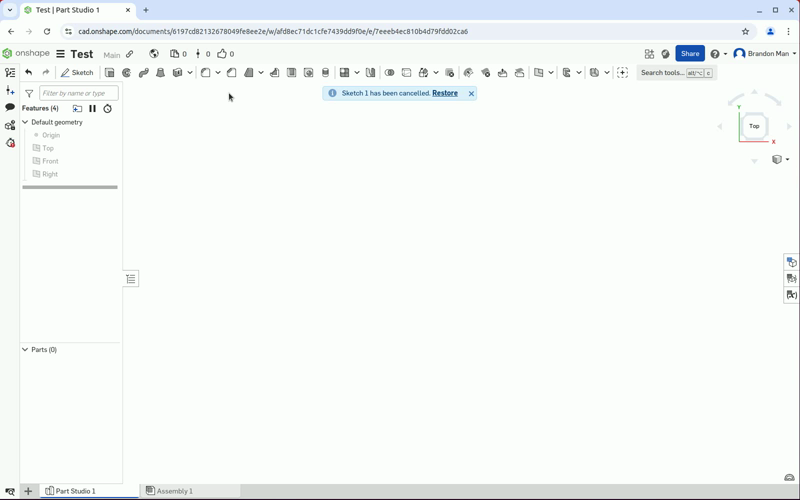
mouse_move(73, 352)
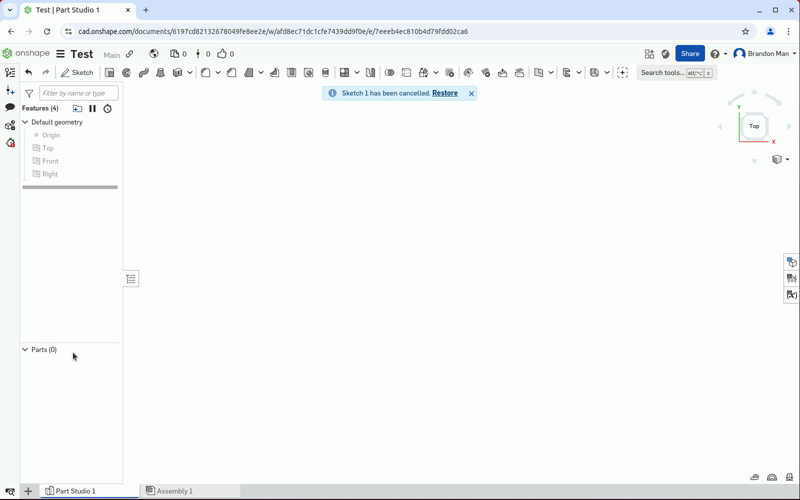
key(y)
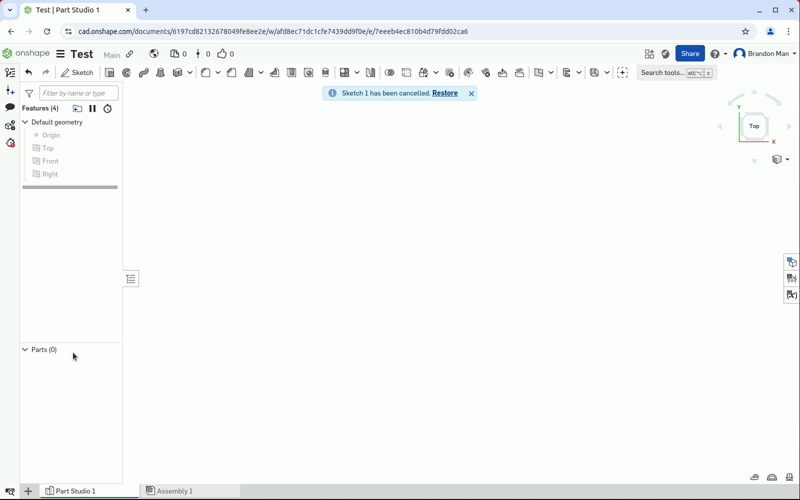
key(shift+p)
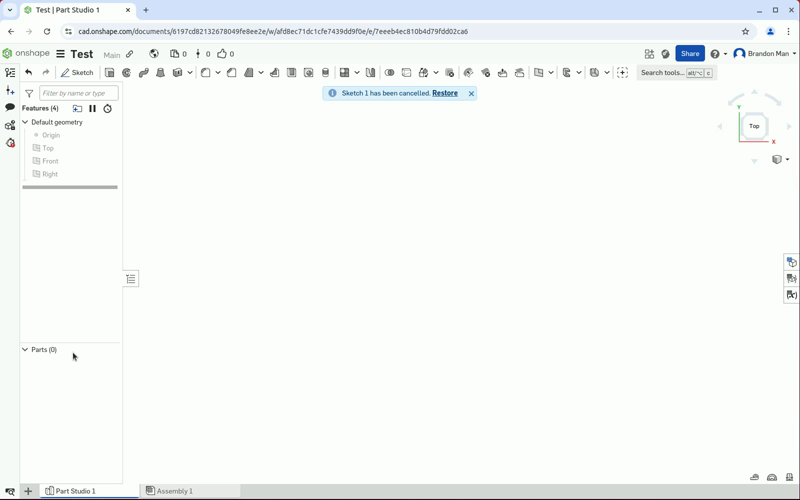
key(space)
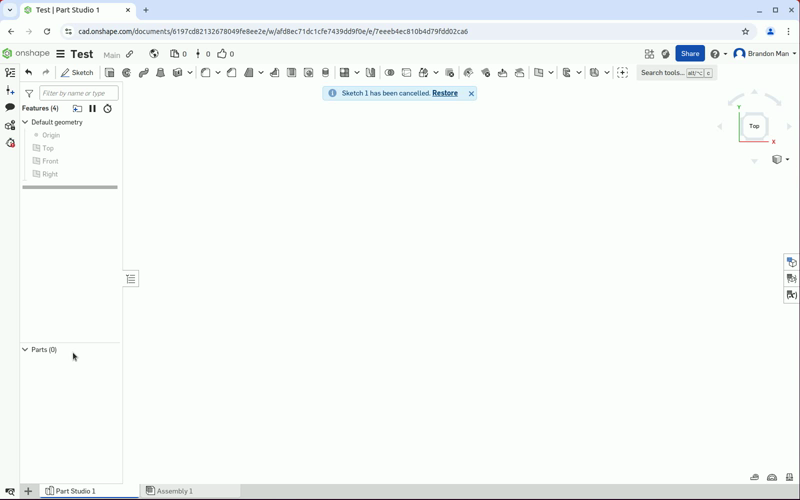
key_down(shift)
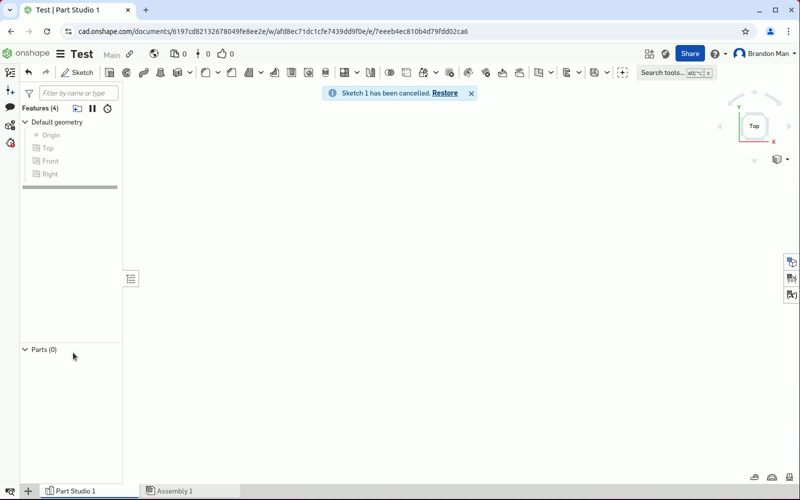
key(up)
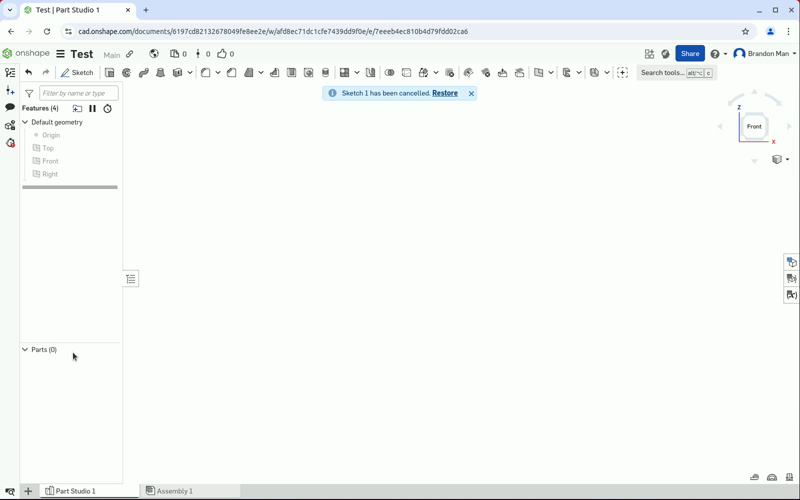
key_up(shift)
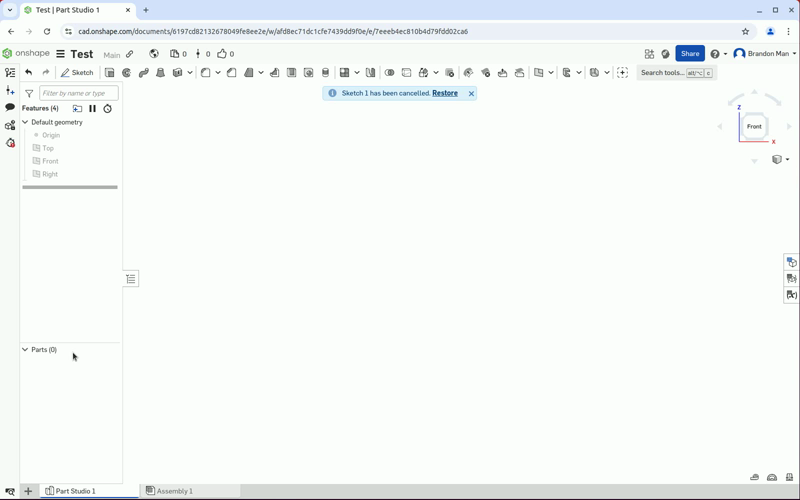
mouse_move(73, 352)
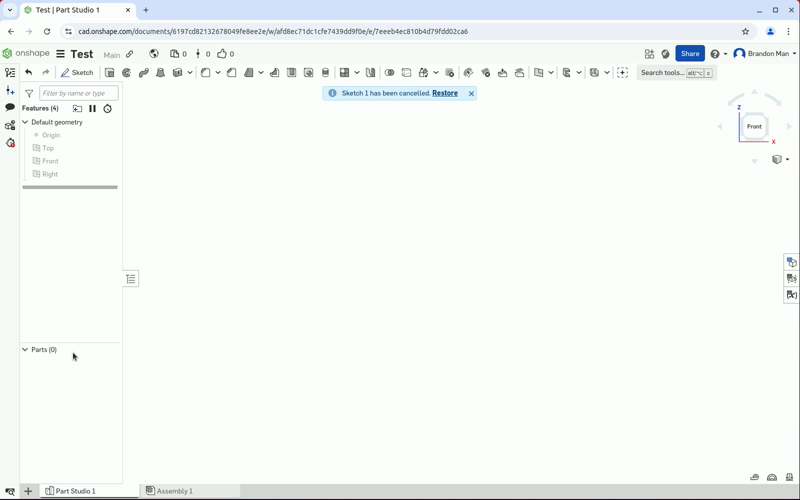
key(shift+y)
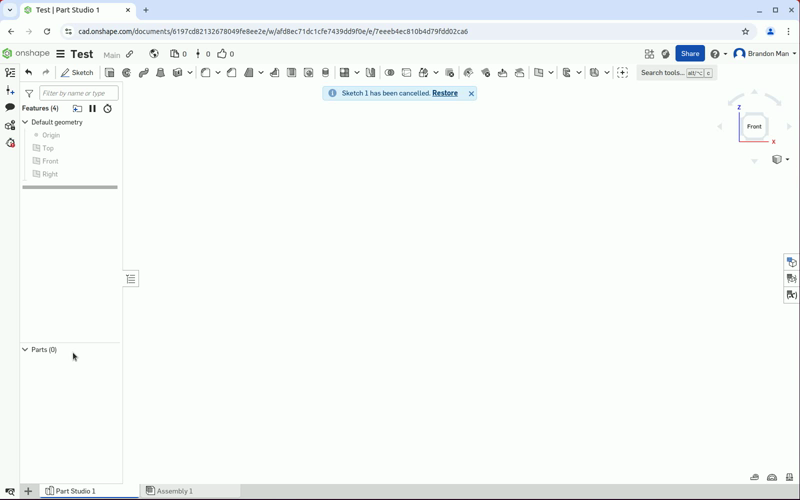
key(shift+s)
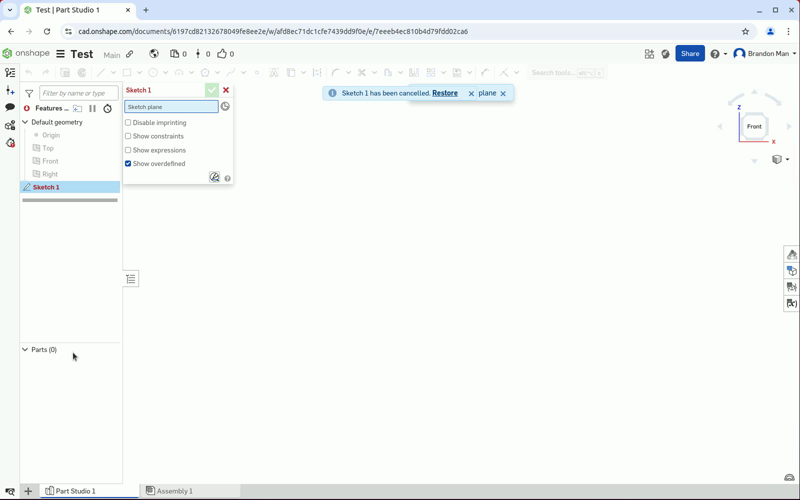
mouse_move(73, 163)
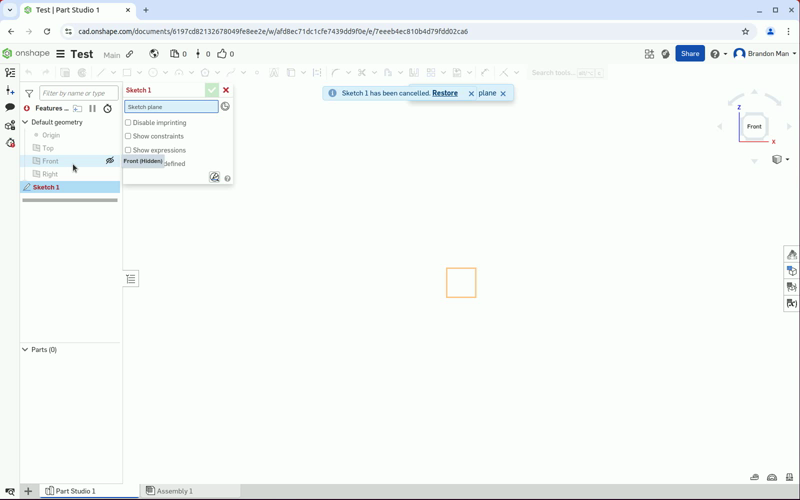
click(73, 163)
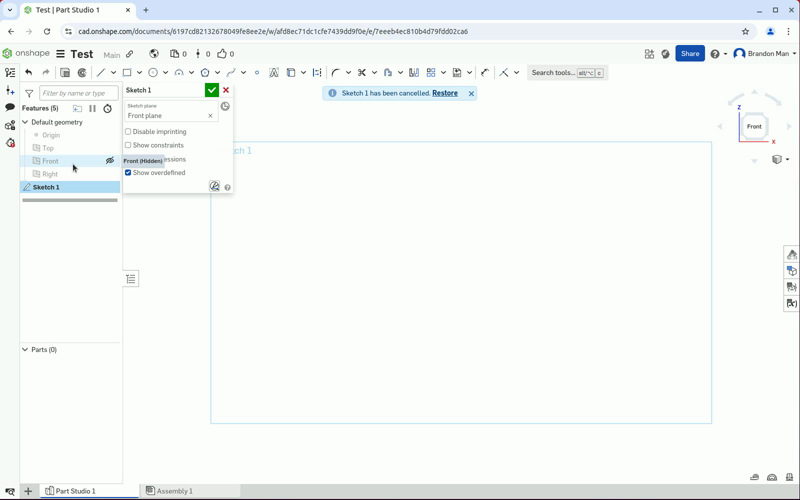
mouse_move(73, 352)
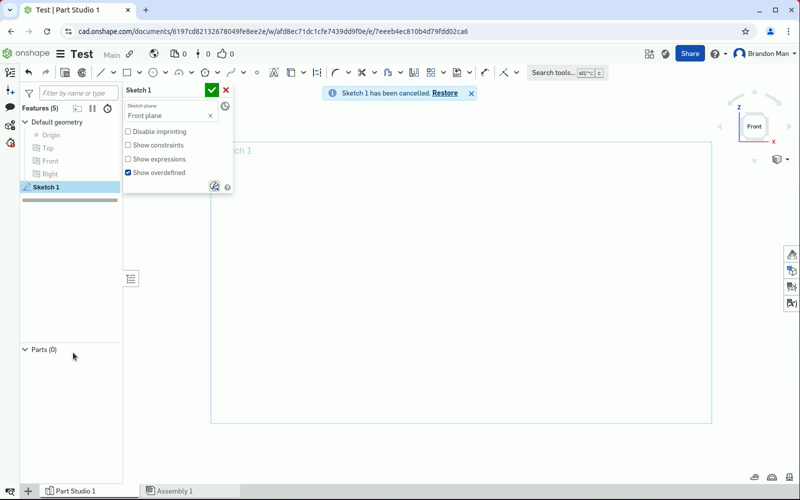
key(y)
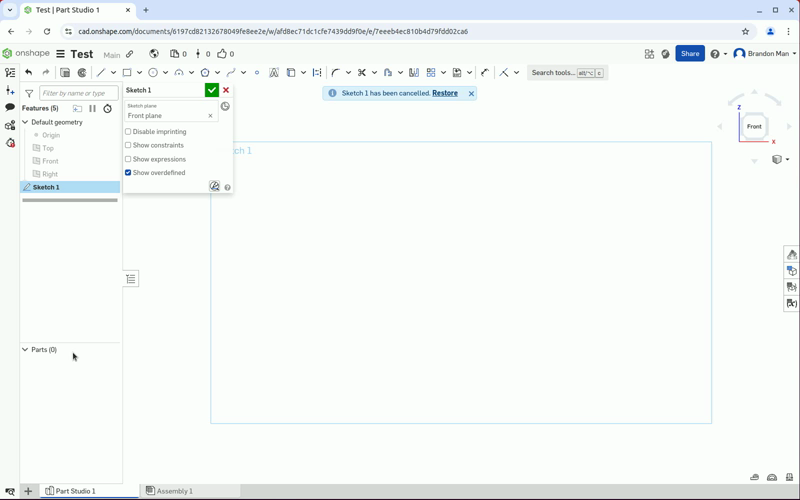
key(c)
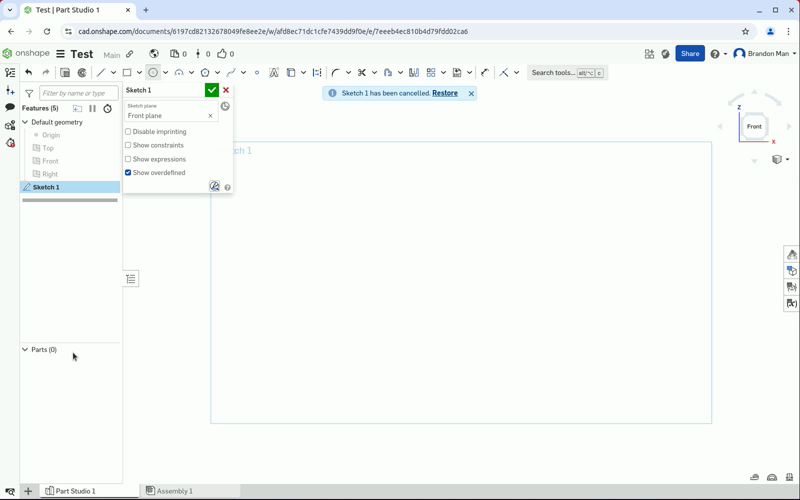
key_down(shift)
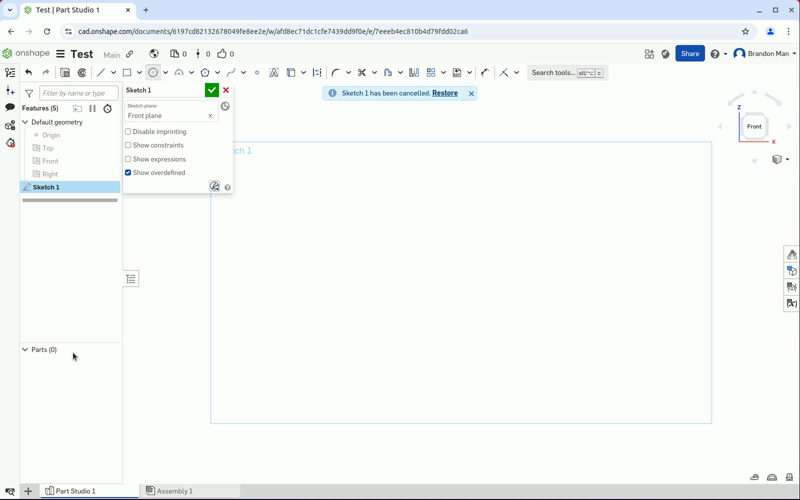
mouse_move(394, 321)
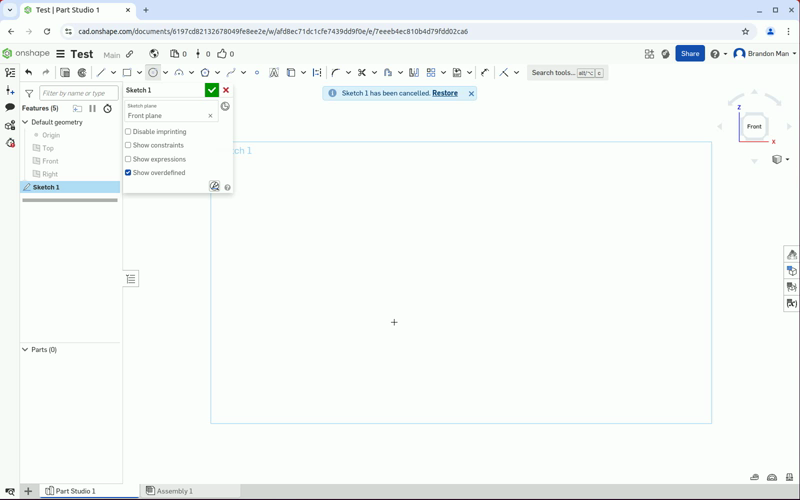
click(394, 321)
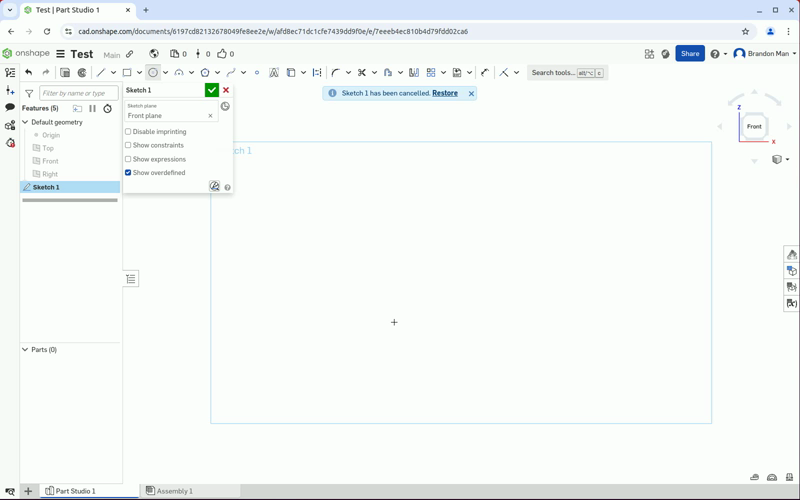
key_up(shift)
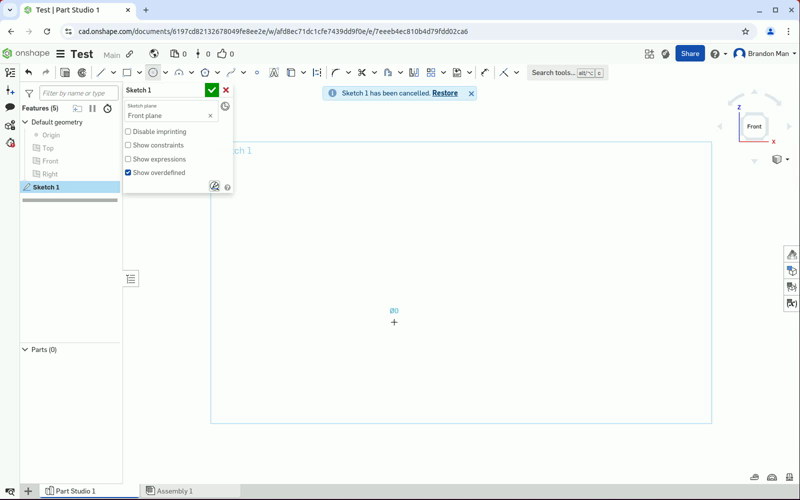
mouse_move(430, 321)
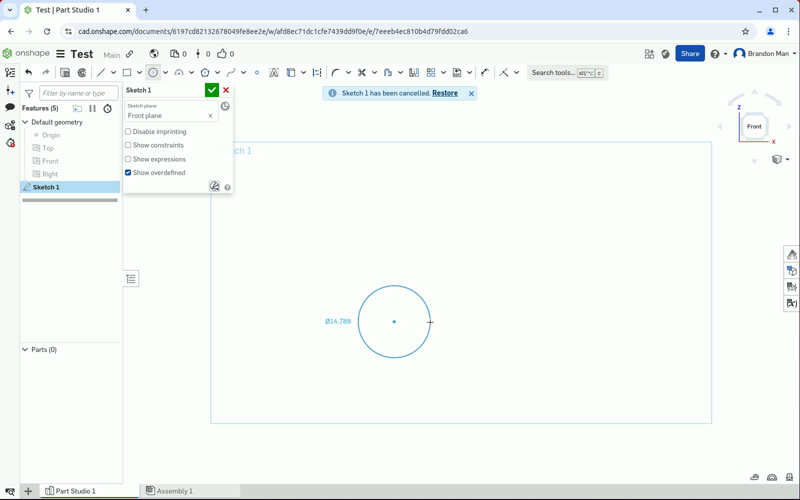
click(430, 321)
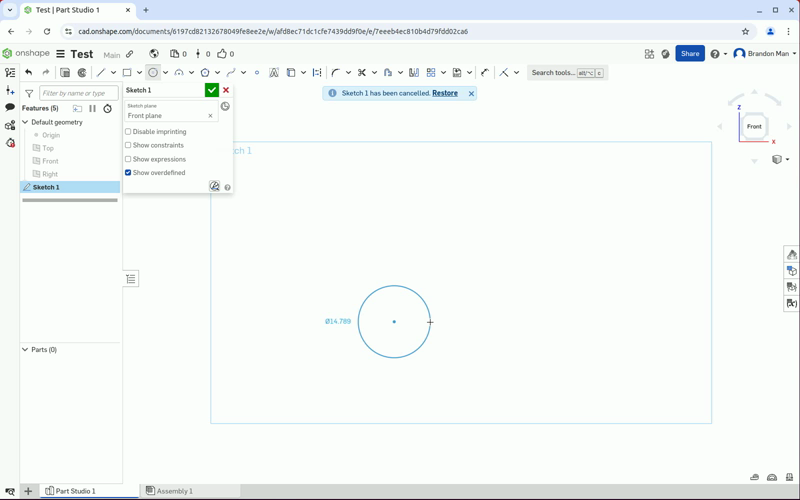
key(esc)
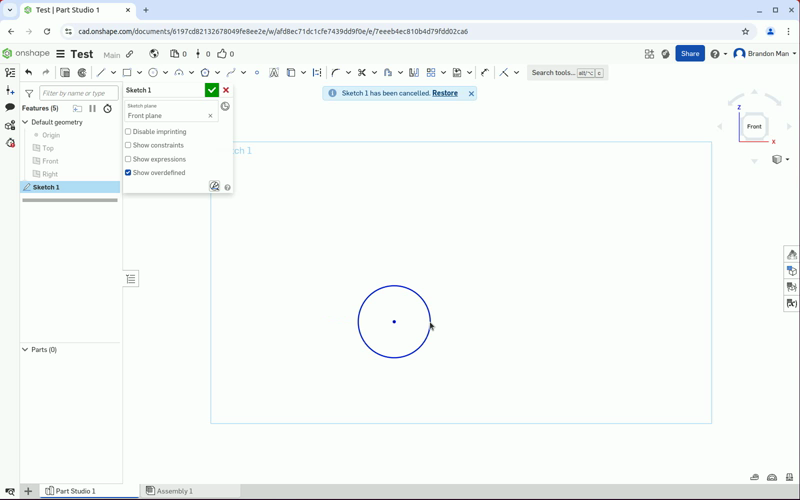
key(c)
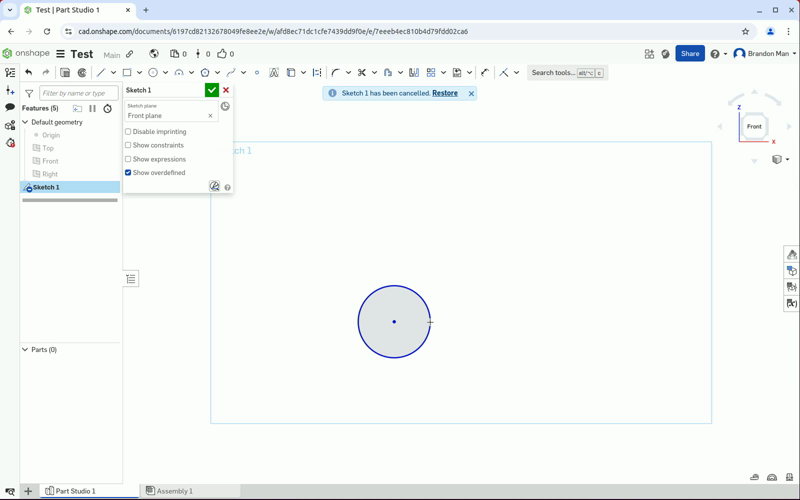
key_down(shift)
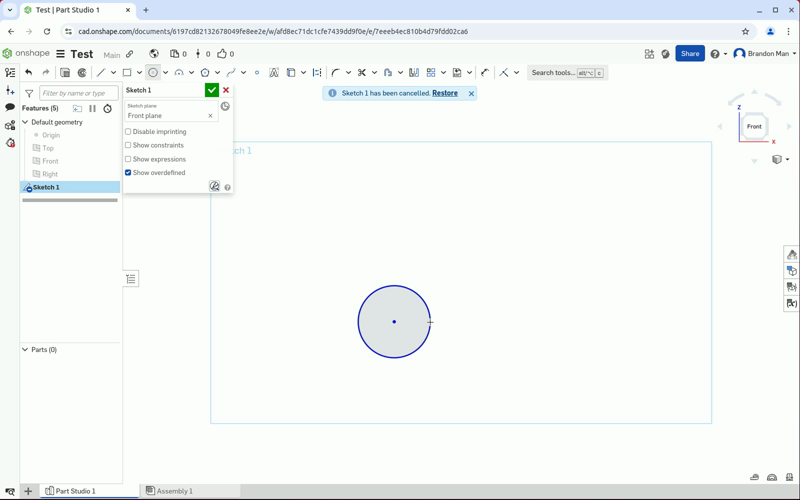
mouse_move(394, 321)
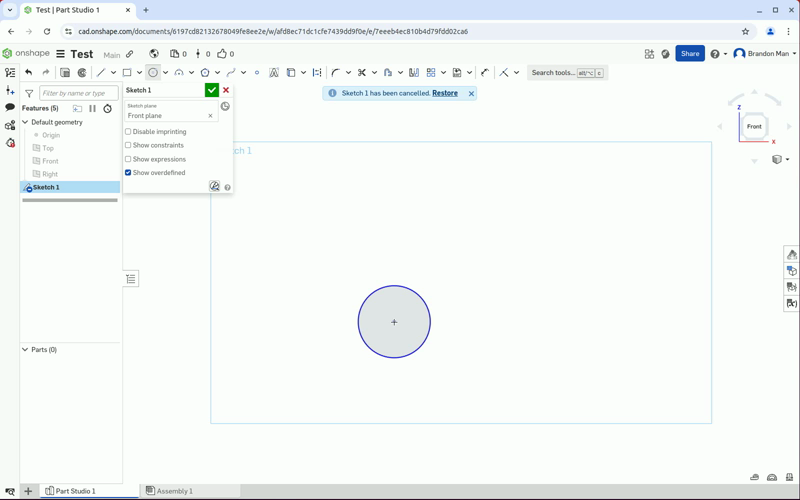
click(394, 321)
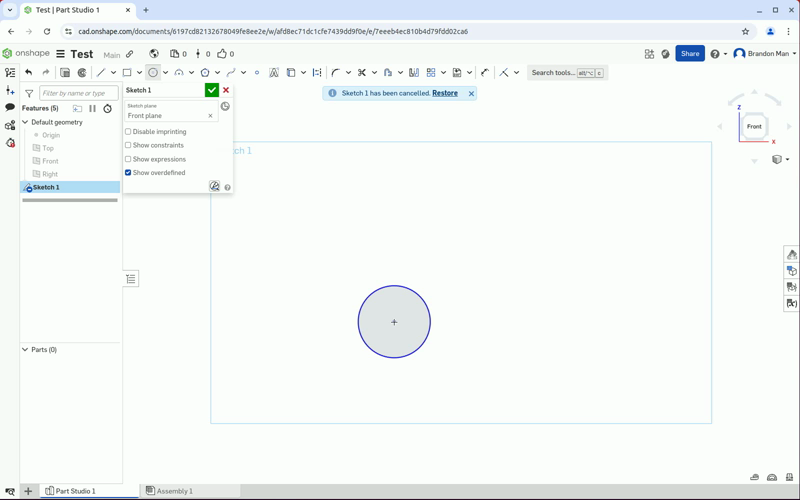
key_up(shift)
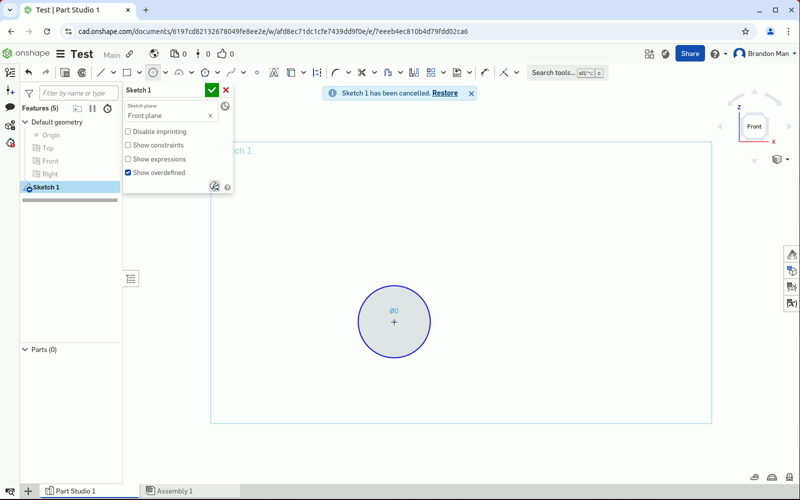
mouse_move(422, 321)
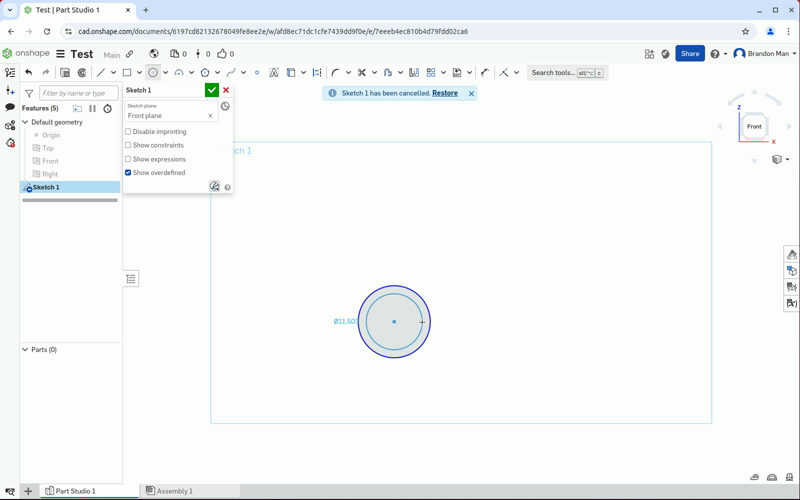
click(422, 321)
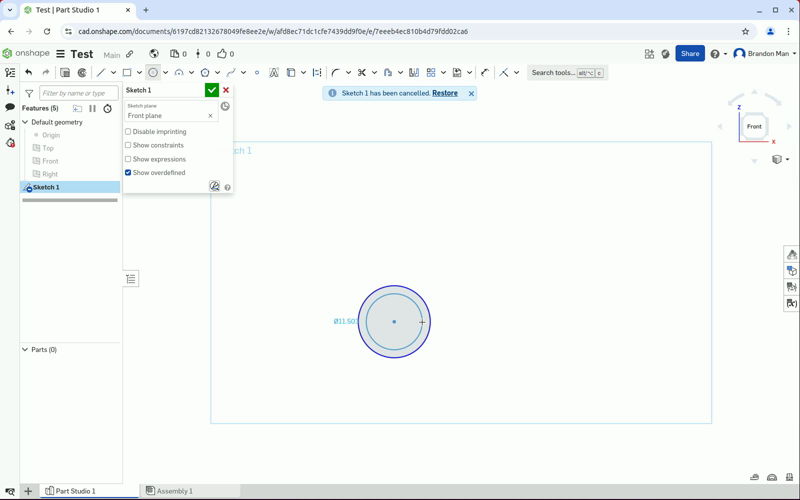
key(esc)
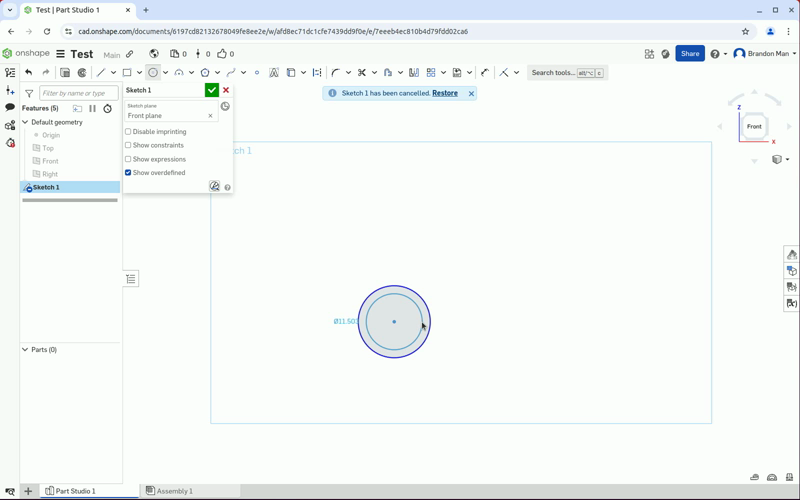
mouse_move(421, 338)
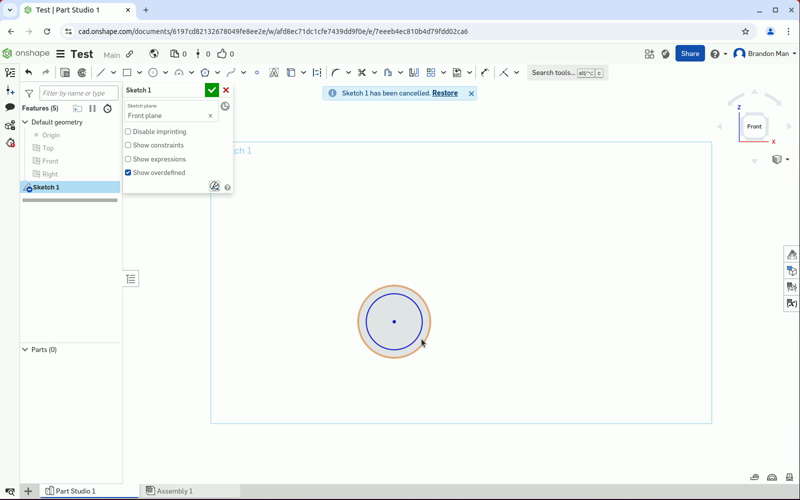
scroll(6)
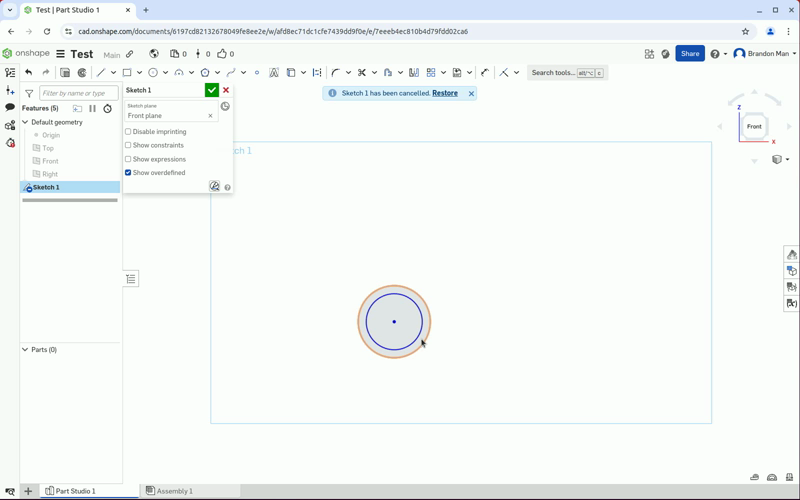
scroll(6)
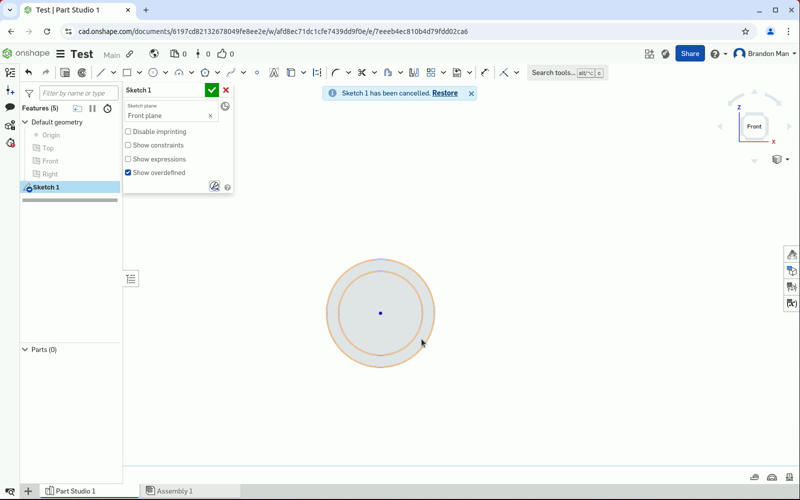
scroll(6)
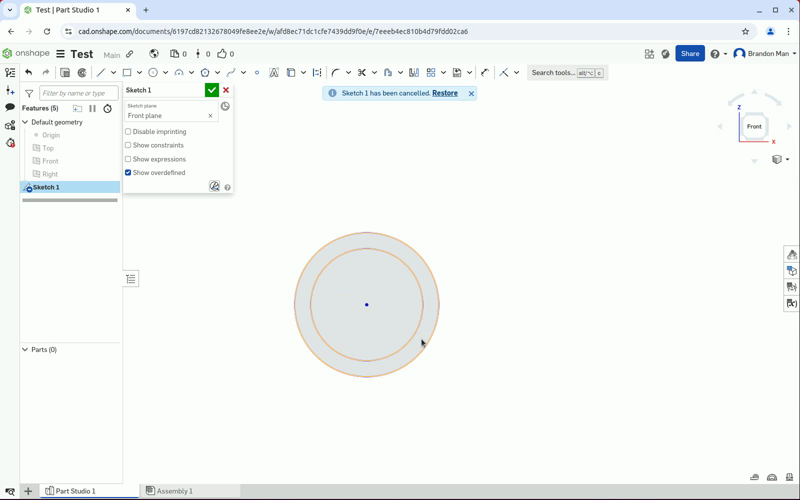
scroll(6)
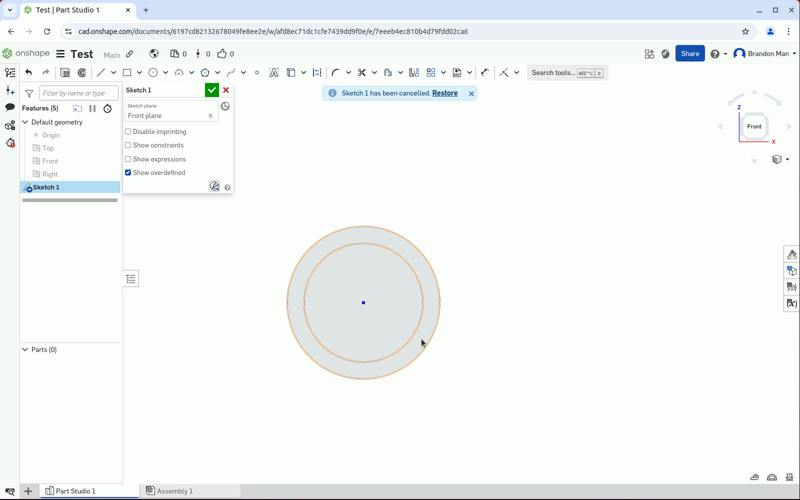
scroll(6)
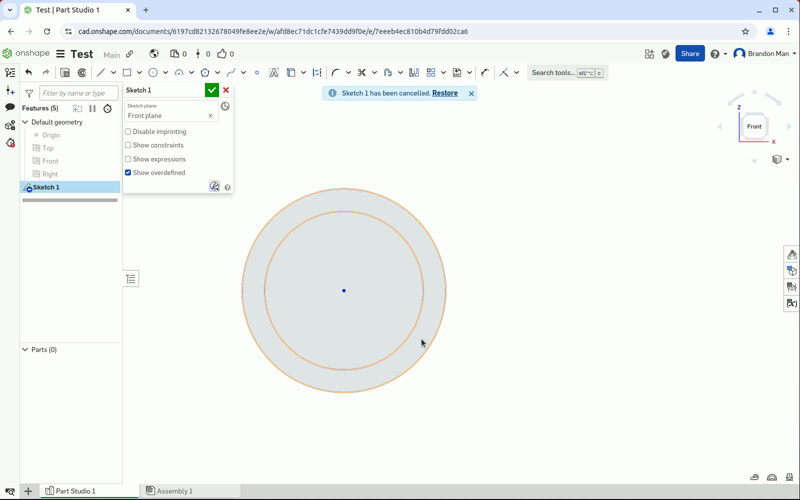
scroll(6)
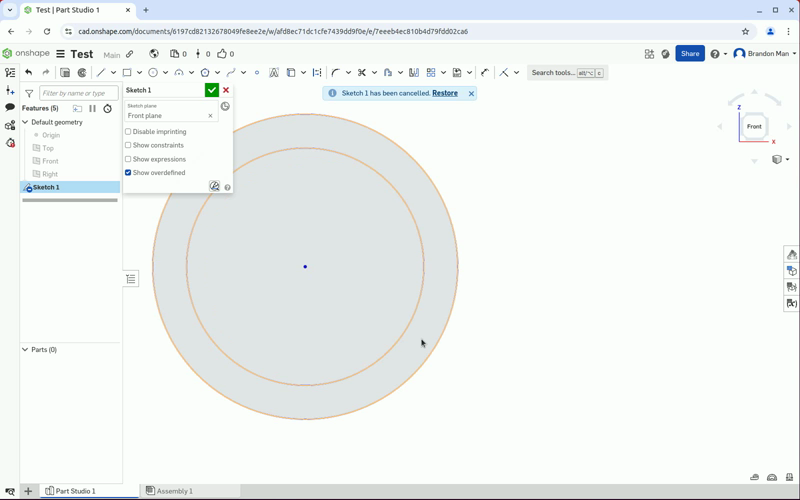
scroll(6)
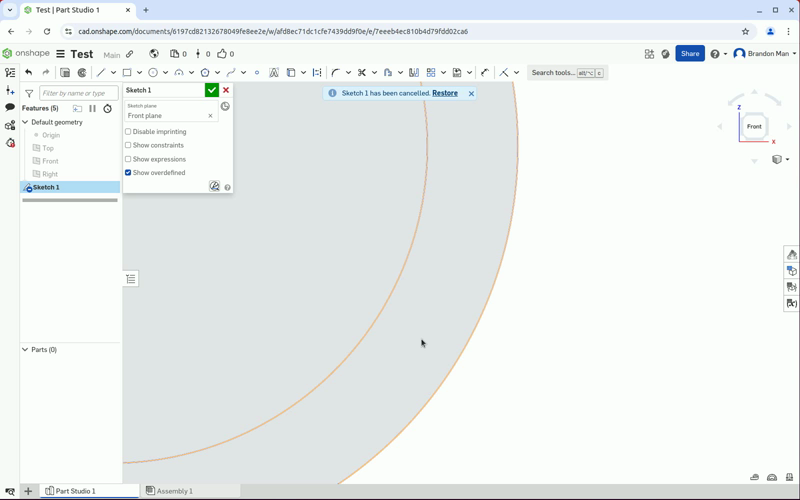
click(421, 338)
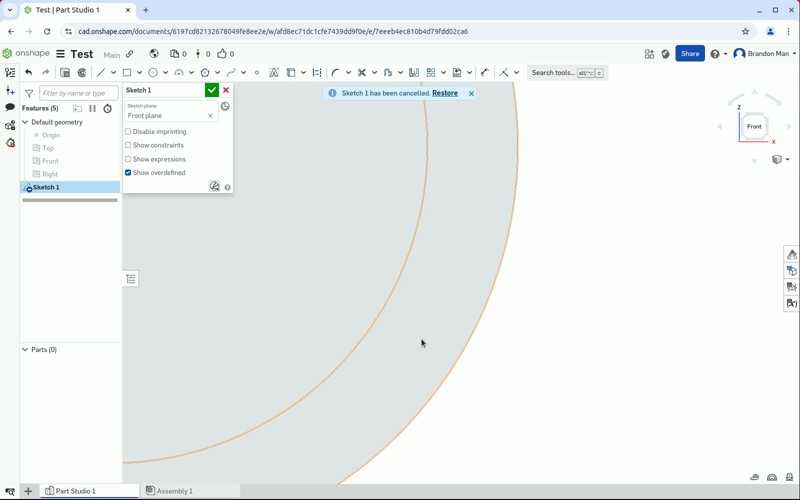
scroll(-6)
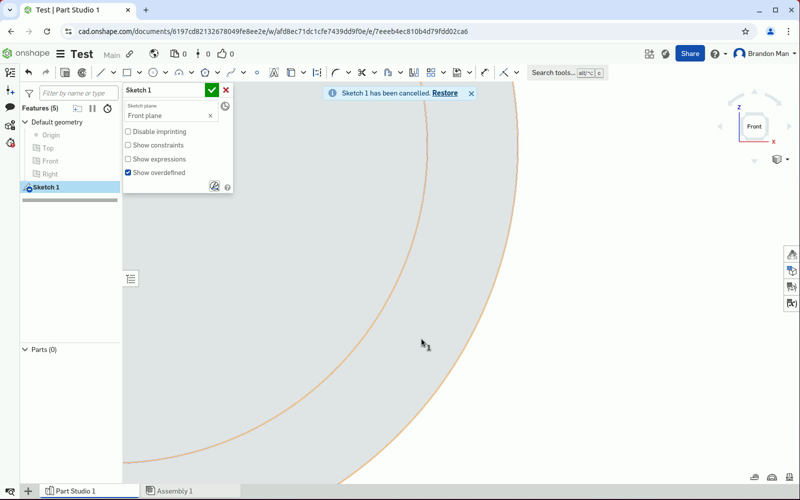
scroll(-6)
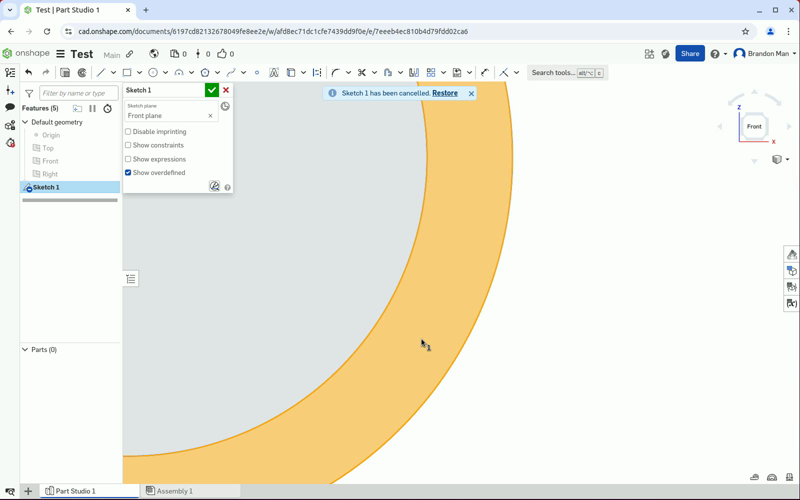
scroll(-6)
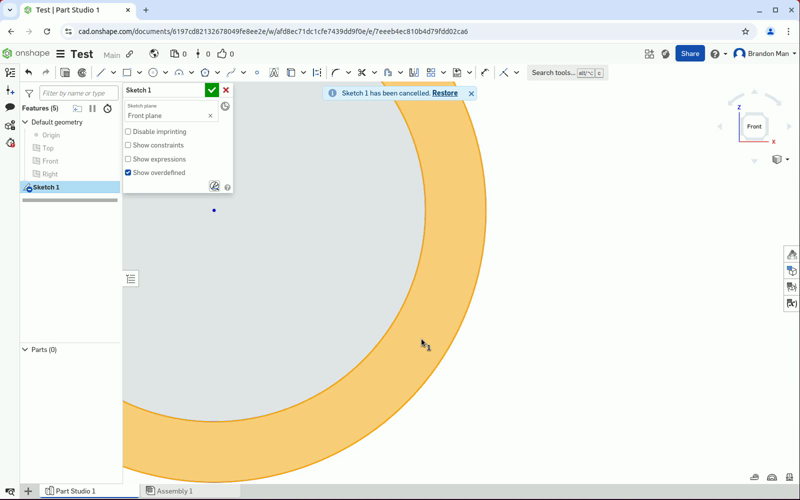
scroll(-6)
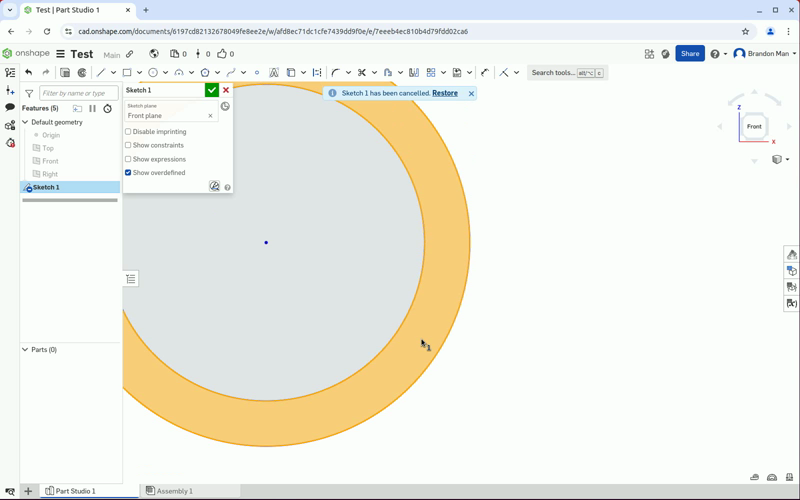
scroll(-6)
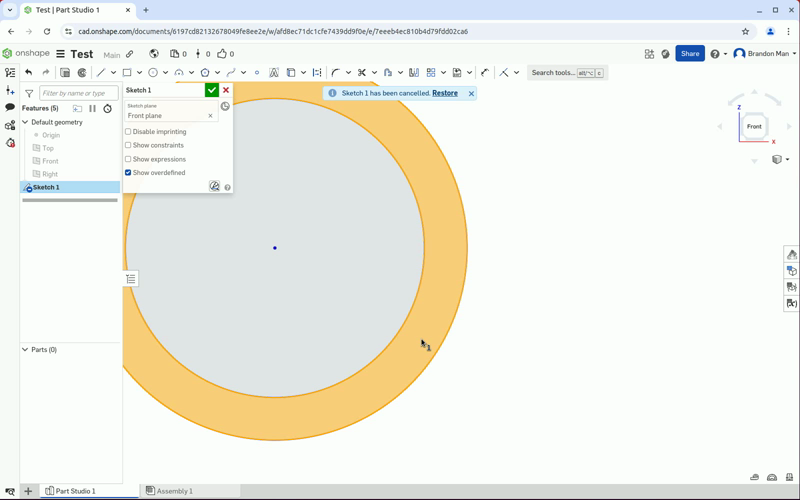
scroll(-6)
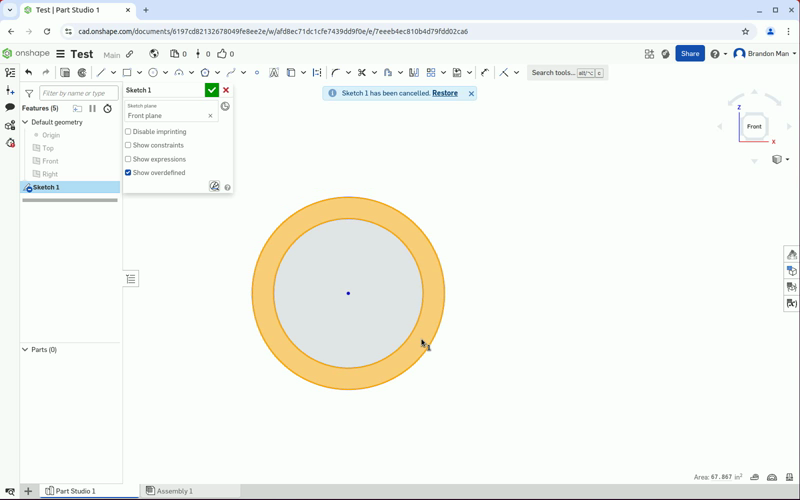
scroll(-6)
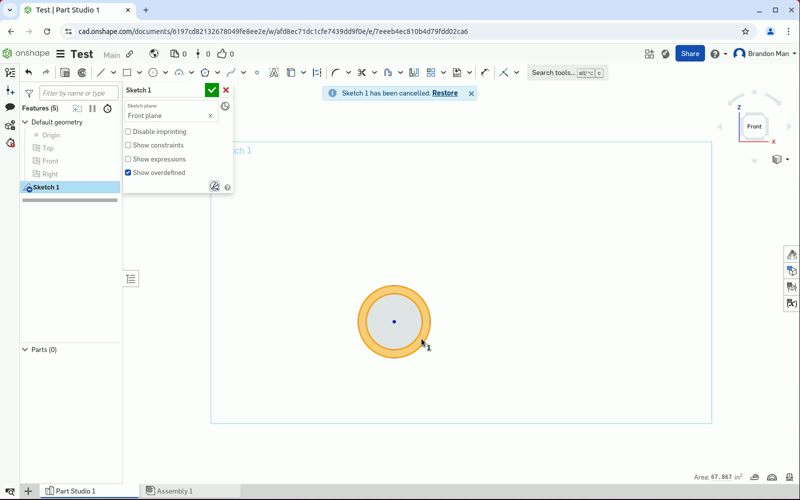
mouse_move(73, 352)
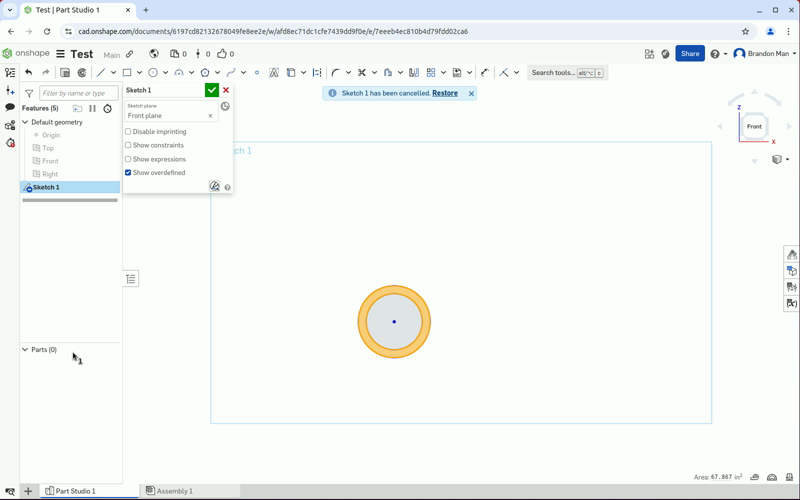
key(shift+y)
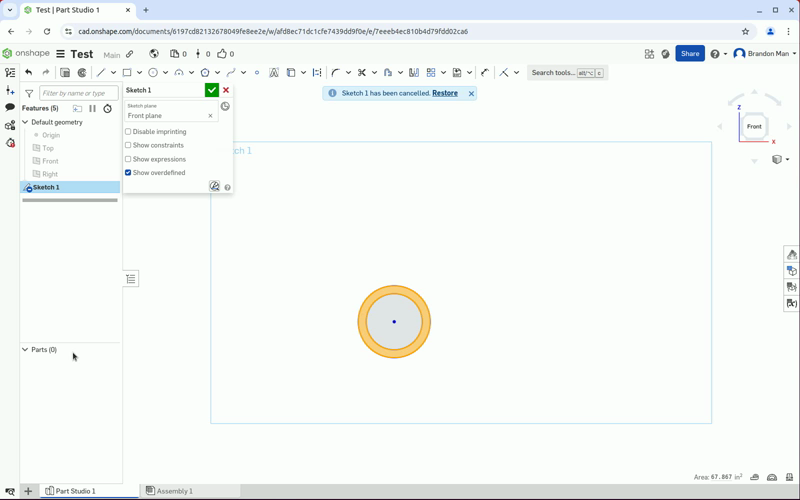
key(shift+e)
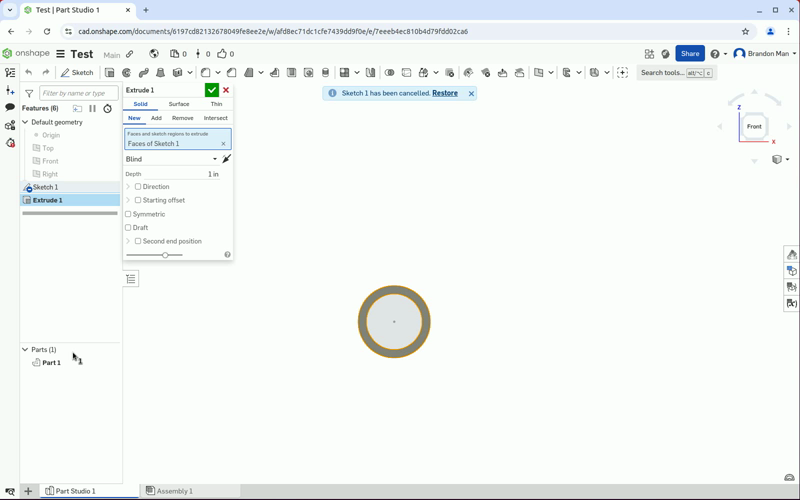
mouse_move(143, 106)
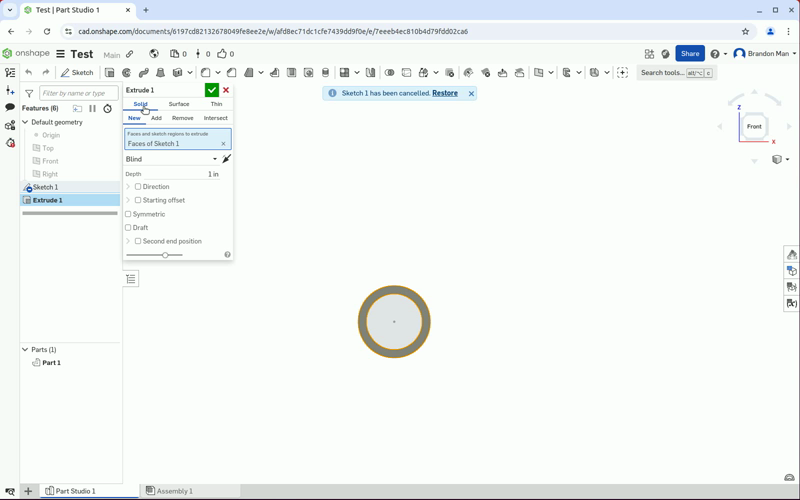
click(143, 106)
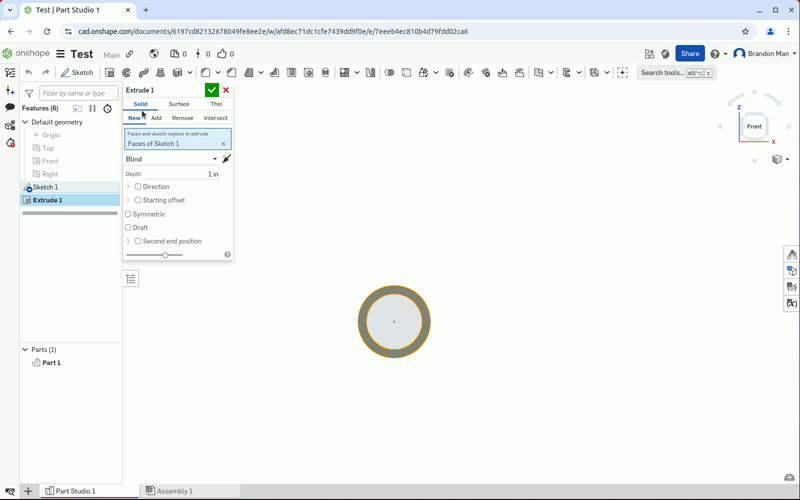
mouse_move(137, 120)
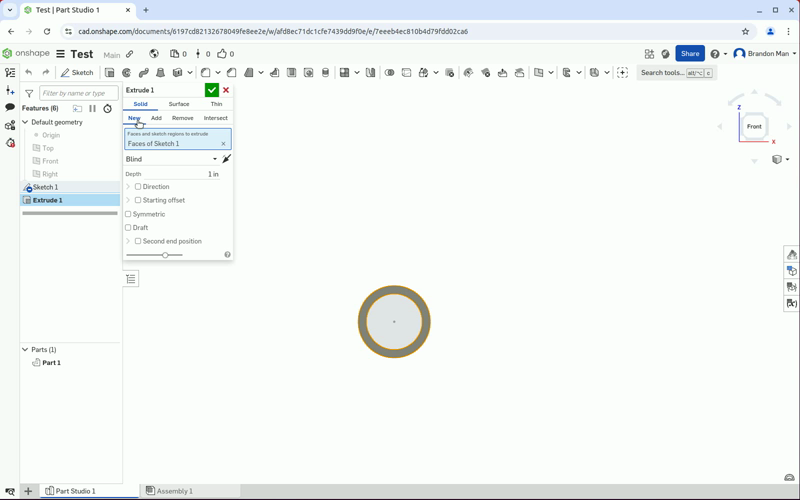
click(137, 120)
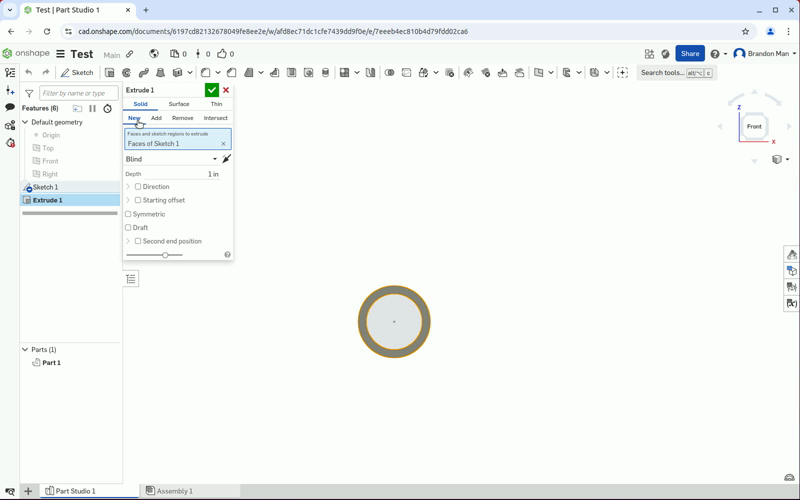
key(tab, 4)
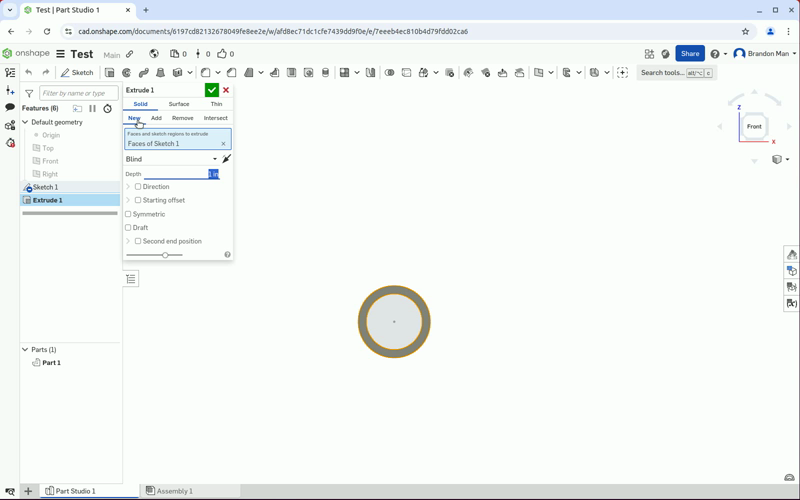
text(3.129)
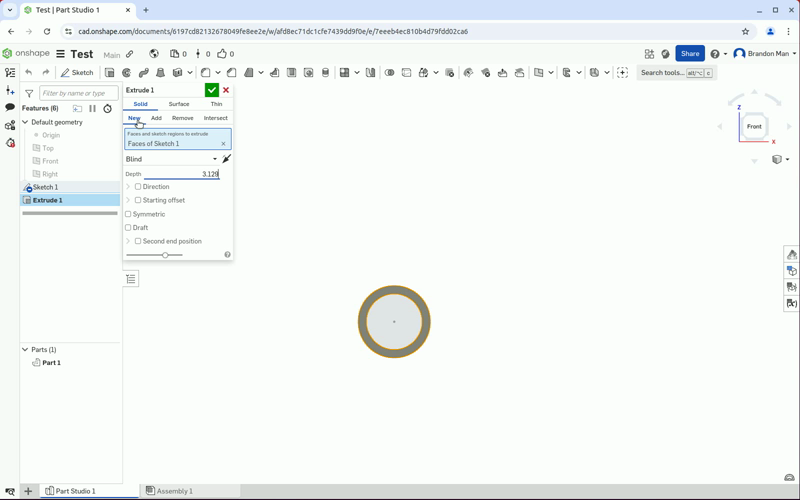
key(enter)
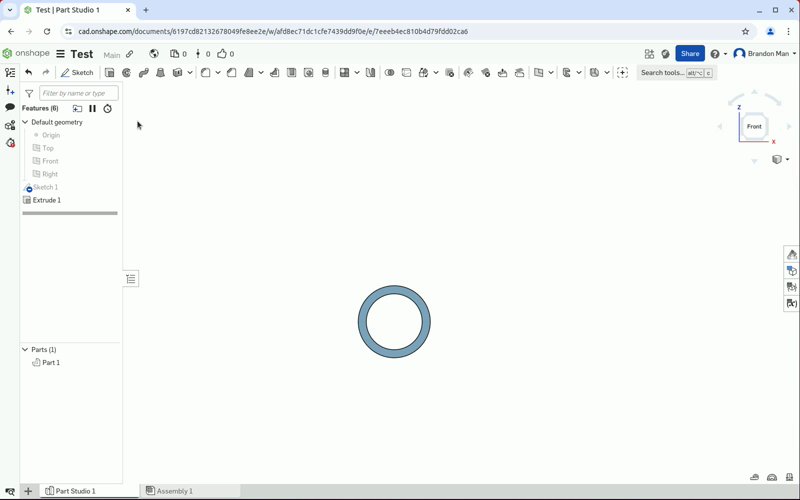
key(shift+h)
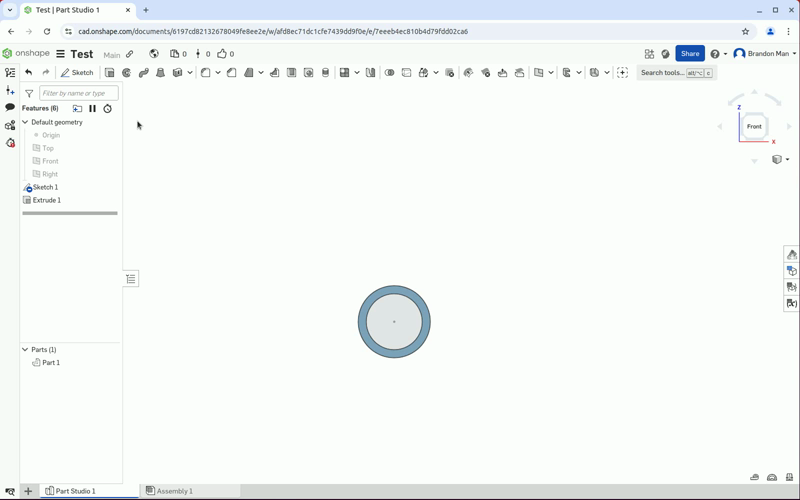
key(shift+h)
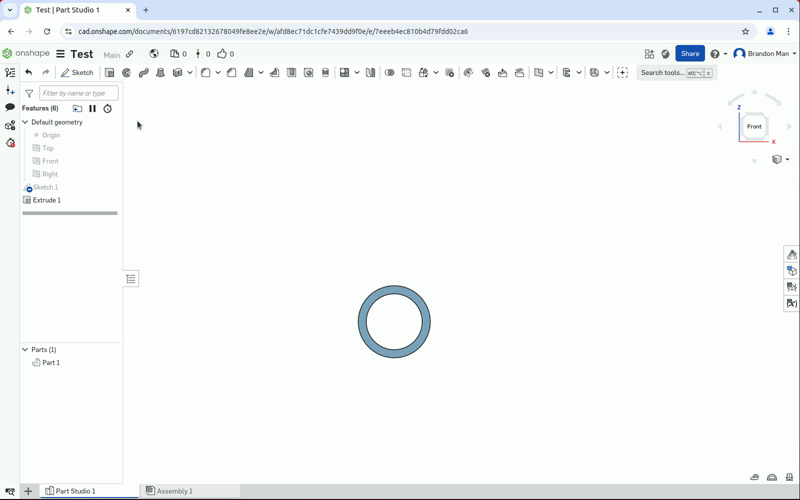
mouse_move(73, 189)
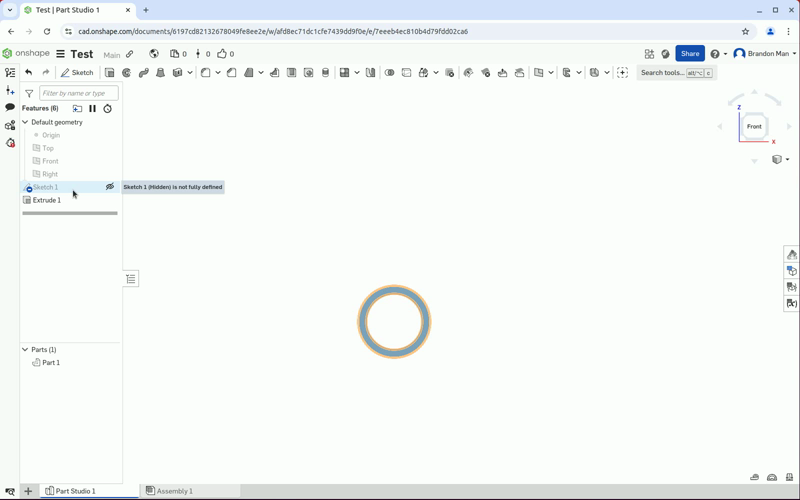
click(73, 189)
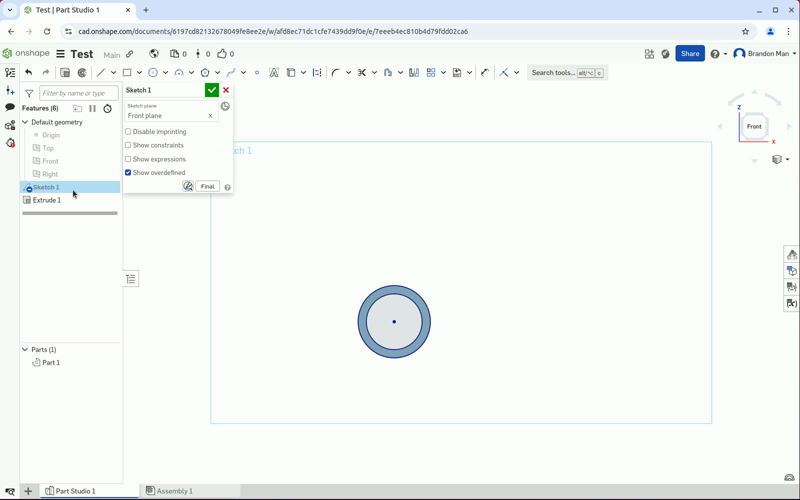
mouse_move(229, 92)
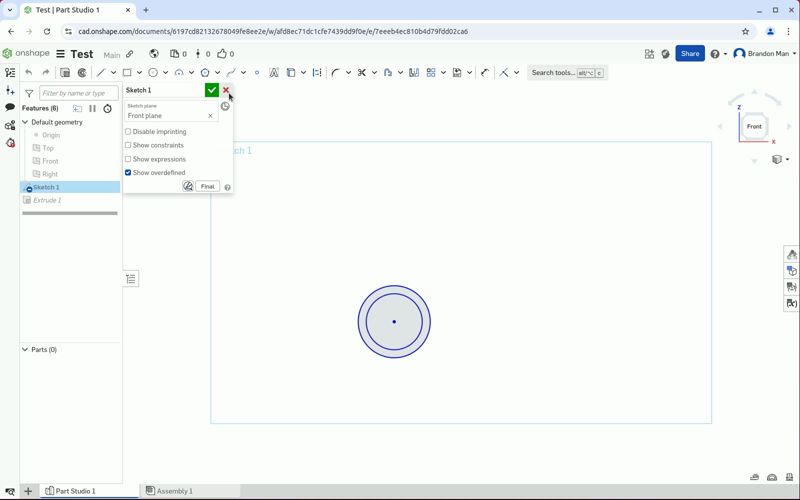
click(229, 92)
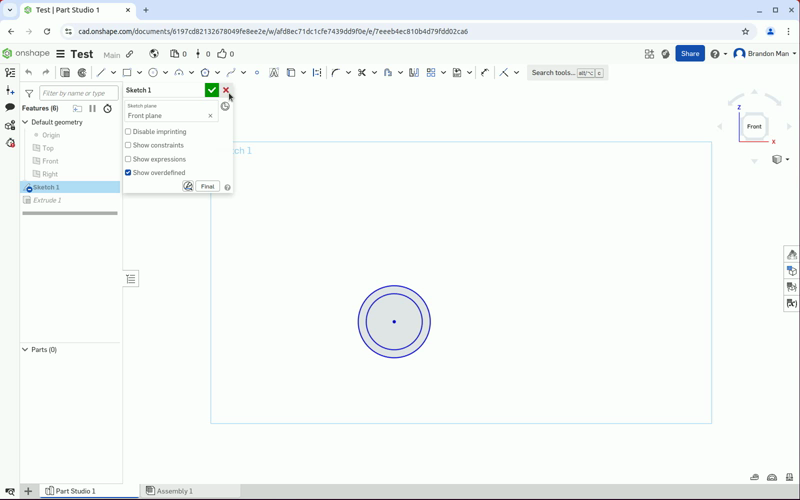
key(shift+s)
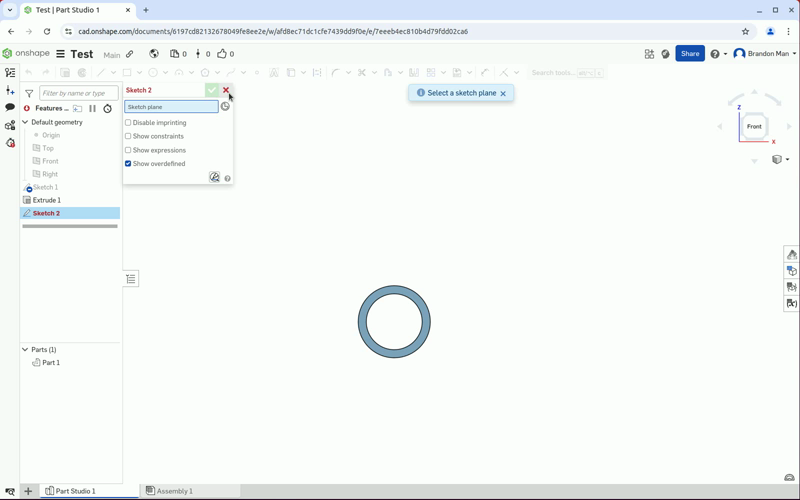
mouse_move(73, 163)
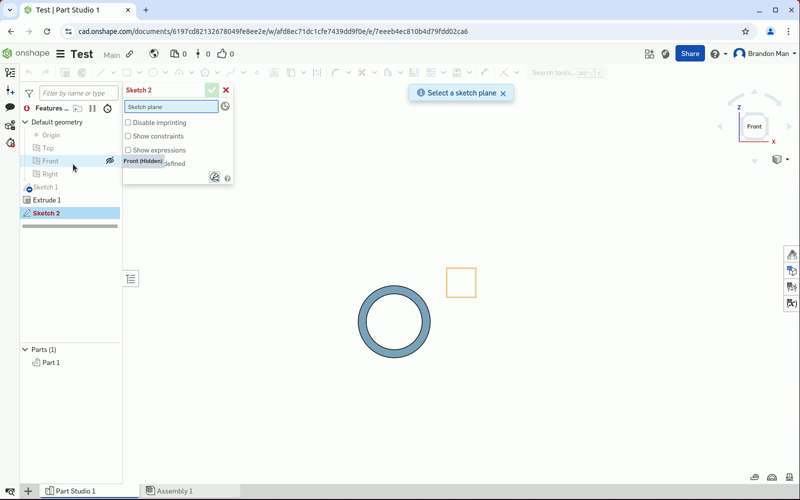
click(73, 163)
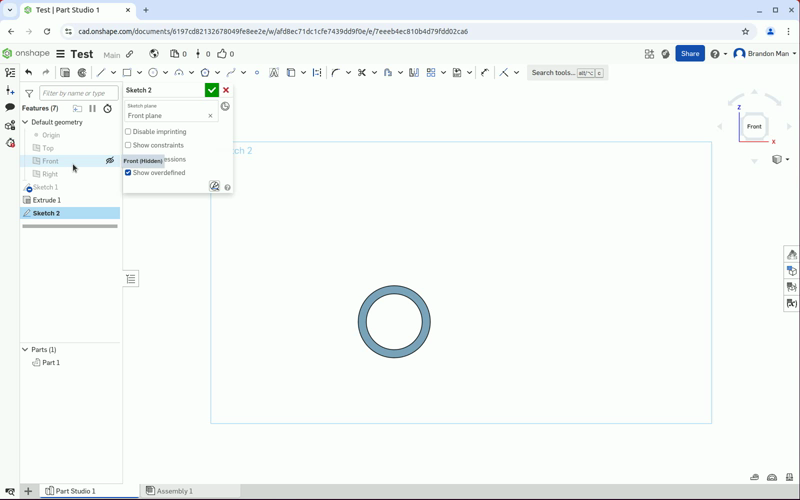
mouse_move(73, 352)
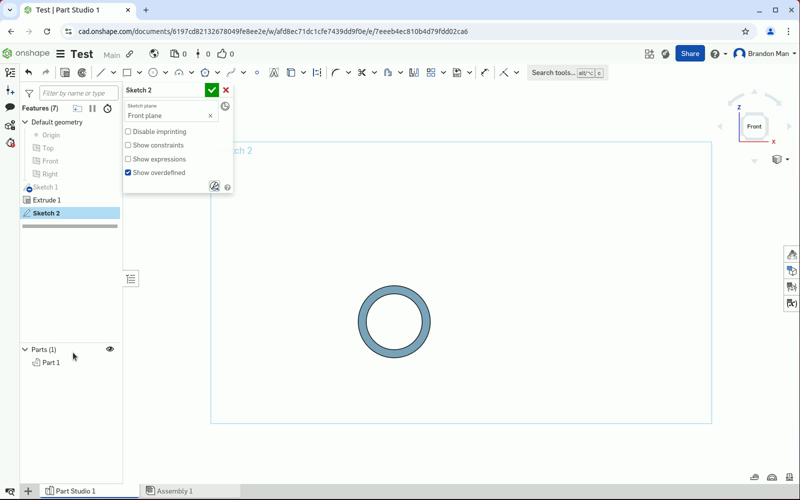
key(y)
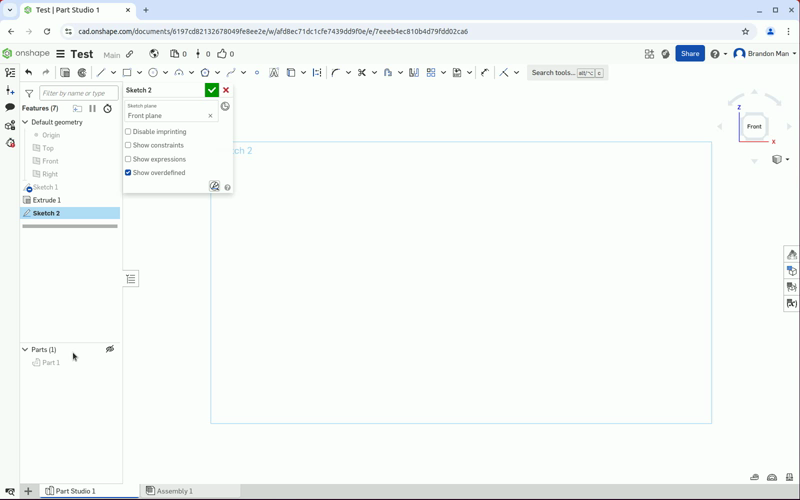
key(a)
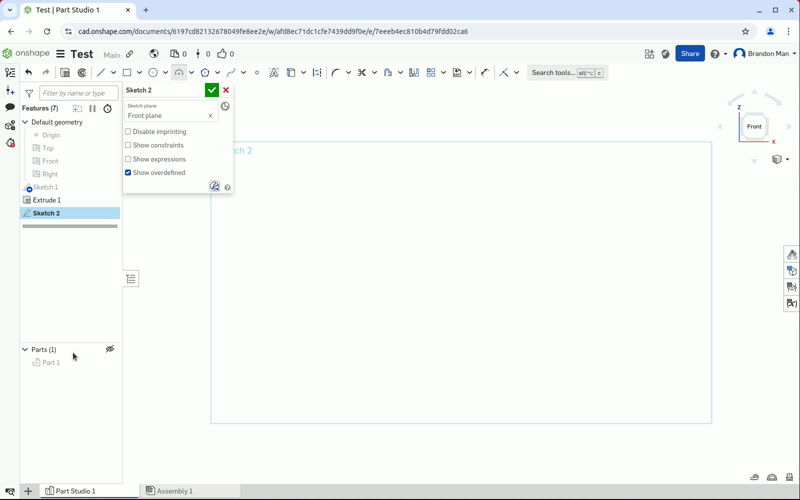
key_down(shift)
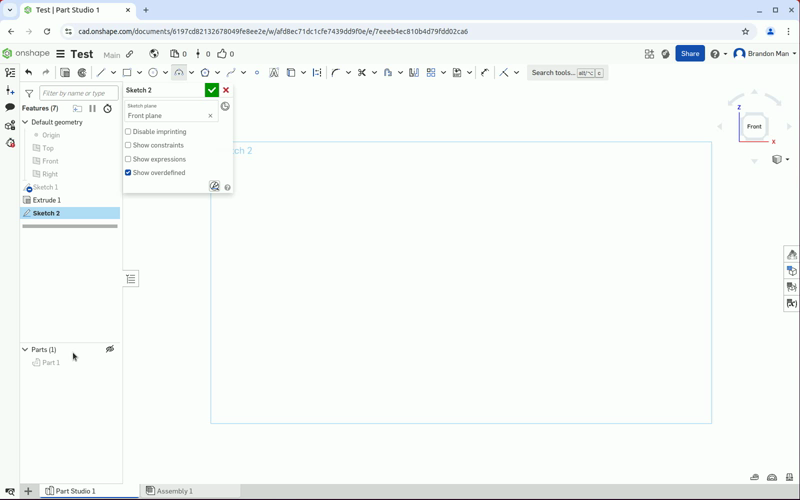
mouse_move(383, 287)
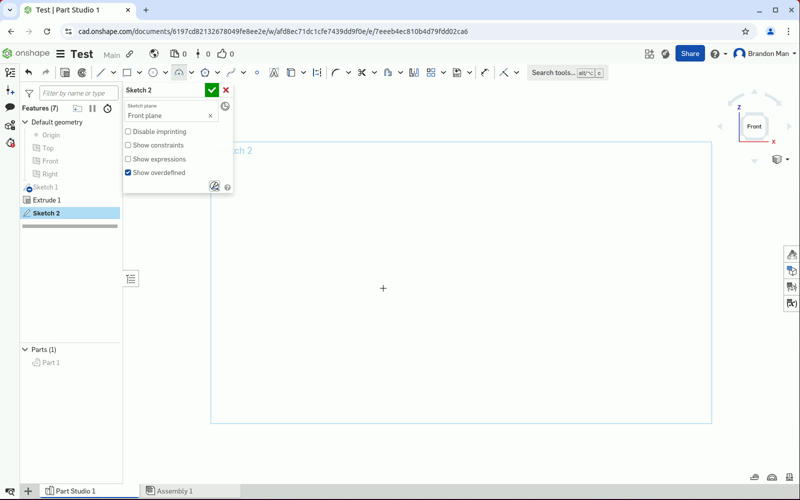
click(383, 287)
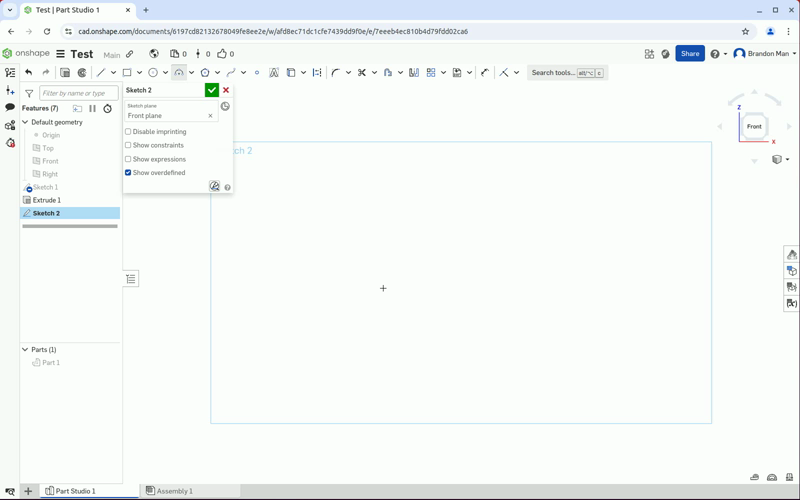
key_up(shift)
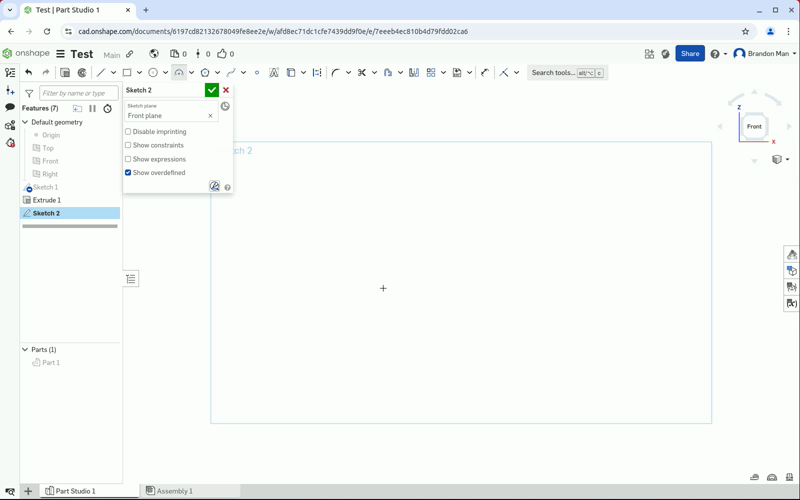
key_down(shift)
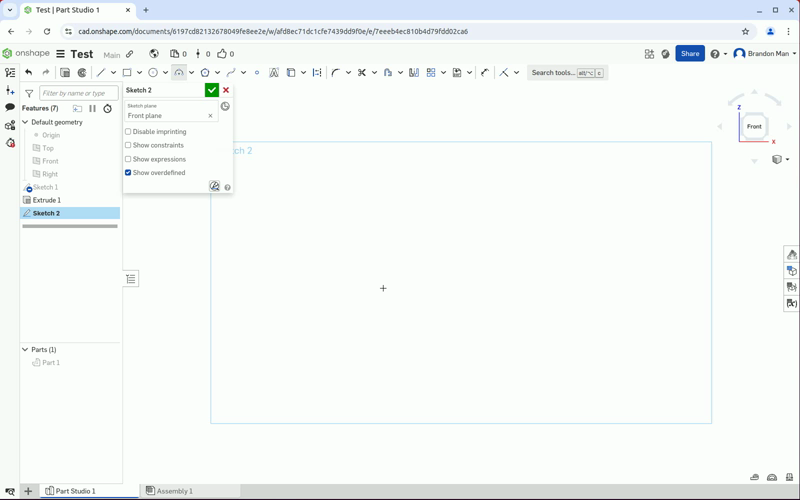
mouse_move(417, 345)
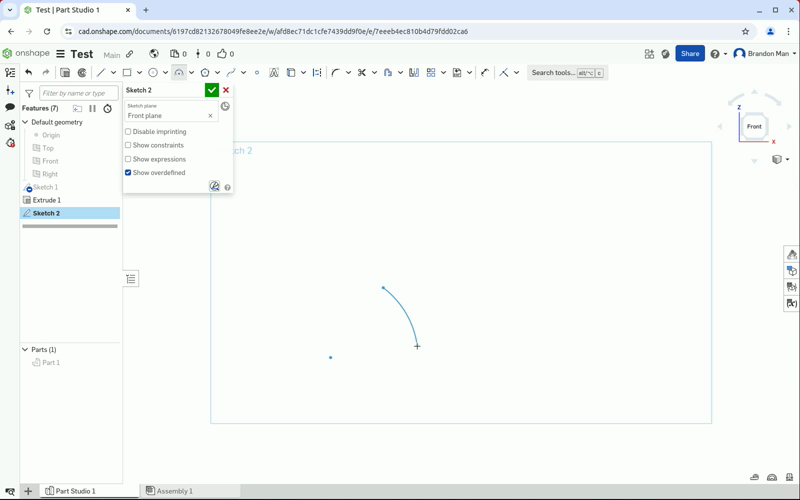
click(417, 345)
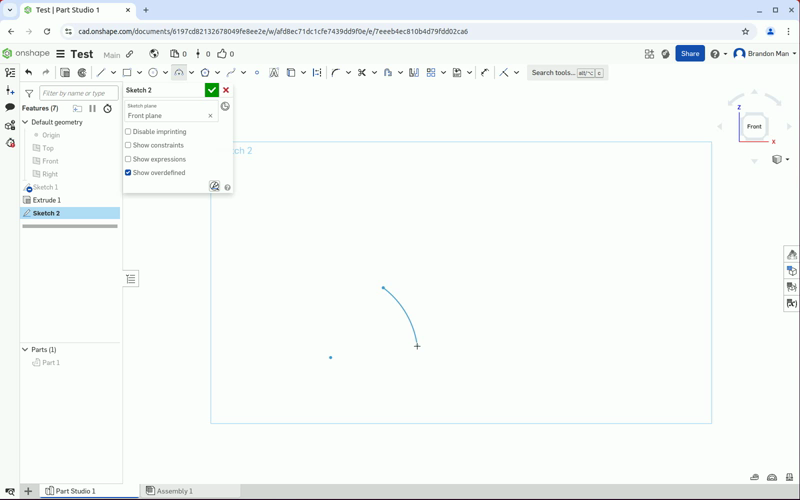
mouse_move(422, 303)
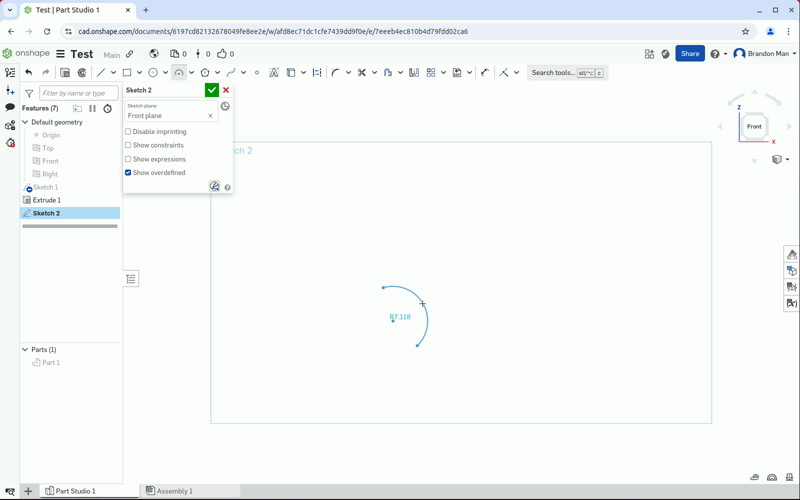
click(422, 303)
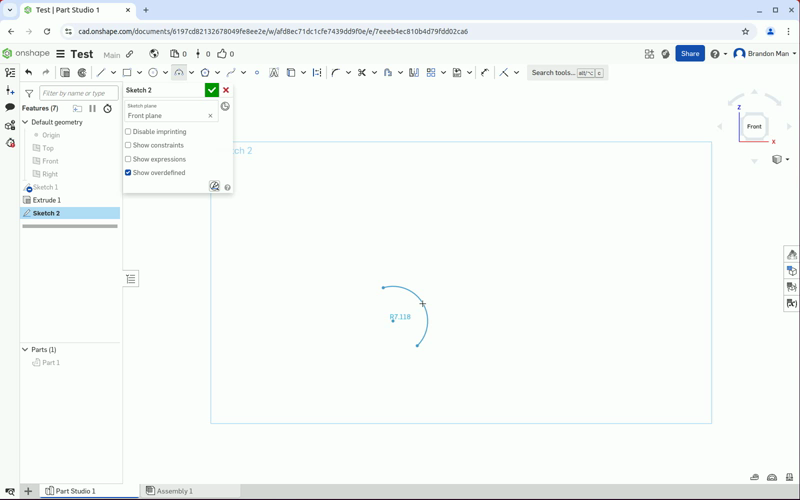
key_up(shift)
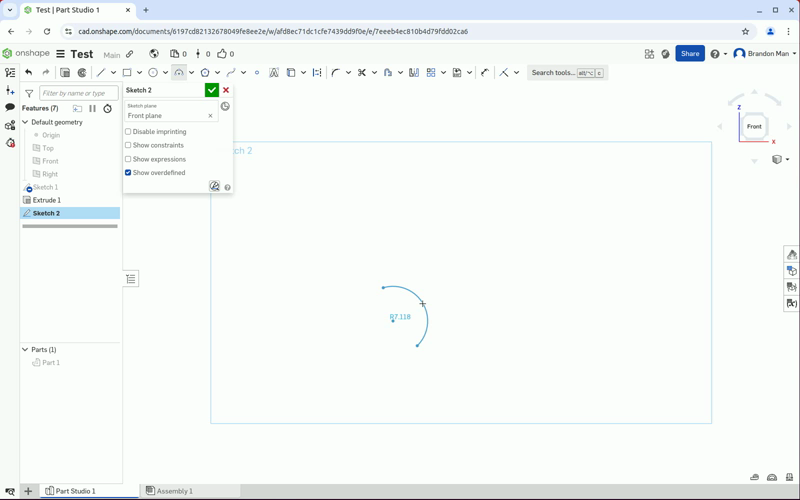
mouse_move(417, 345)
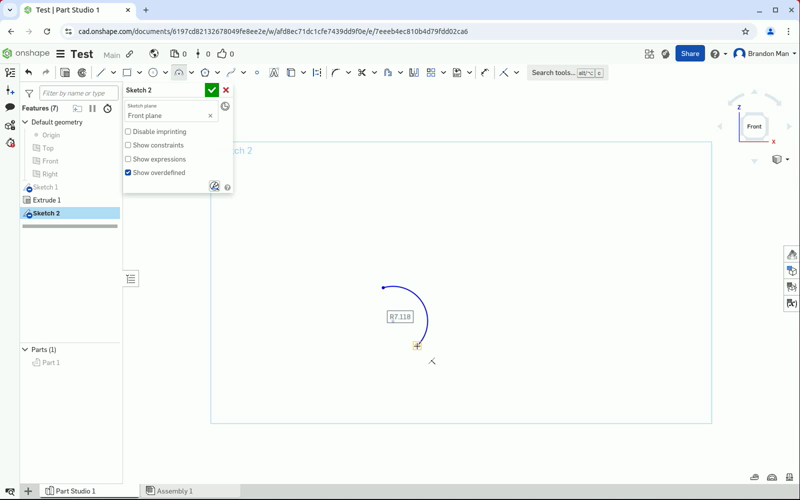
click(417, 345)
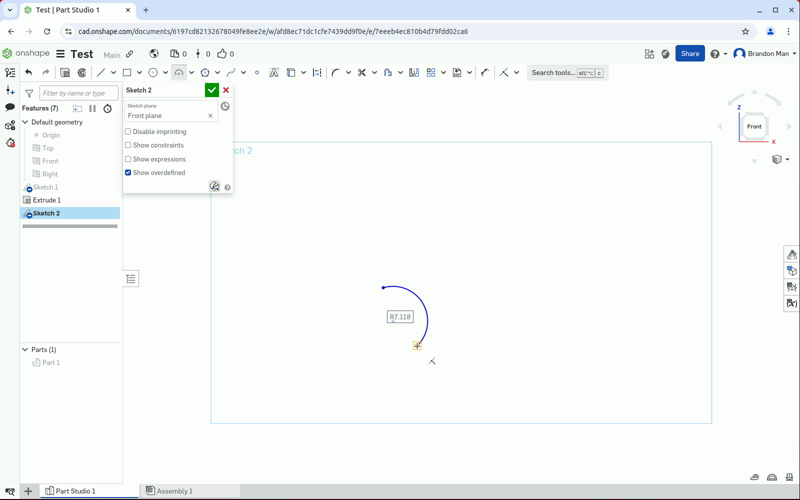
key_down(shift)
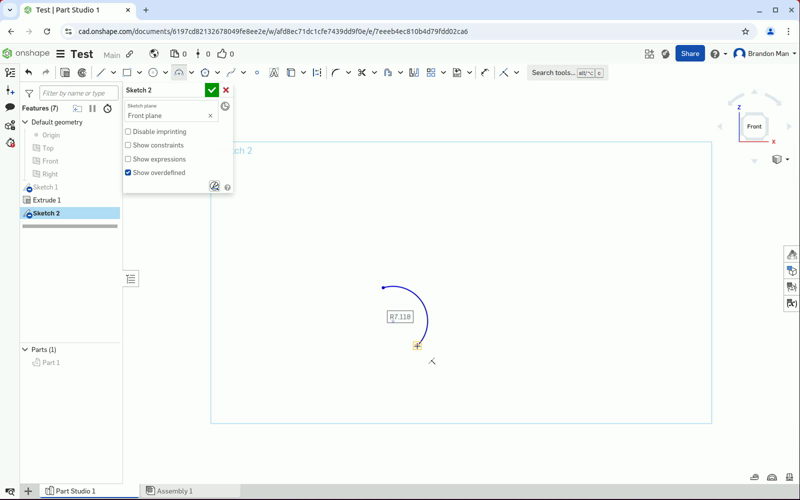
mouse_move(502, 345)
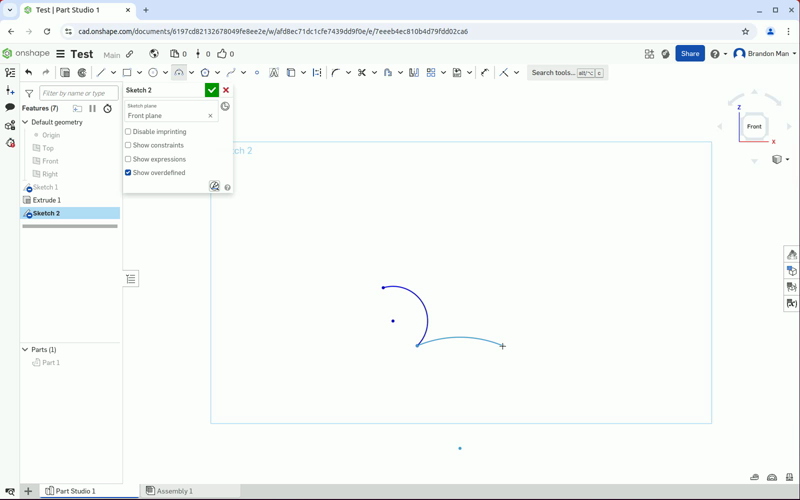
click(502, 345)
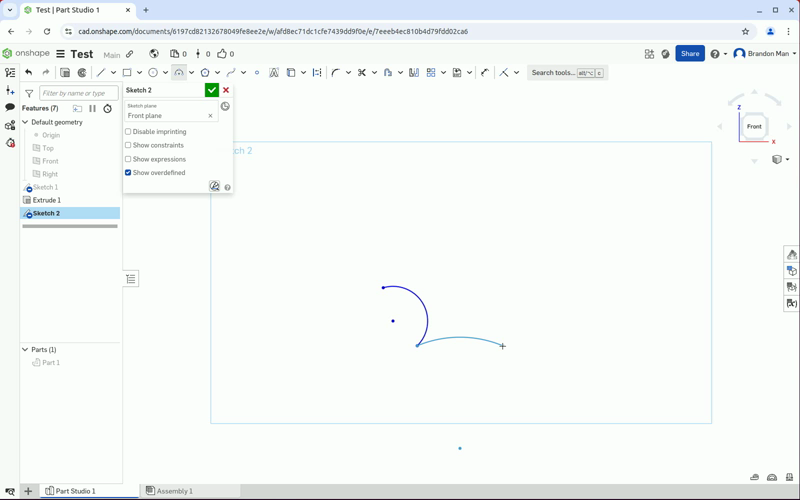
mouse_move(459, 328)
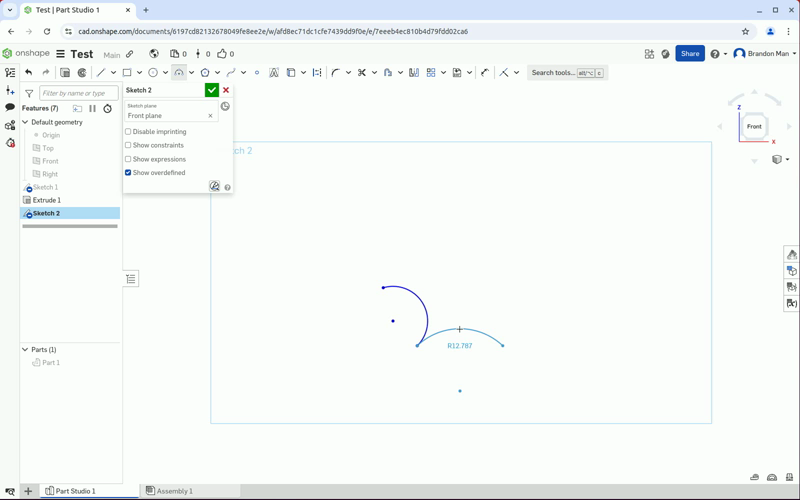
click(459, 328)
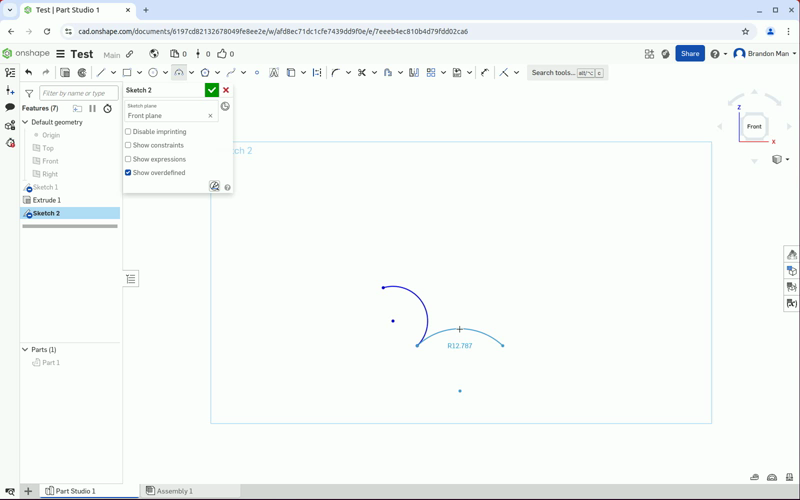
key_up(shift)
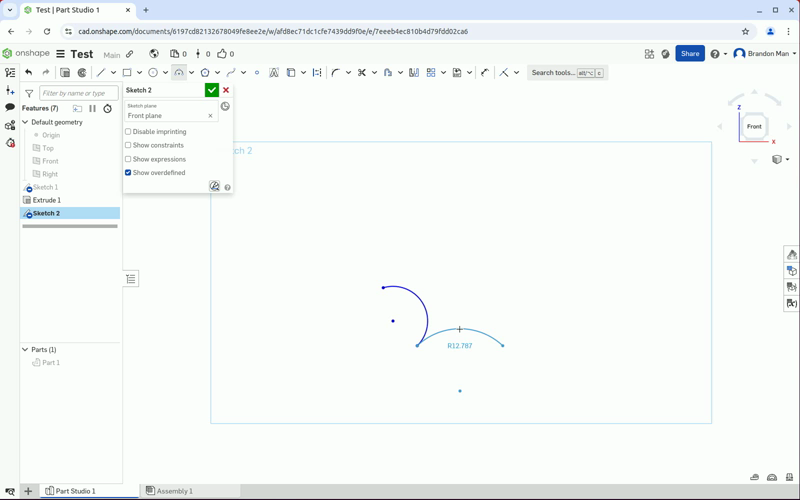
mouse_move(502, 345)
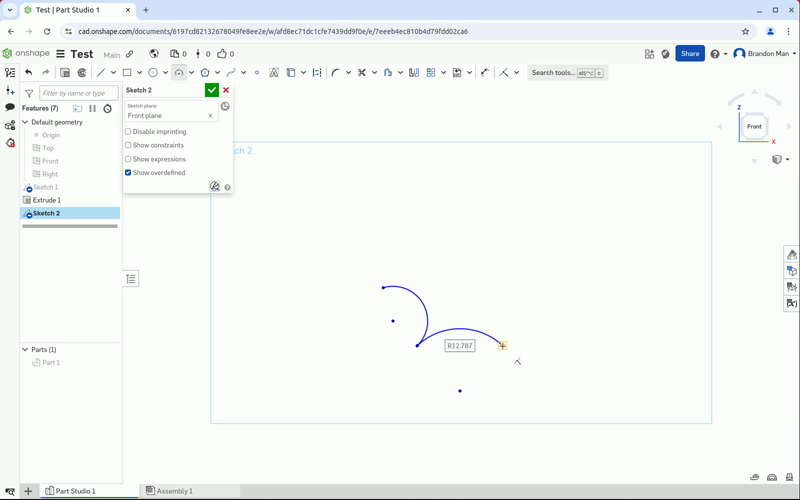
click(502, 345)
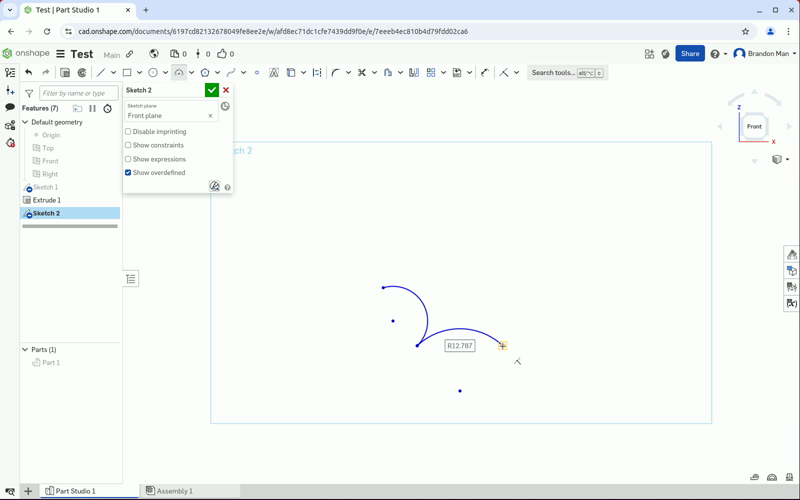
key_down(shift)
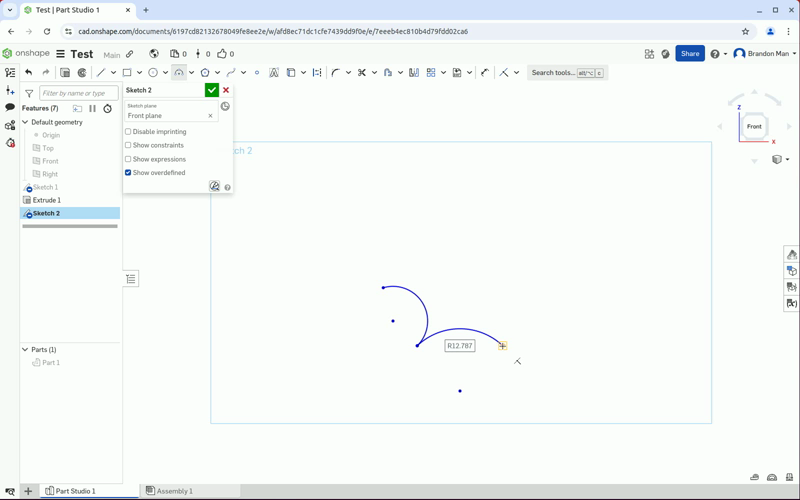
mouse_move(536, 287)
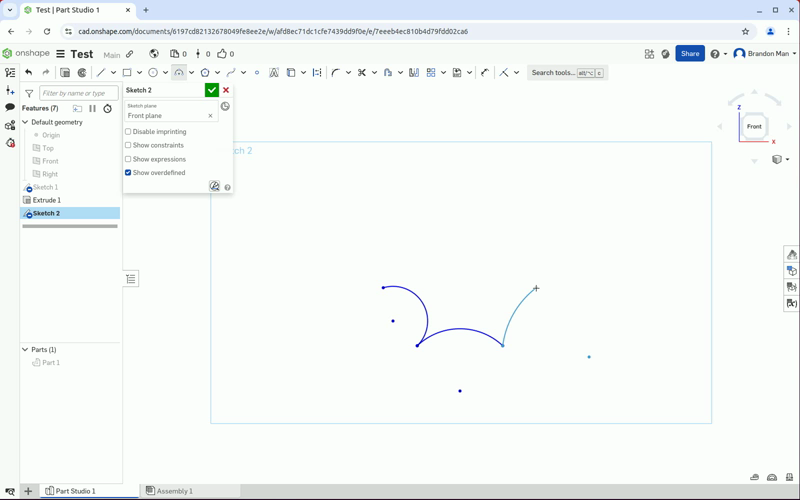
click(536, 287)
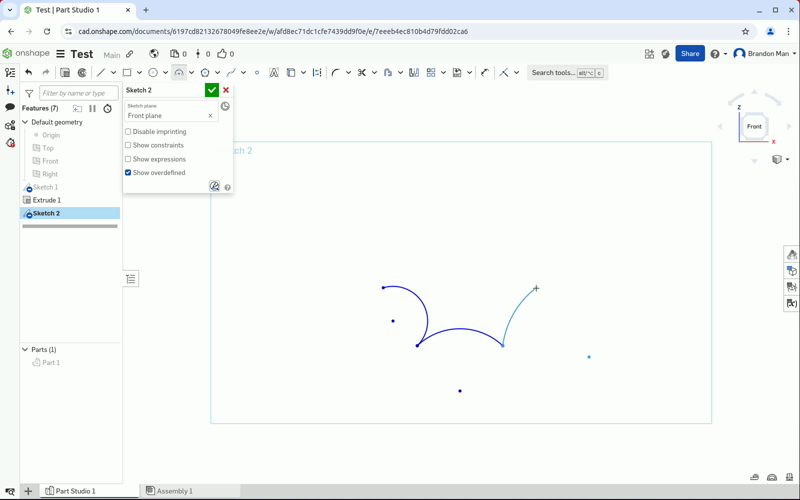
mouse_move(496, 303)
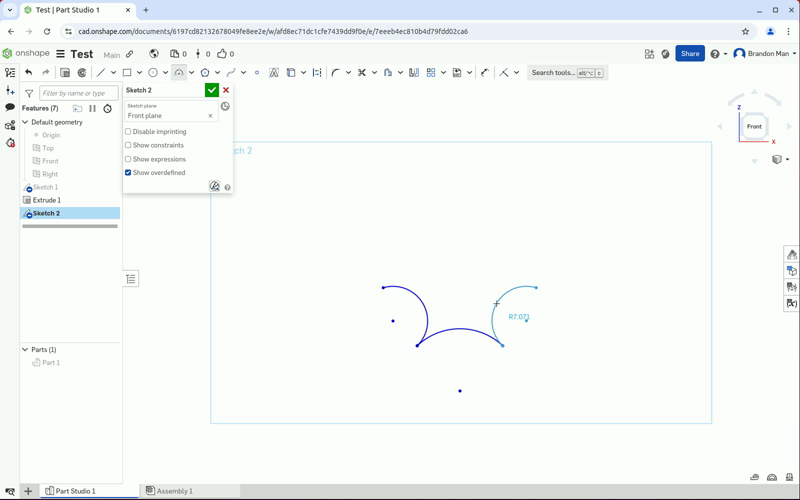
click(496, 303)
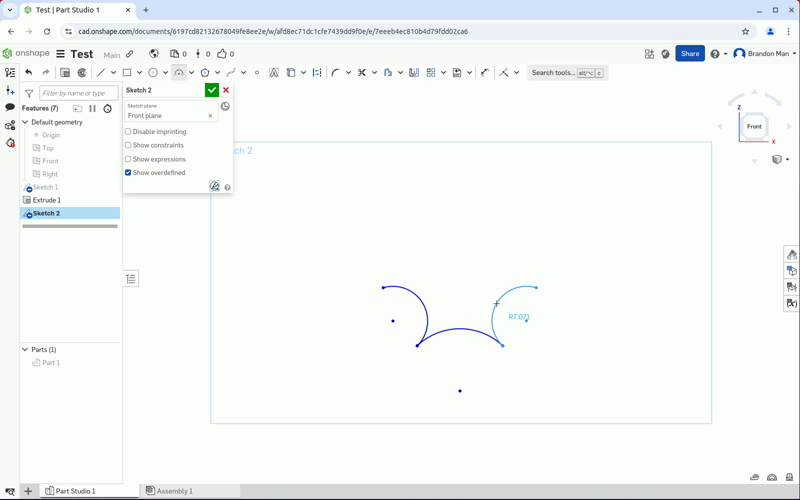
key_up(shift)
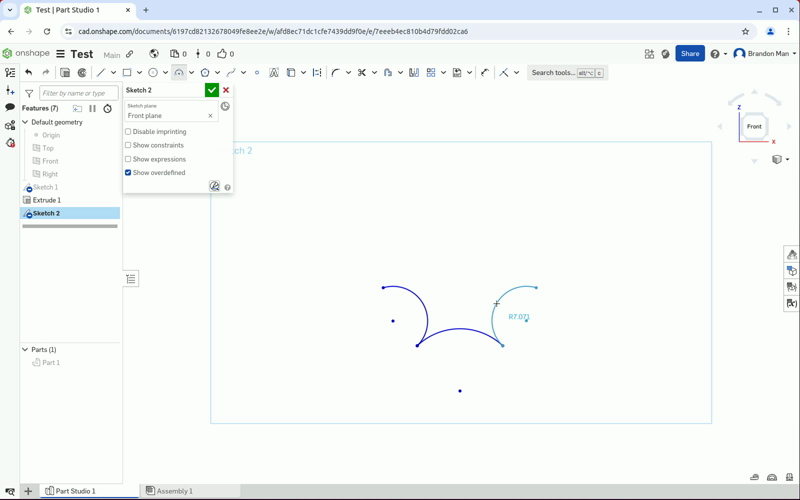
mouse_move(536, 287)
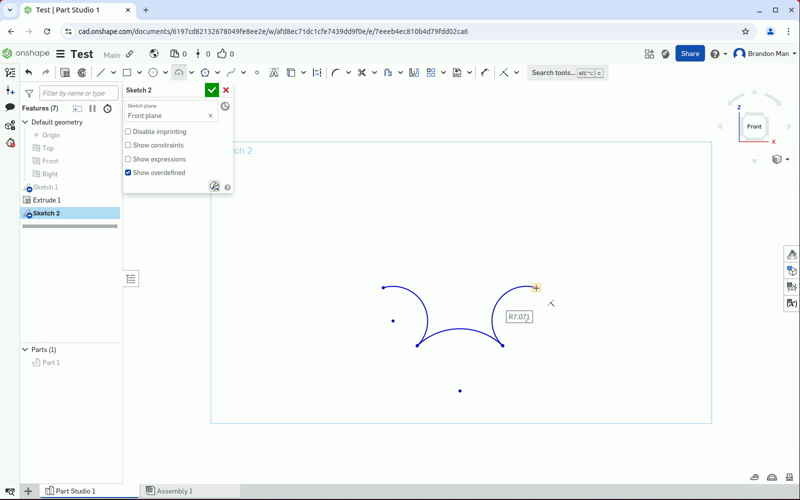
click(536, 287)
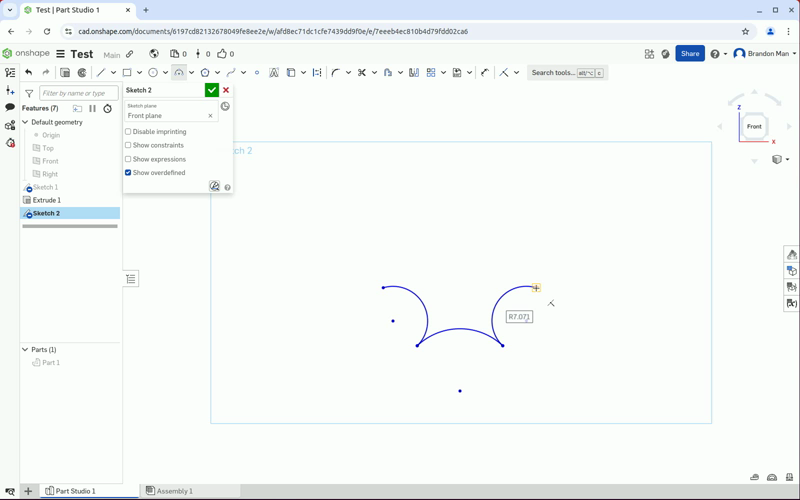
key_down(shift)
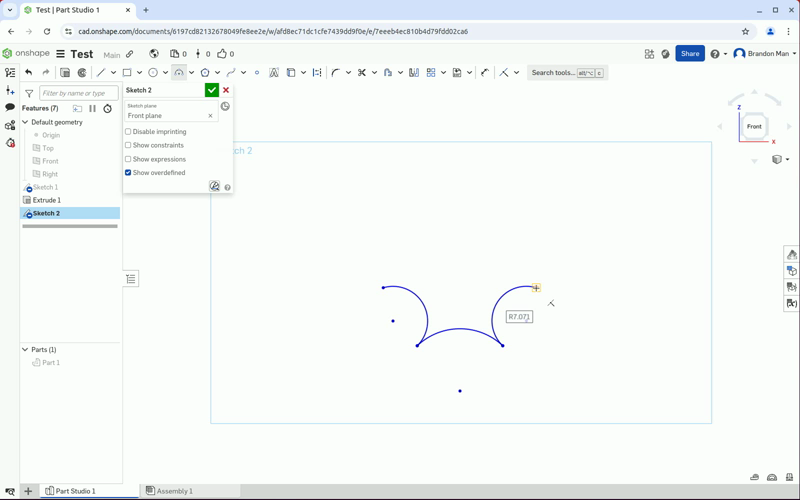
mouse_move(492, 213)
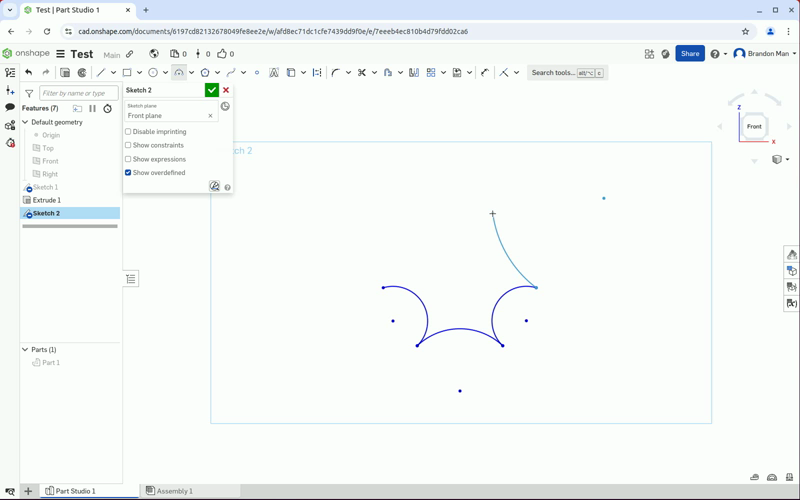
click(492, 213)
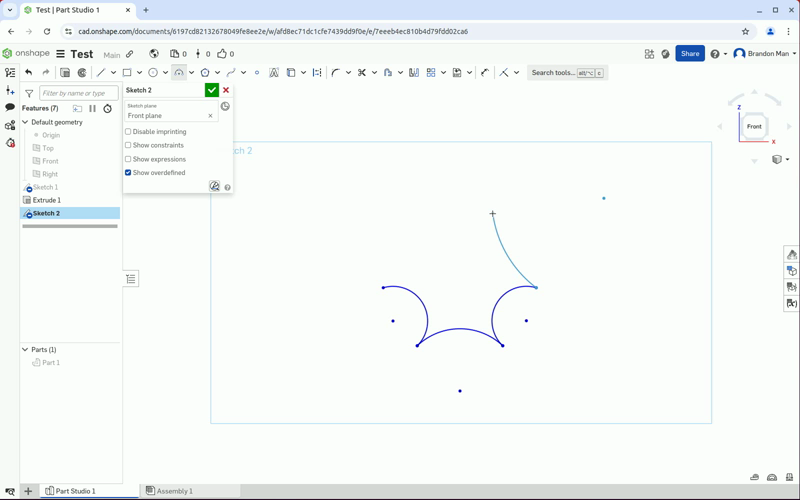
mouse_move(499, 259)
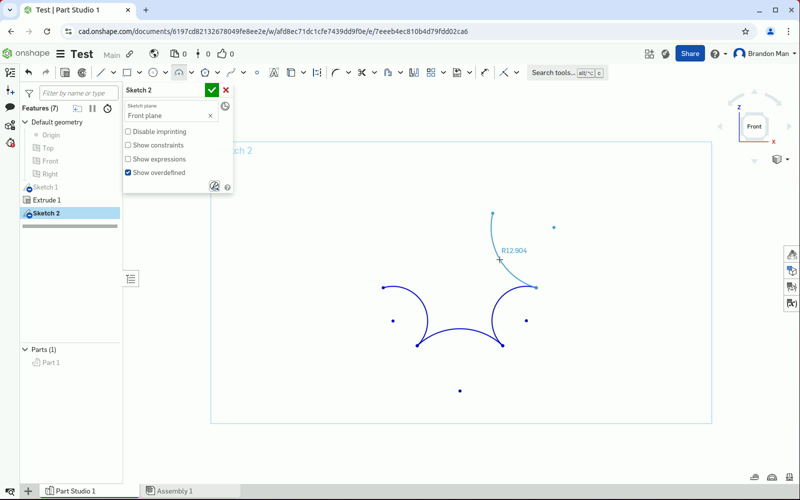
click(499, 259)
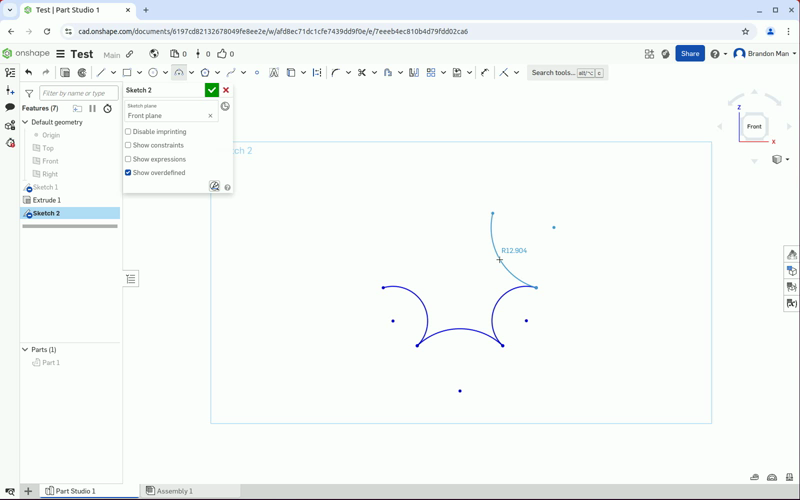
key_up(shift)
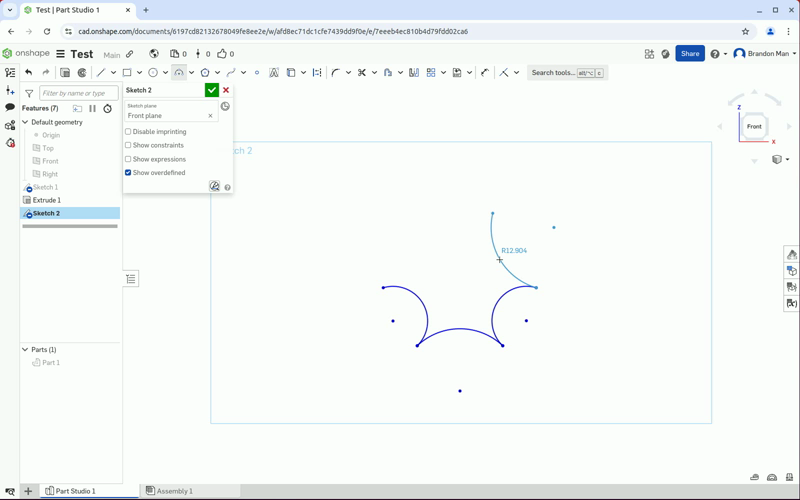
mouse_move(492, 213)
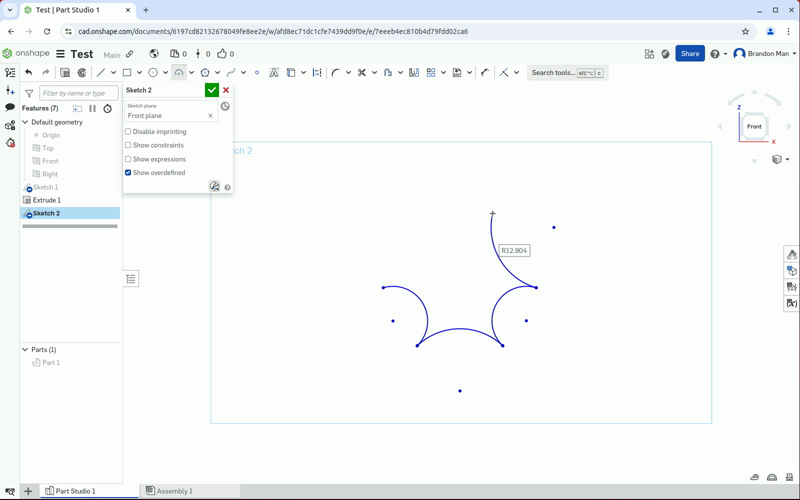
click(492, 213)
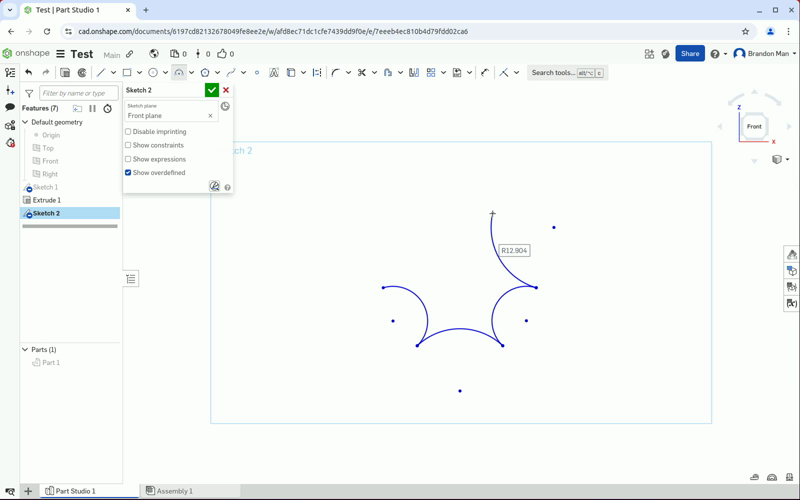
key_down(shift)
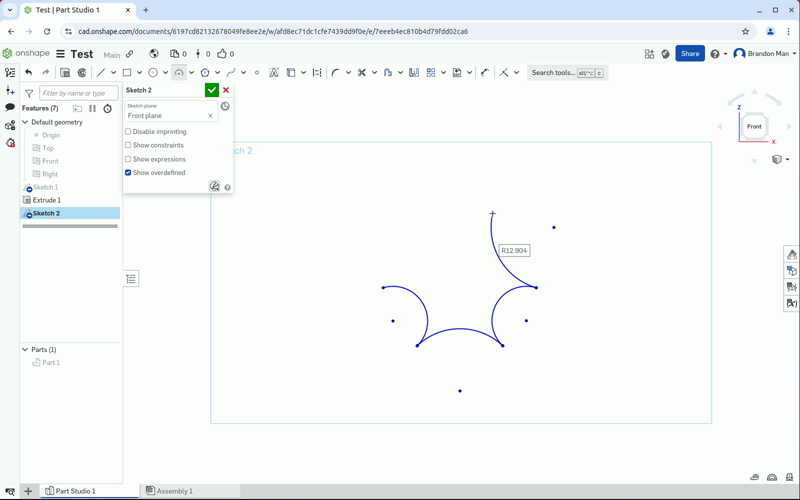
mouse_move(426, 213)
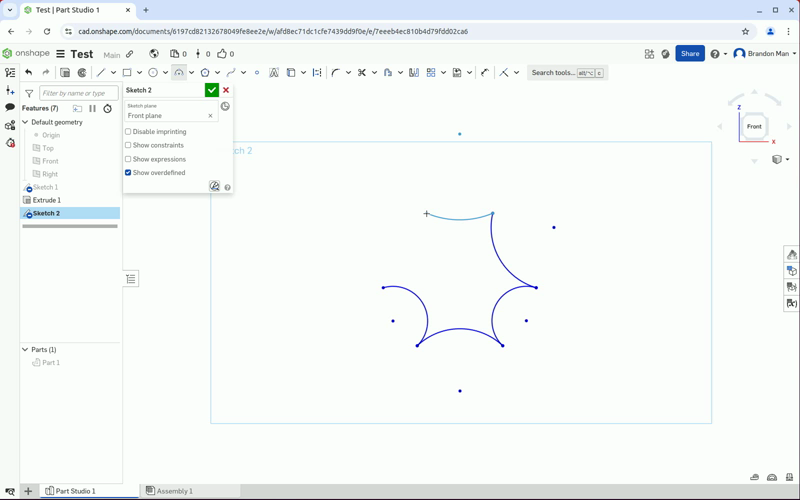
click(426, 213)
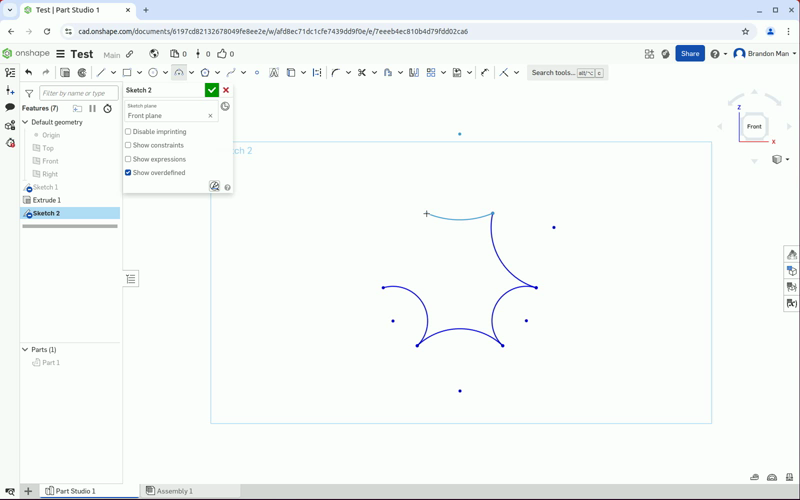
mouse_move(459, 239)
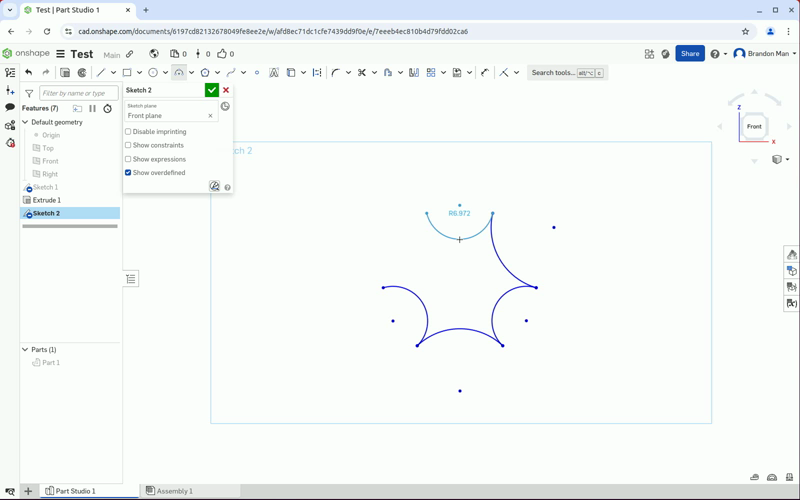
click(459, 239)
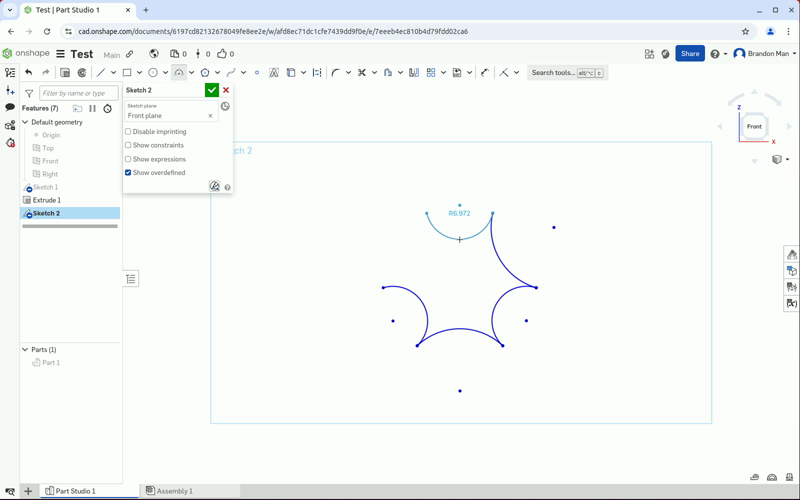
key_up(shift)
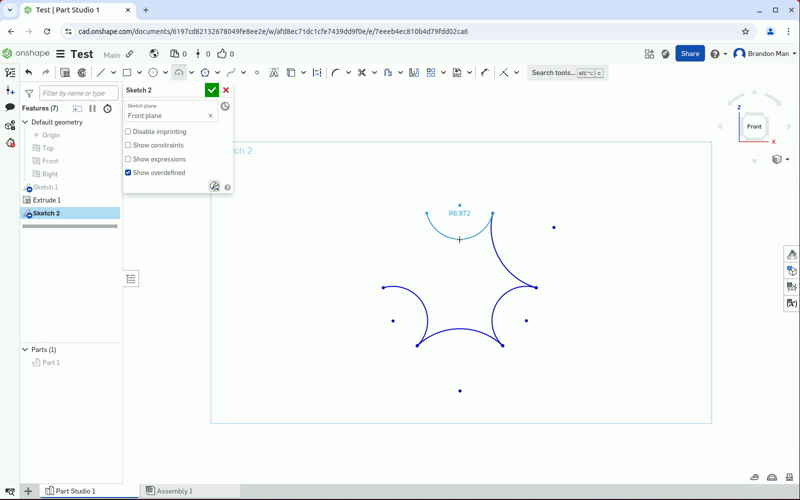
mouse_move(426, 213)
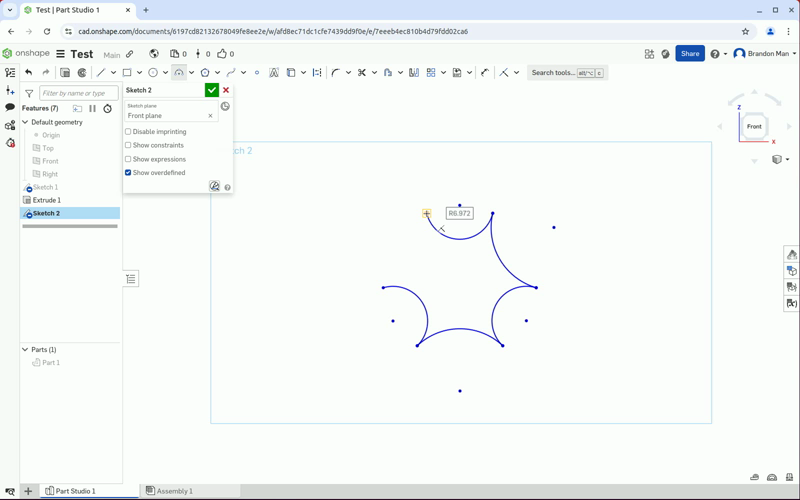
click(426, 213)
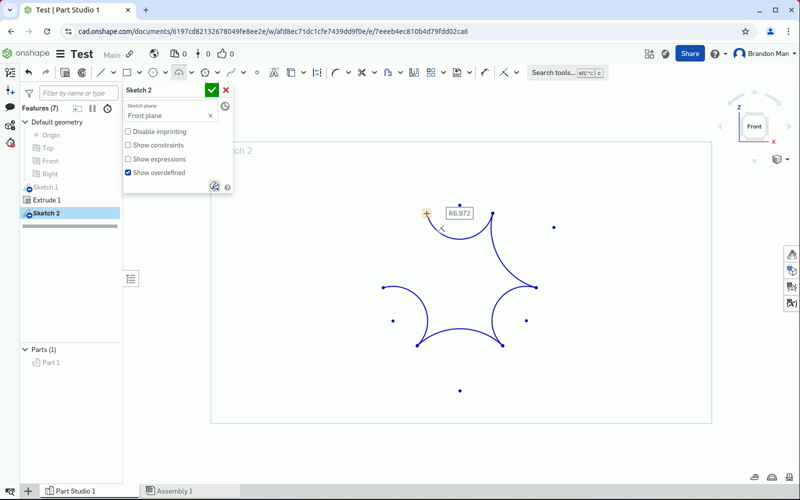
mouse_move(383, 287)
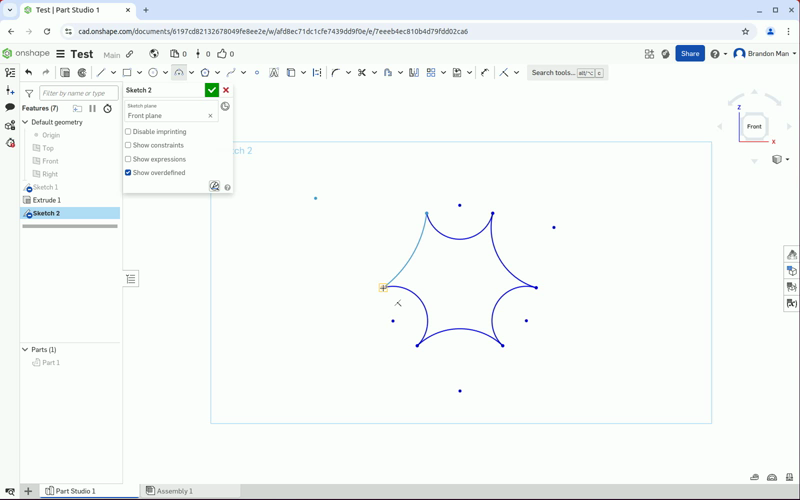
click(383, 287)
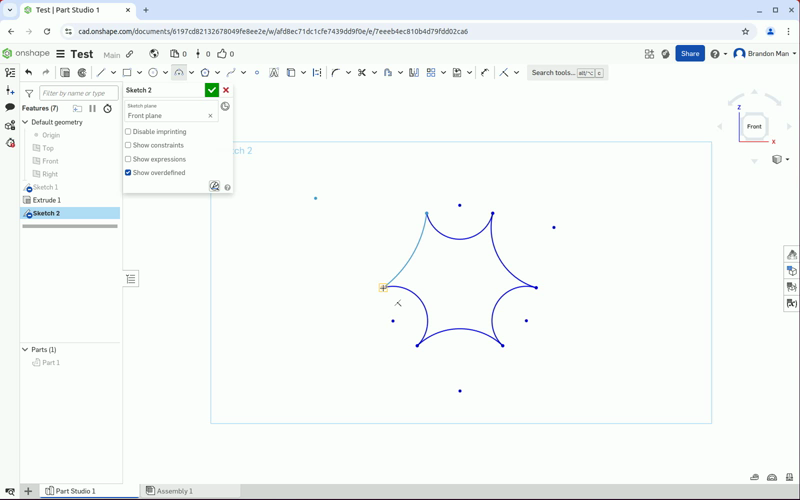
key_down(shift)
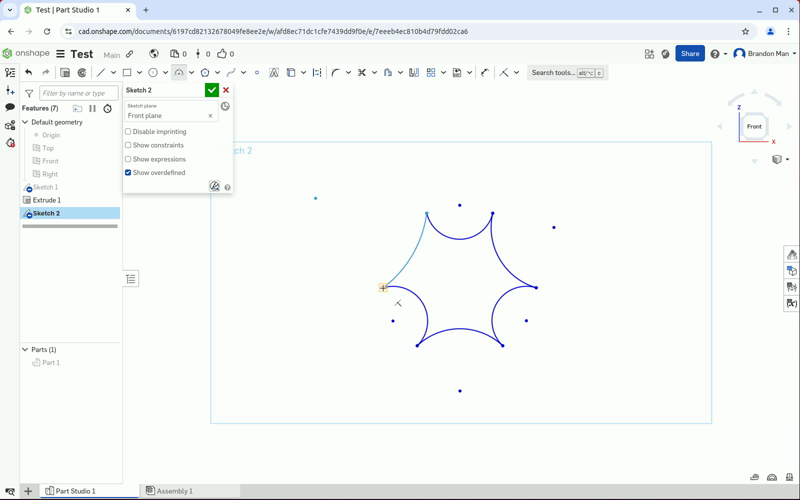
mouse_move(419, 259)
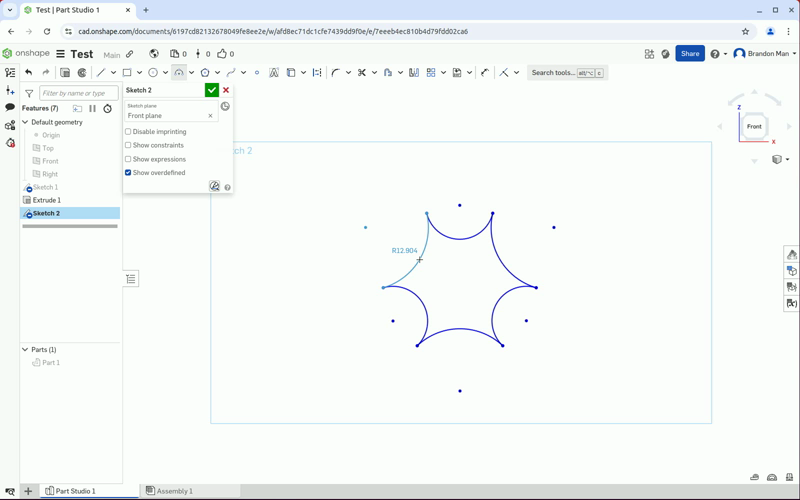
click(419, 259)
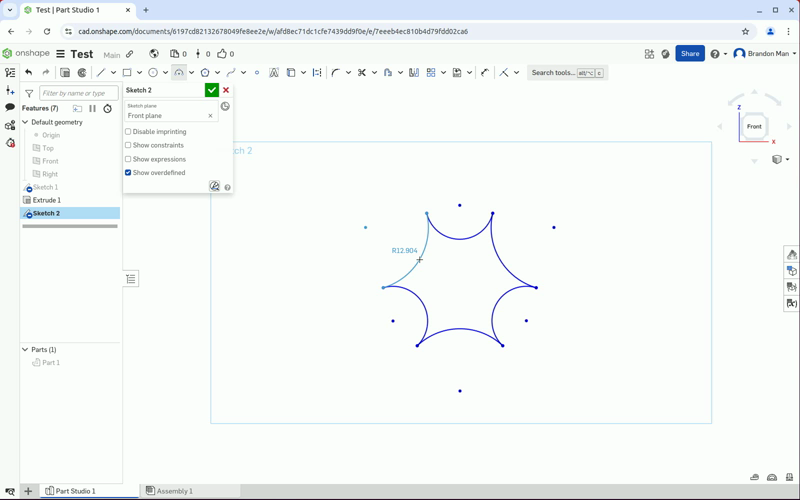
key_up(shift)
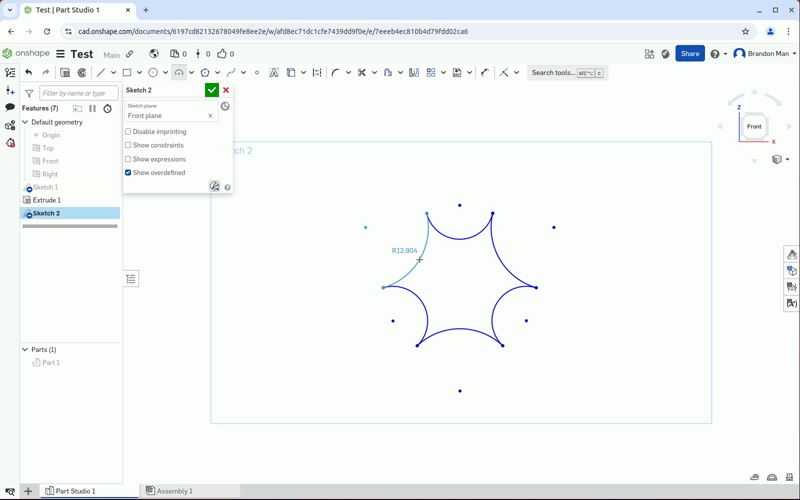
key(esc)
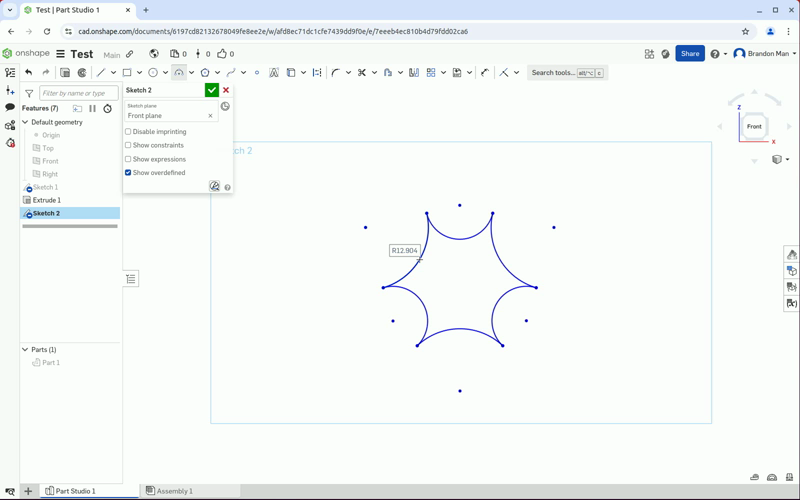
key(c)
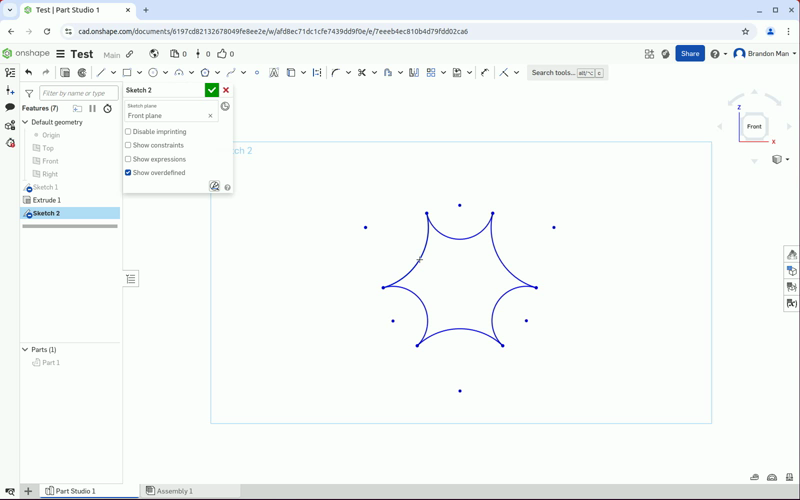
key_down(shift)
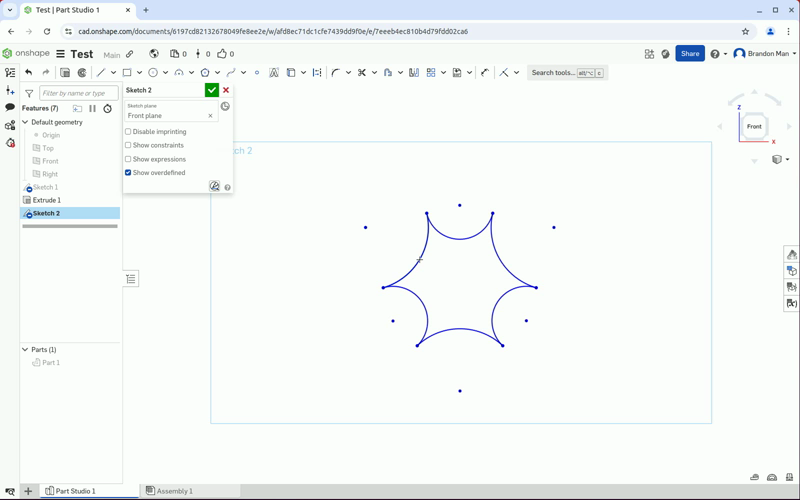
mouse_move(460, 282)
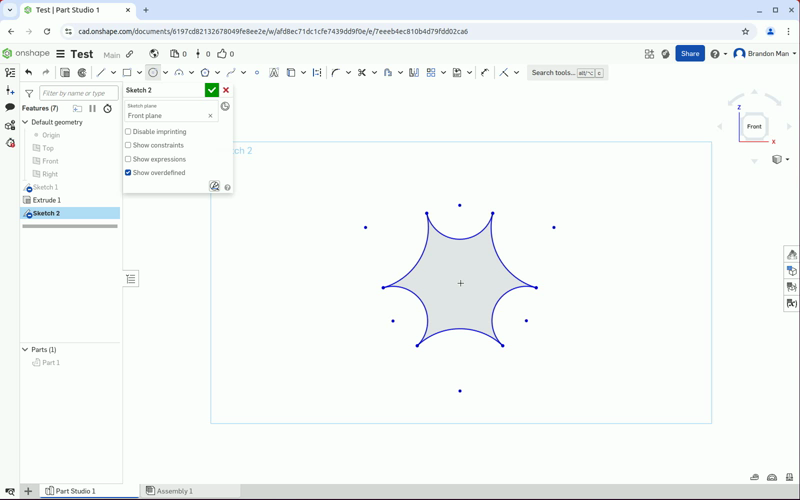
click(460, 282)
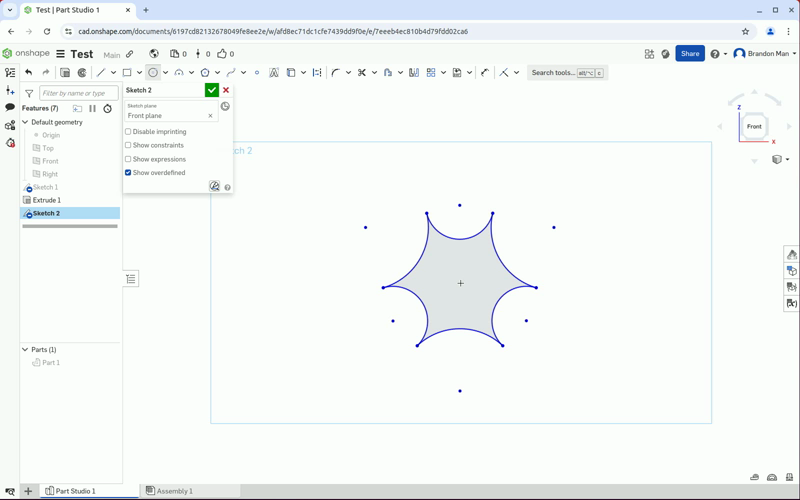
key_up(shift)
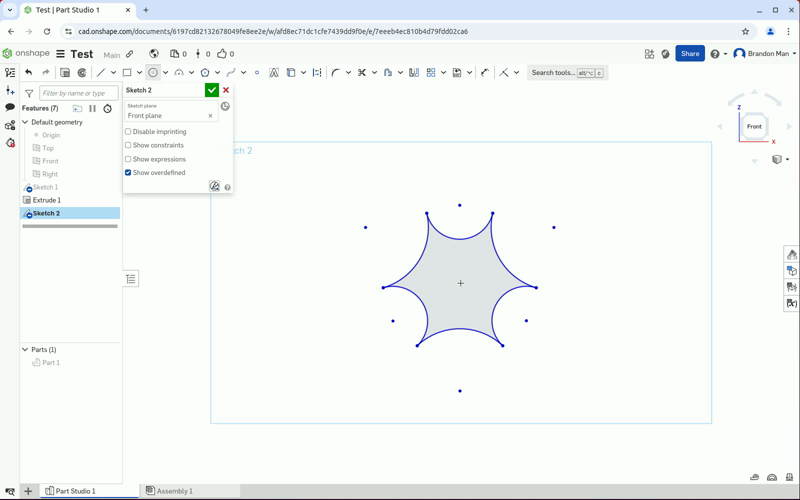
mouse_move(496, 282)
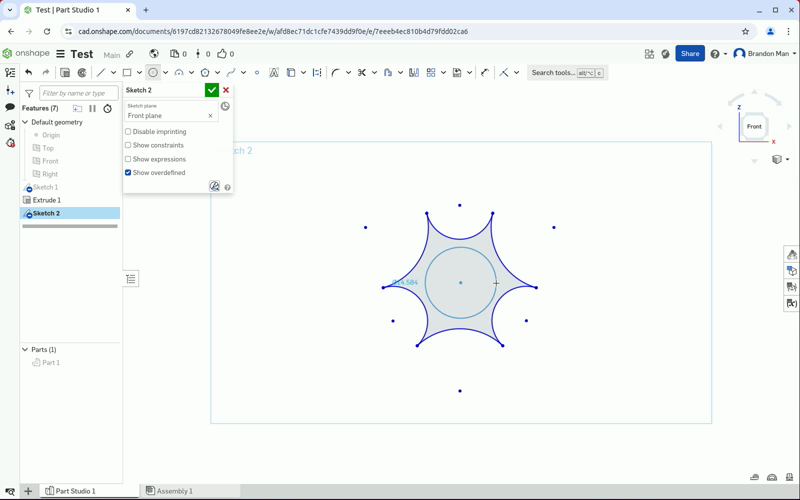
click(496, 282)
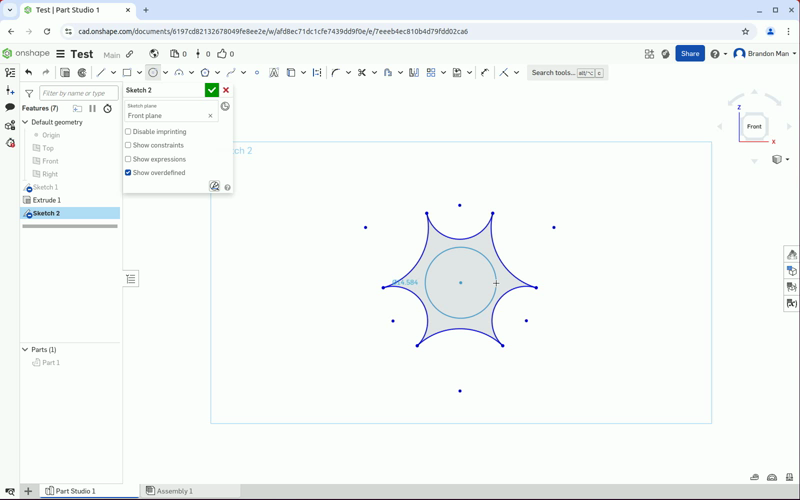
key(esc)
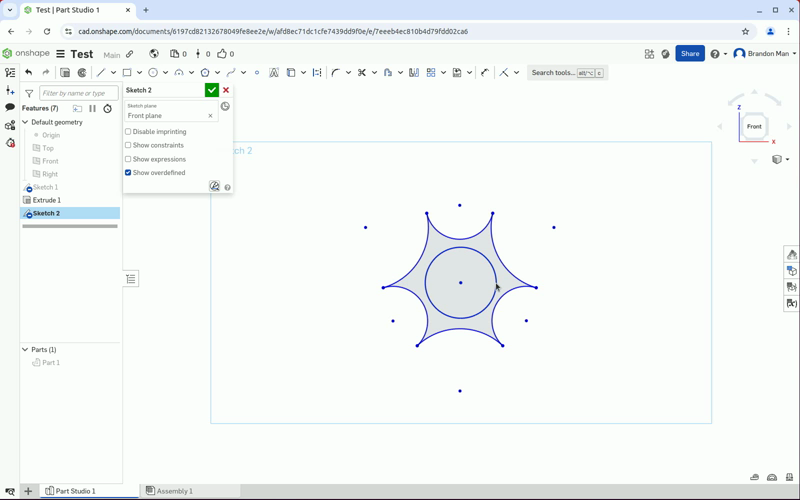
mouse_move(429, 304)
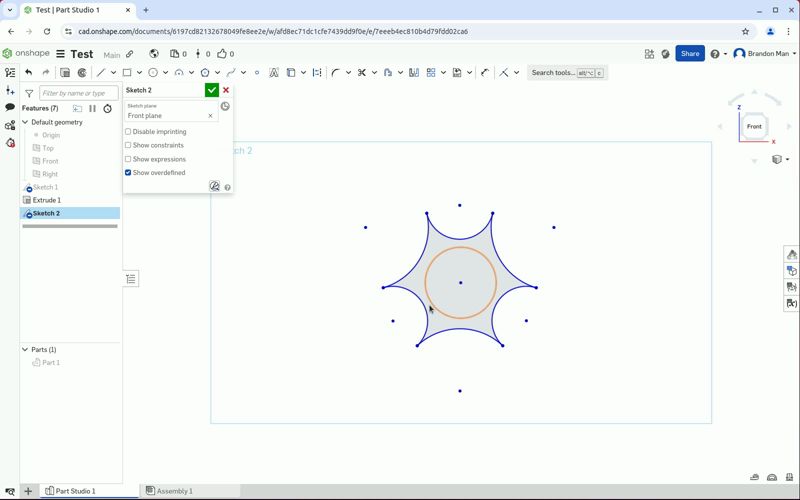
click(429, 304)
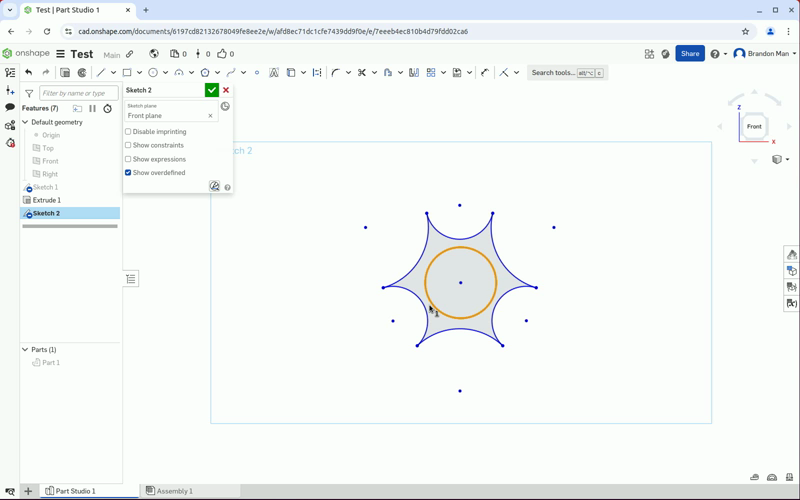
mouse_move(73, 352)
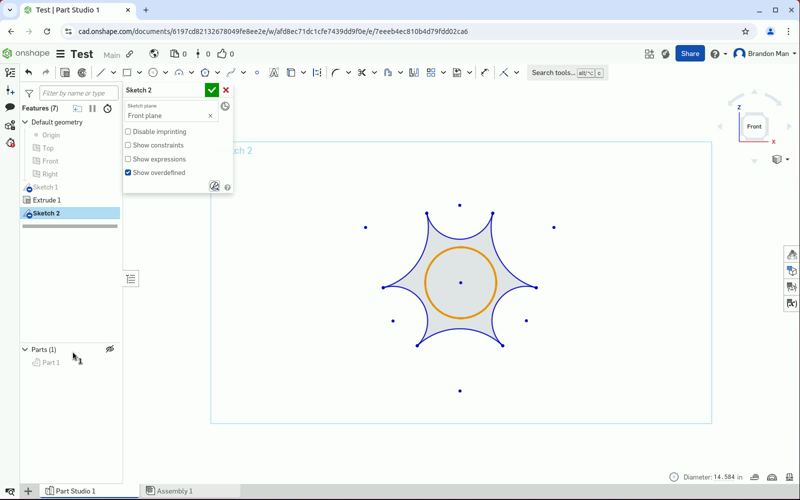
key(shift+y)
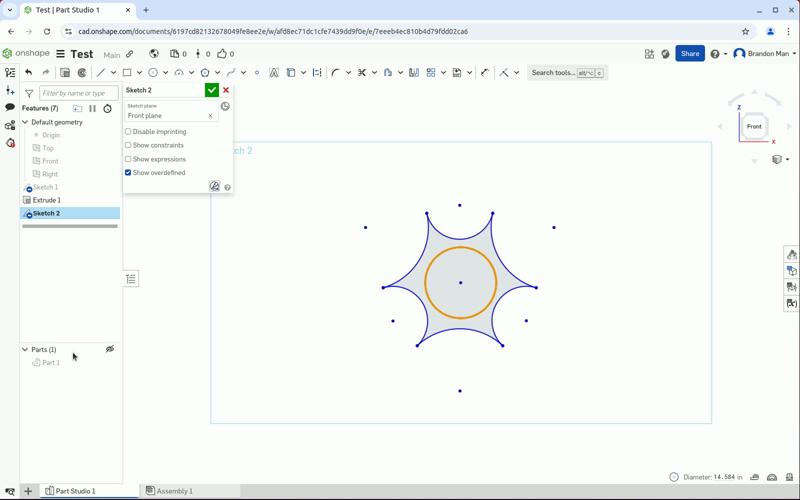
key(shift+e)
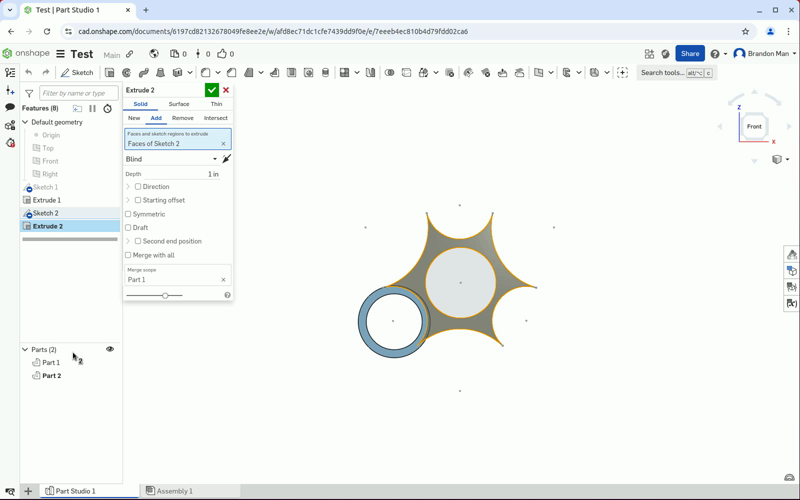
mouse_move(143, 106)
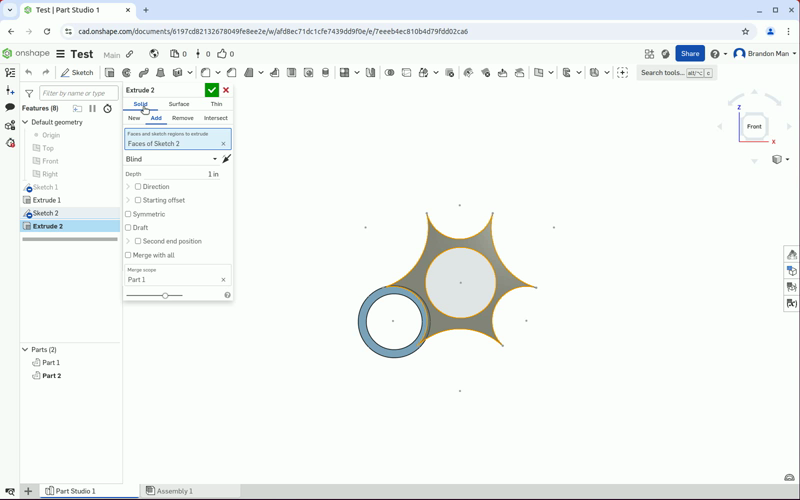
click(143, 106)
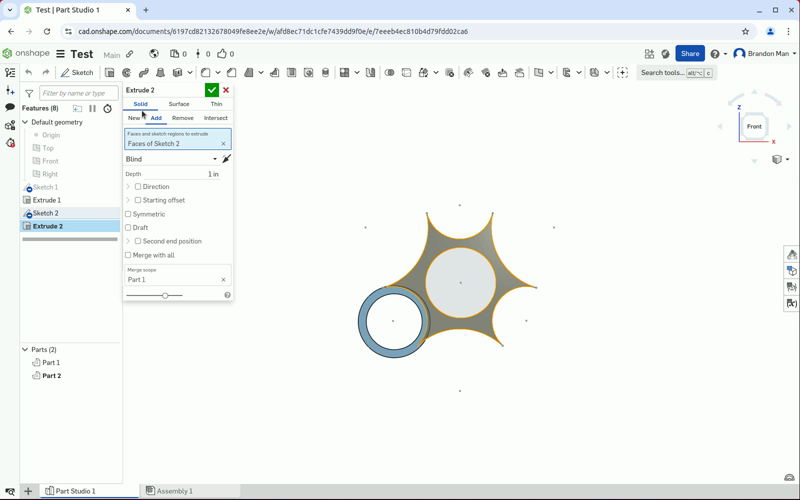
mouse_move(137, 120)
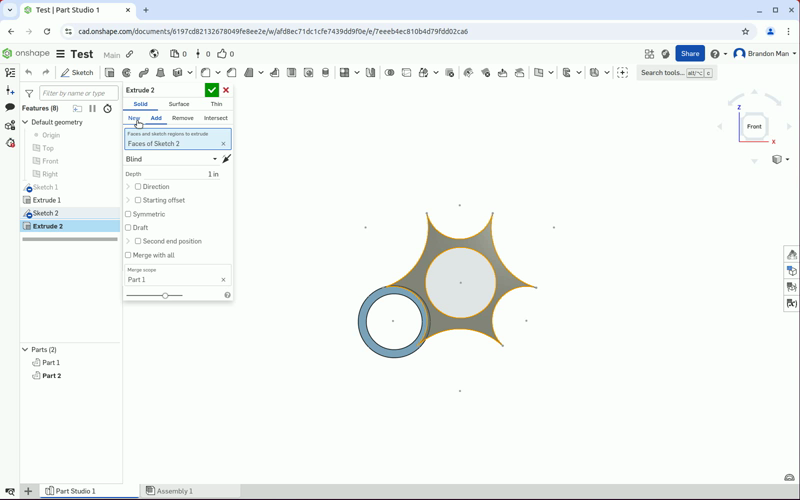
click(137, 120)
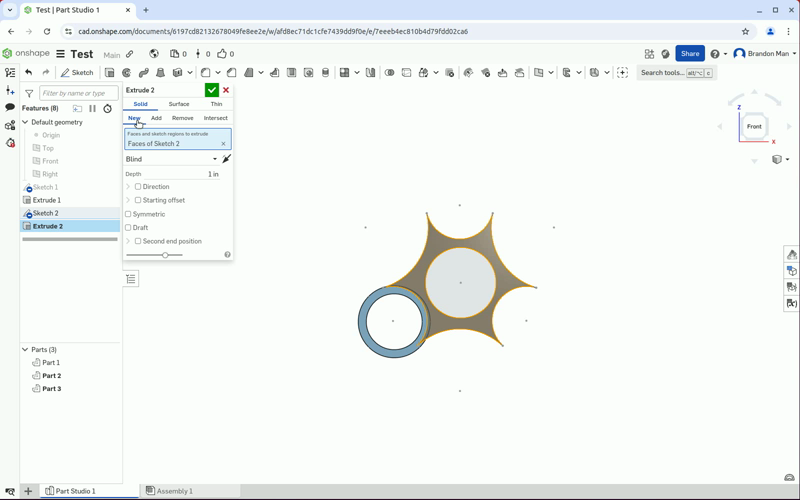
key(tab, 4)
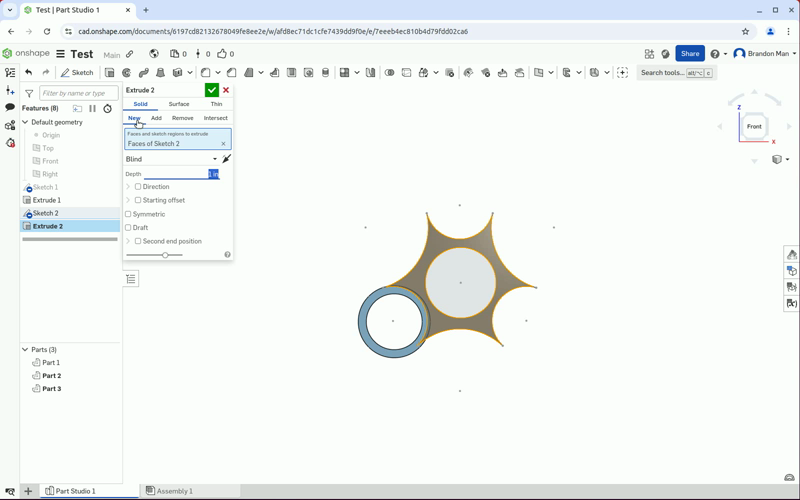
text(3.129)
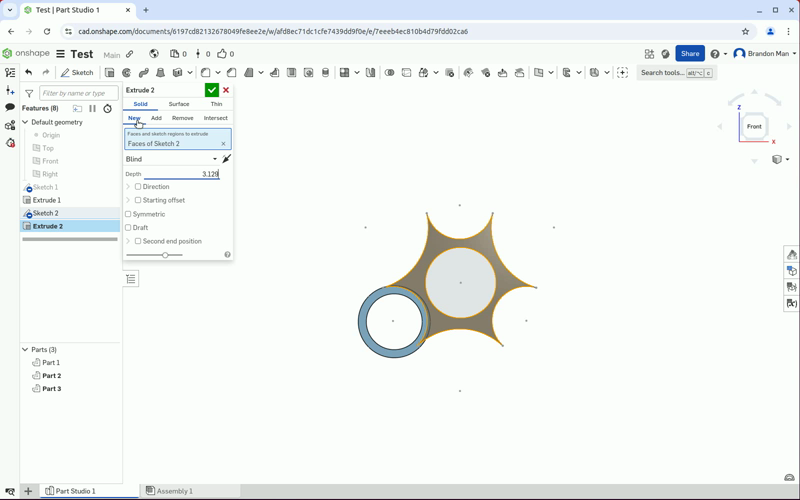
key(enter)
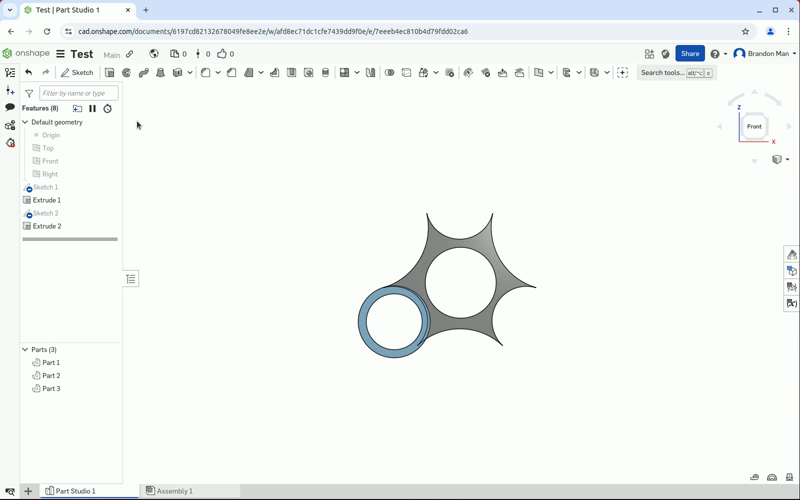
key(shift+h)
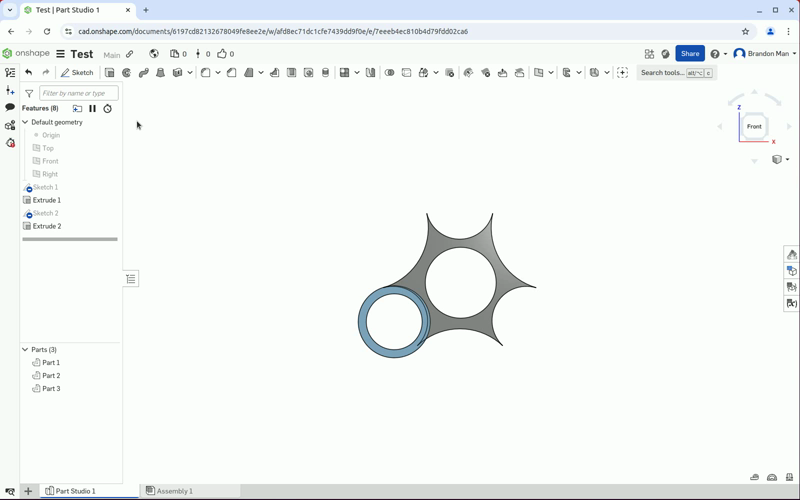
key(shift+h)
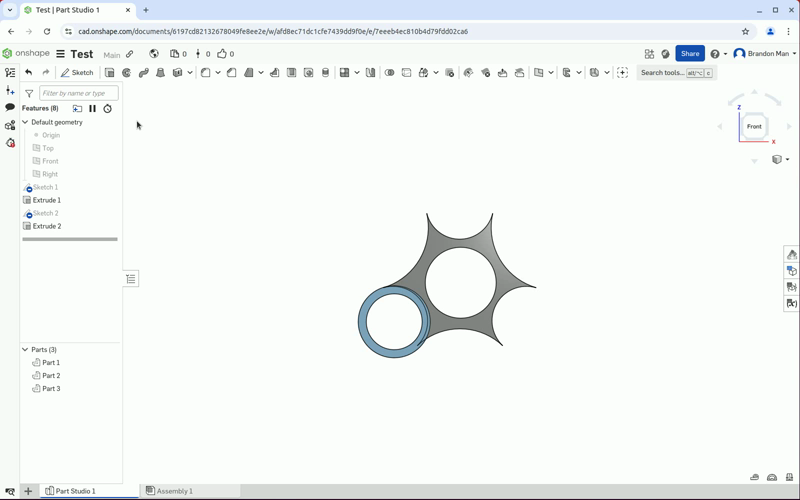
mouse_move(73, 189)
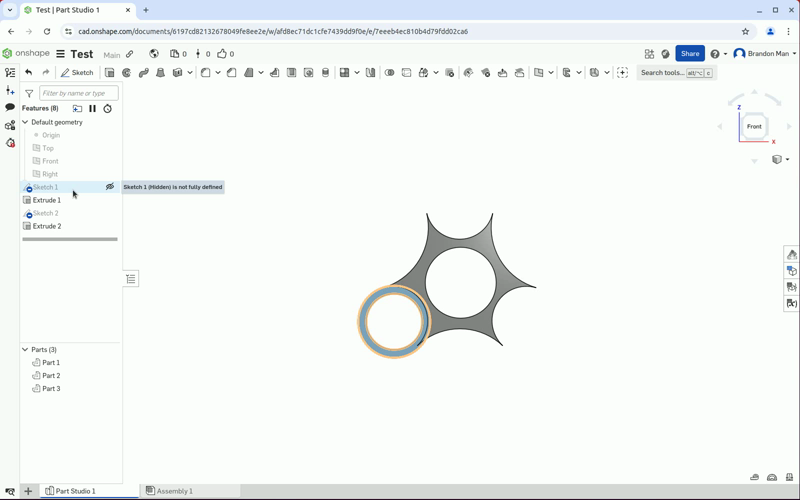
click(73, 189)
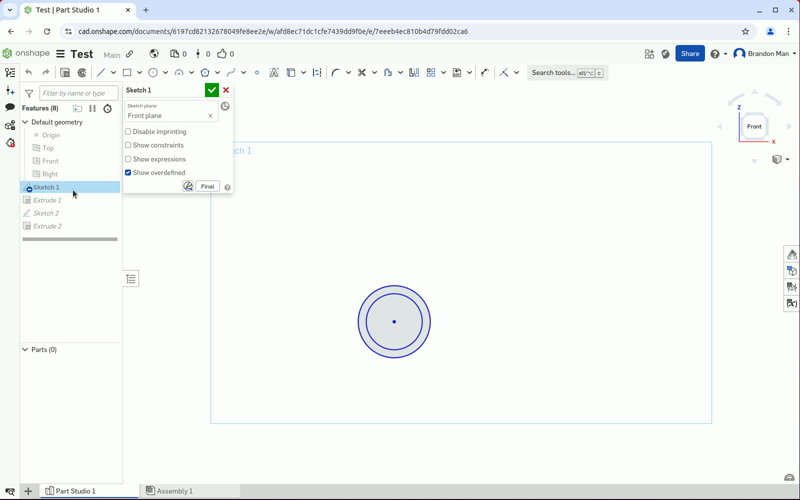
mouse_move(229, 92)
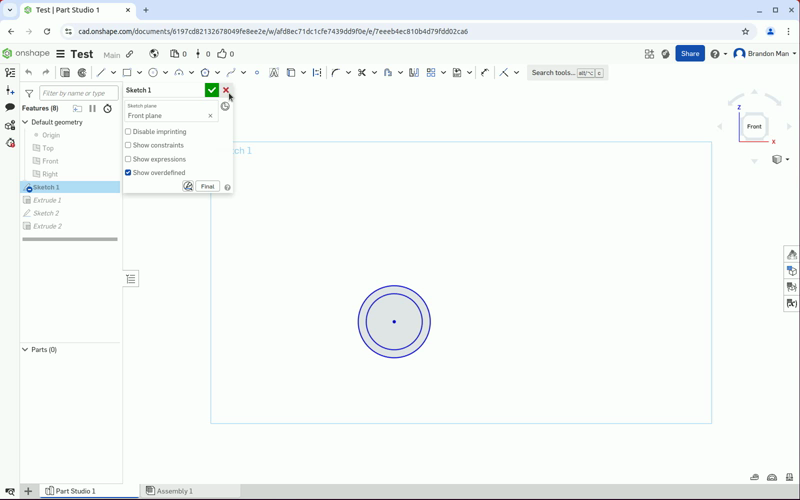
click(229, 92)
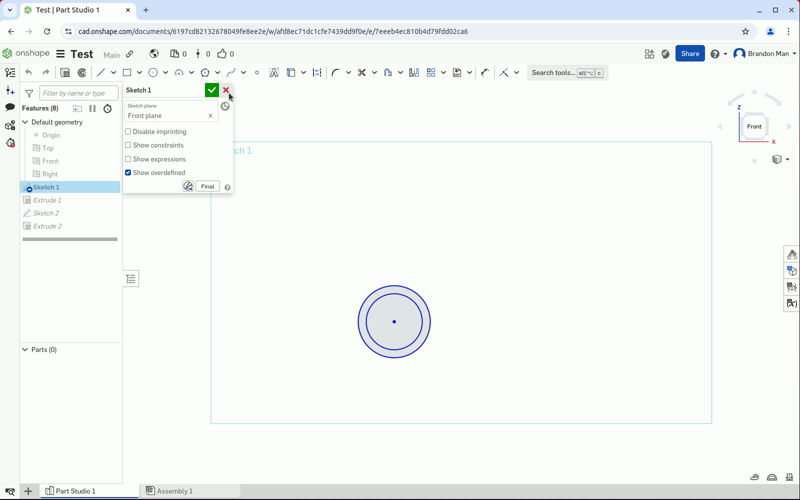
key(shift+s)
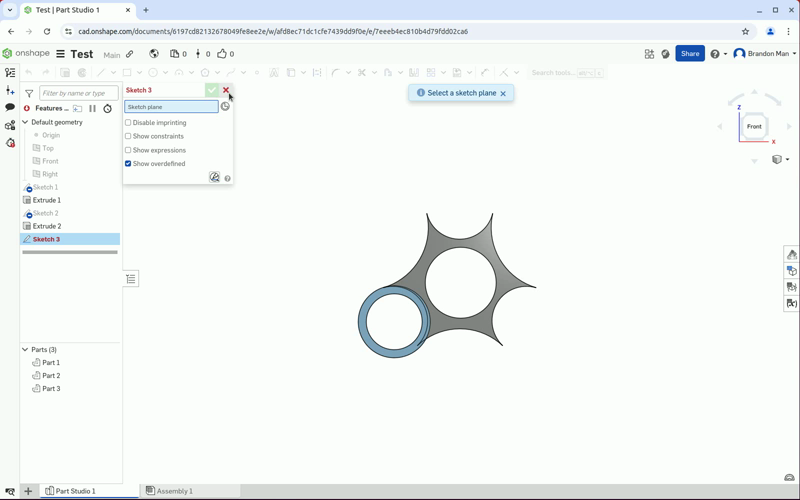
mouse_move(73, 163)
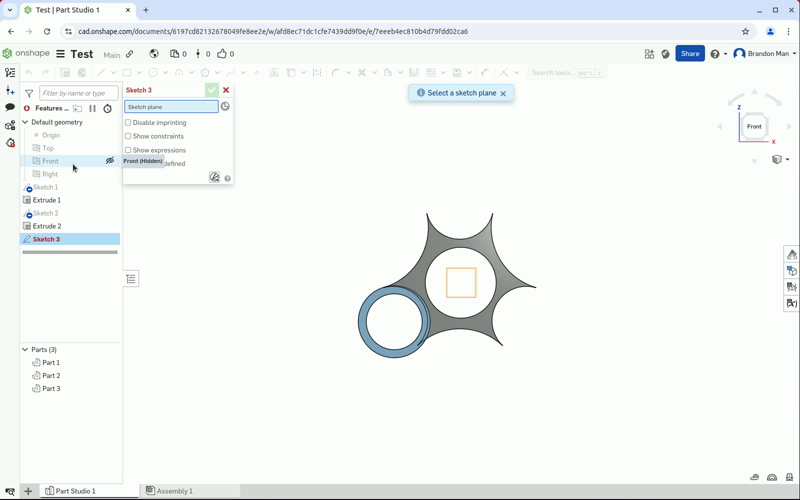
click(73, 163)
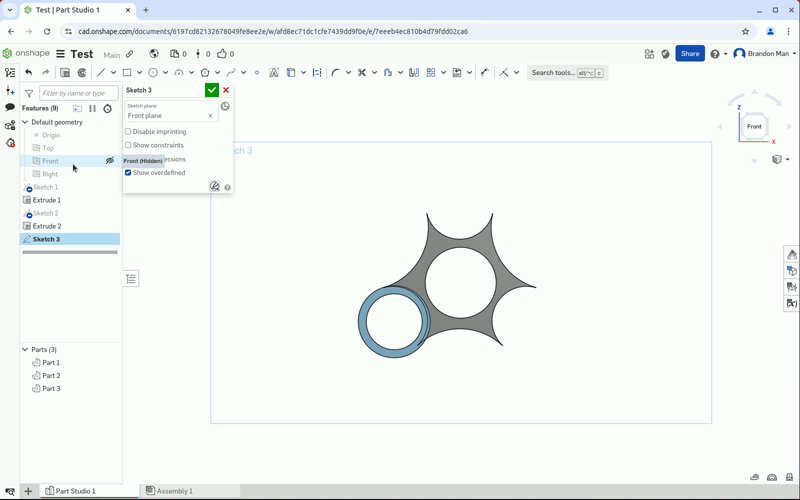
mouse_move(73, 352)
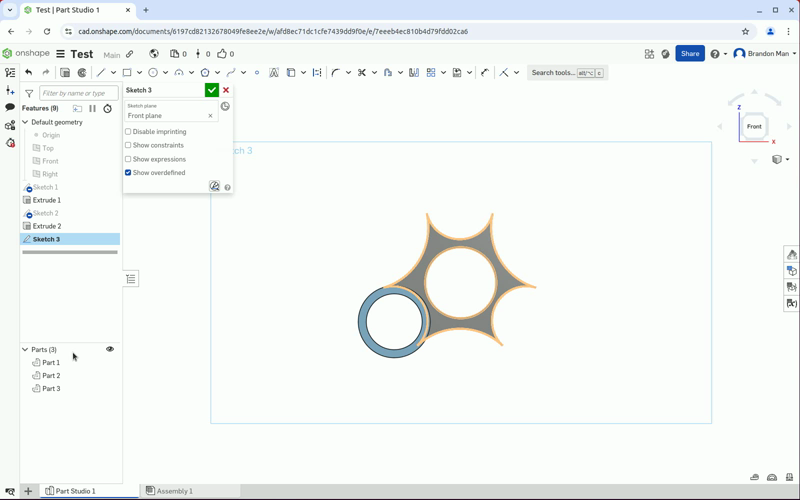
key(y)
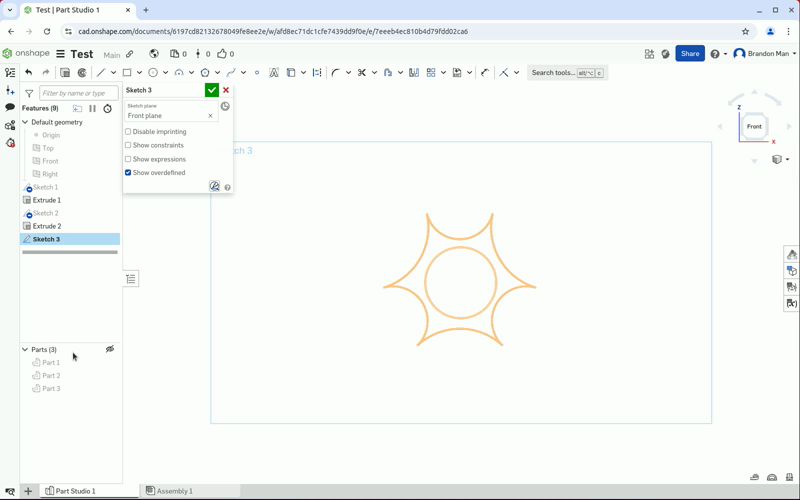
key(c)
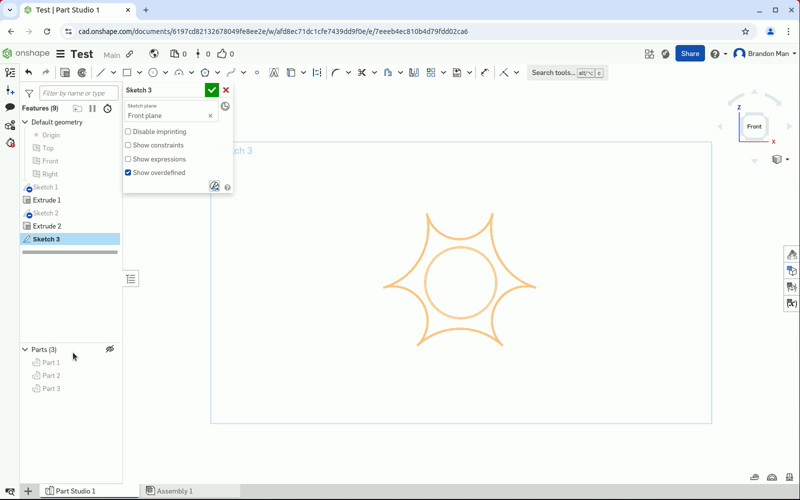
key_down(shift)
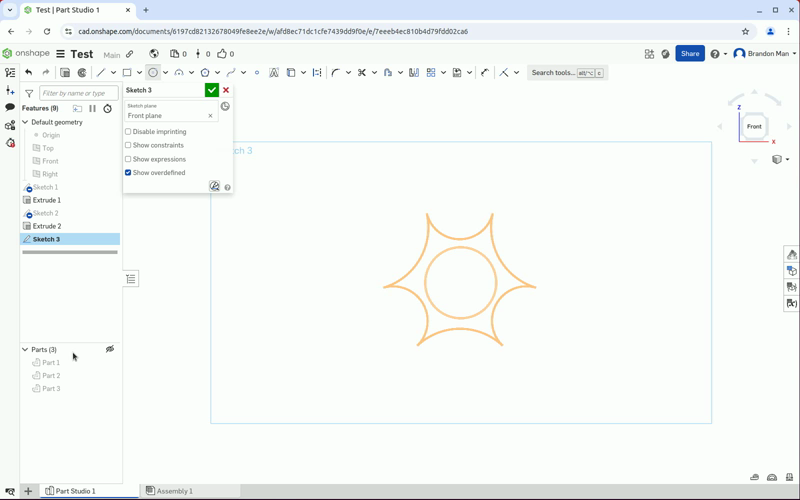
mouse_move(461, 282)
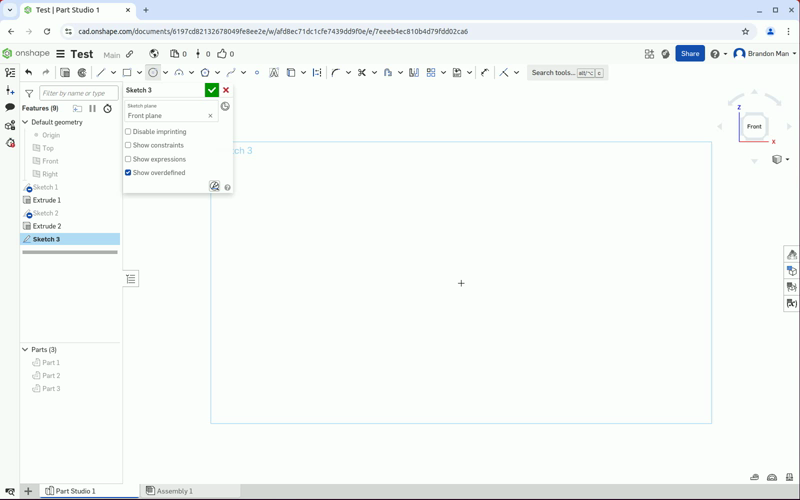
click(461, 282)
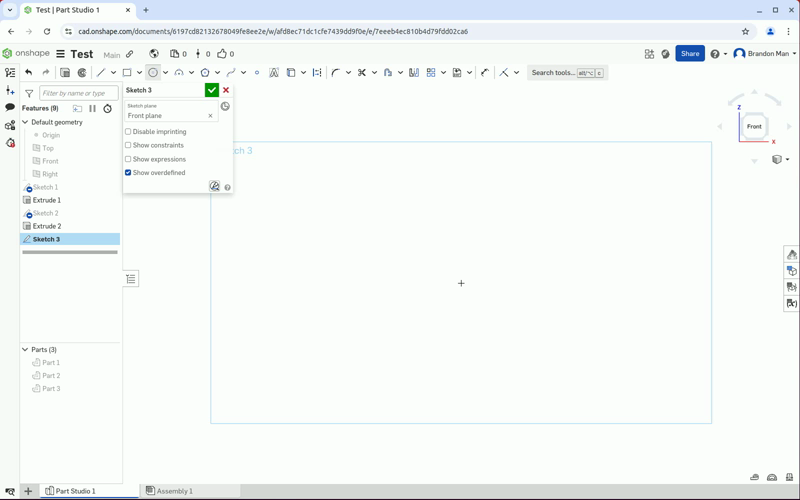
key_up(shift)
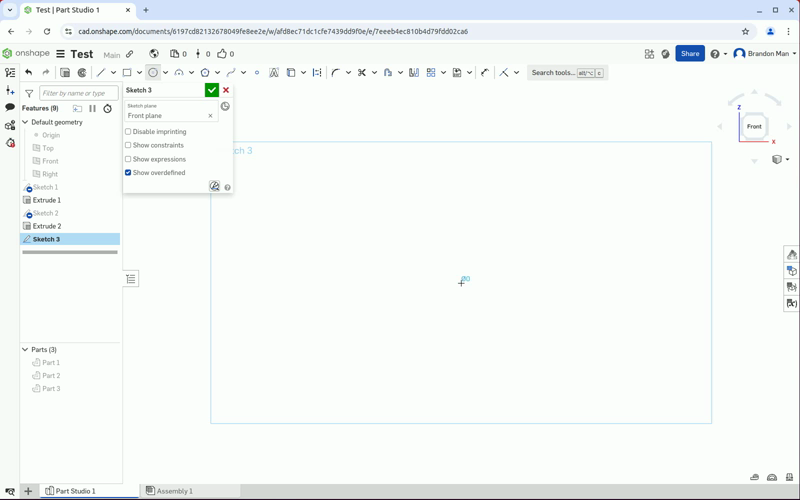
mouse_move(497, 282)
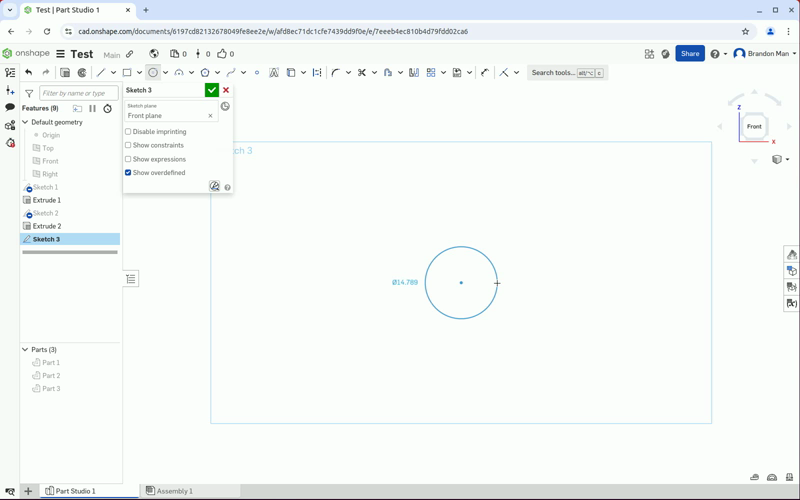
click(497, 282)
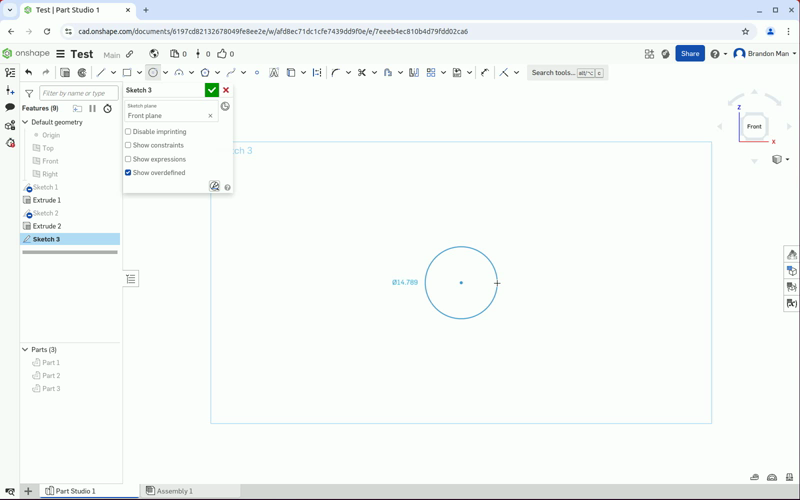
key(esc)
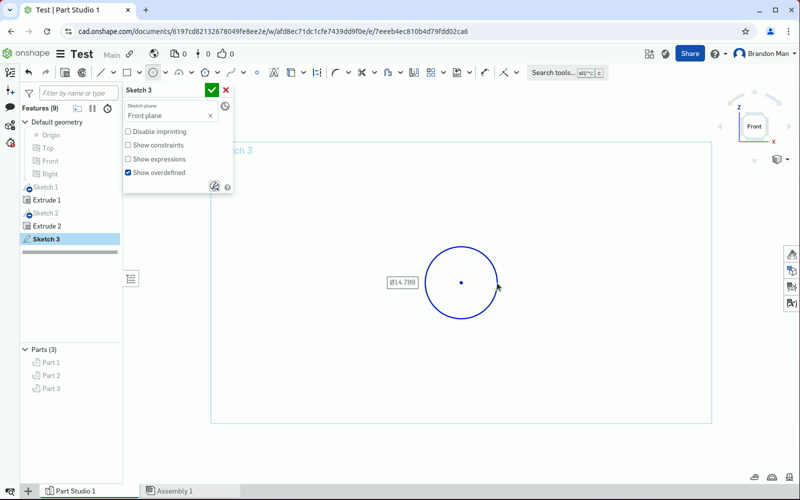
key(c)
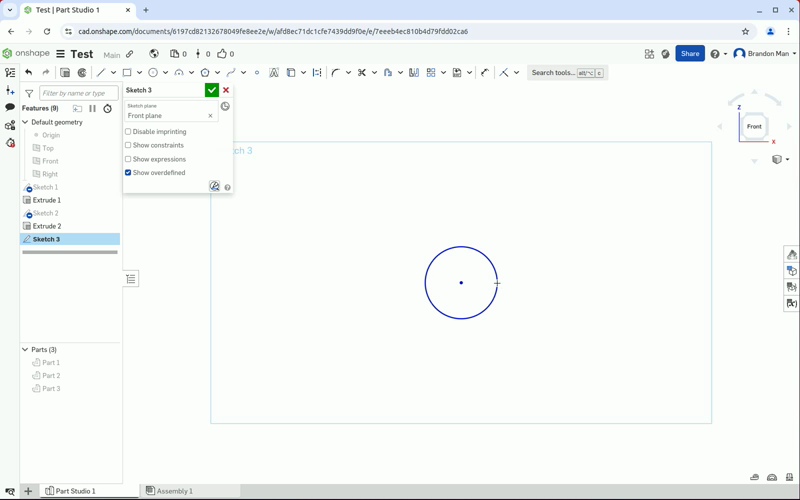
key_down(shift)
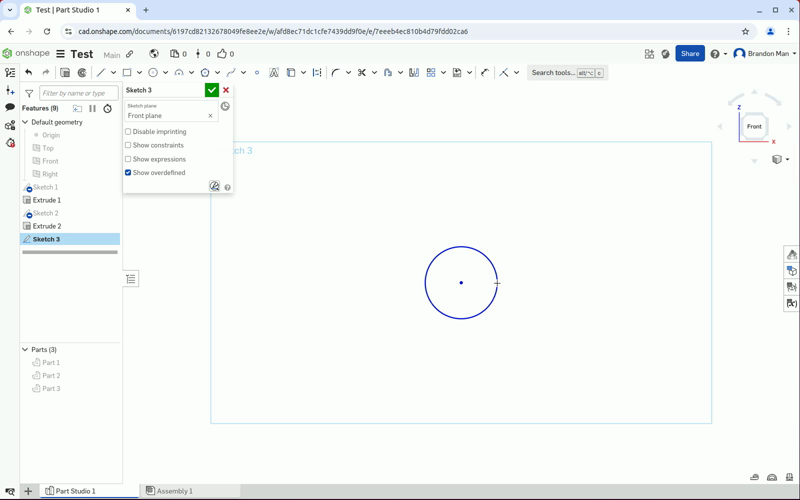
mouse_move(461, 282)
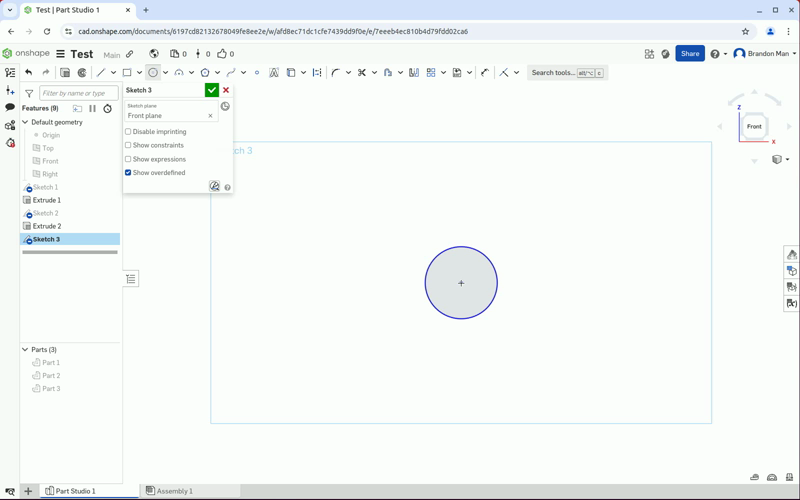
click(461, 282)
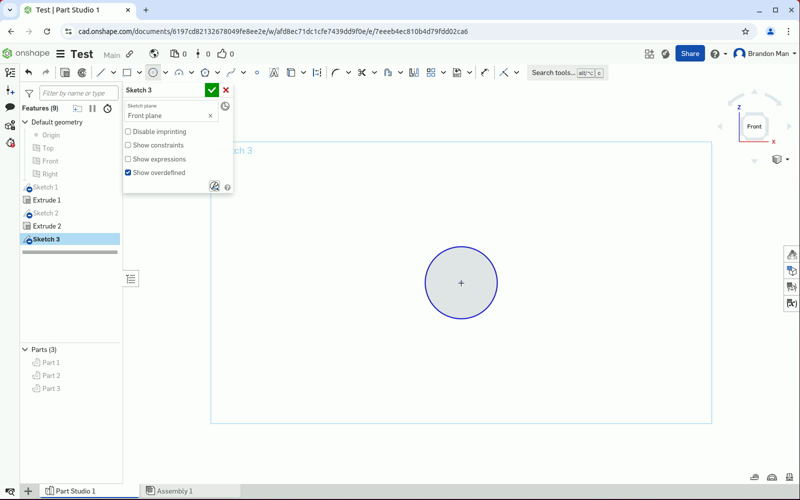
key_up(shift)
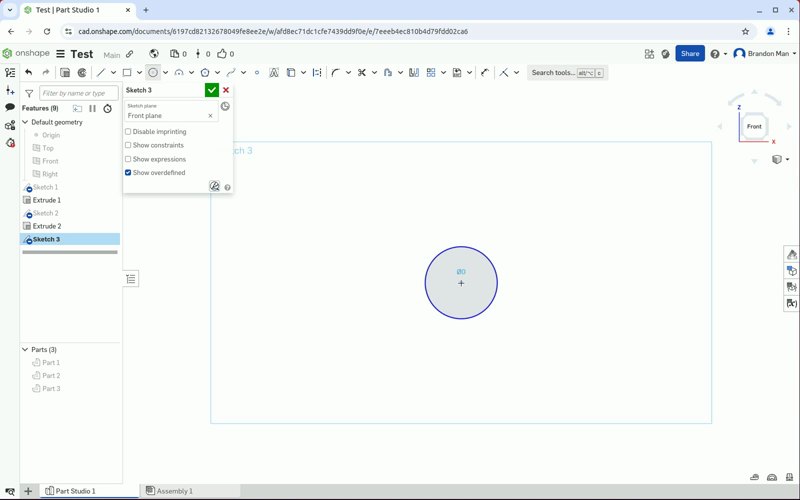
mouse_move(489, 282)
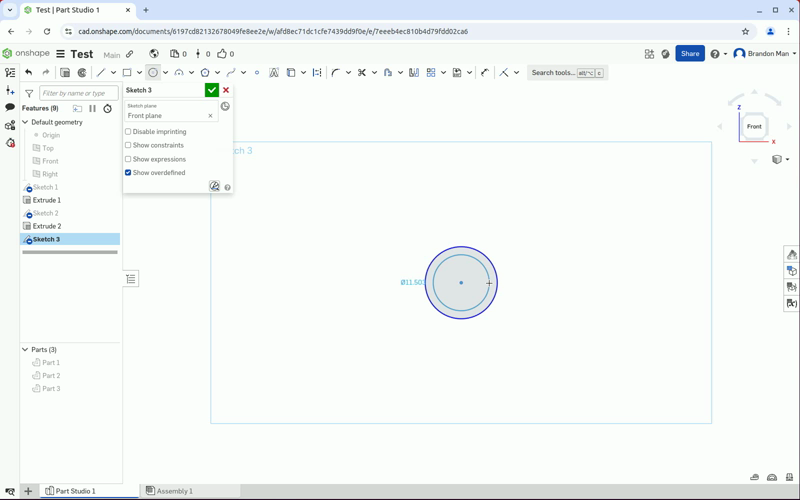
click(489, 282)
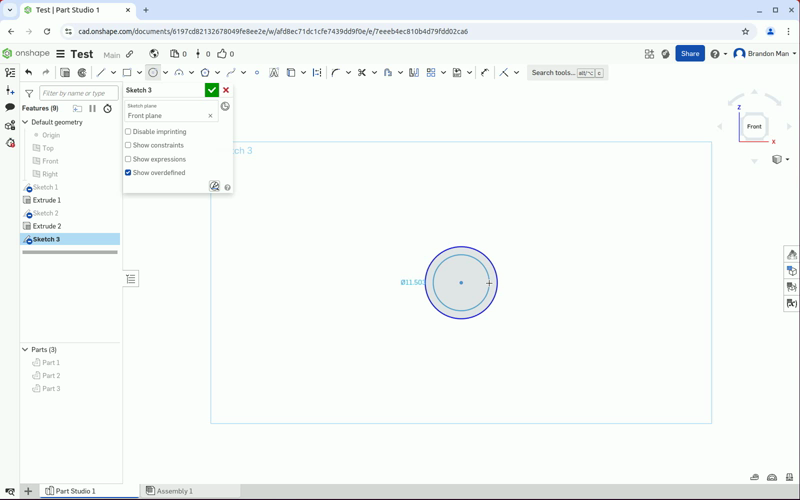
key(esc)
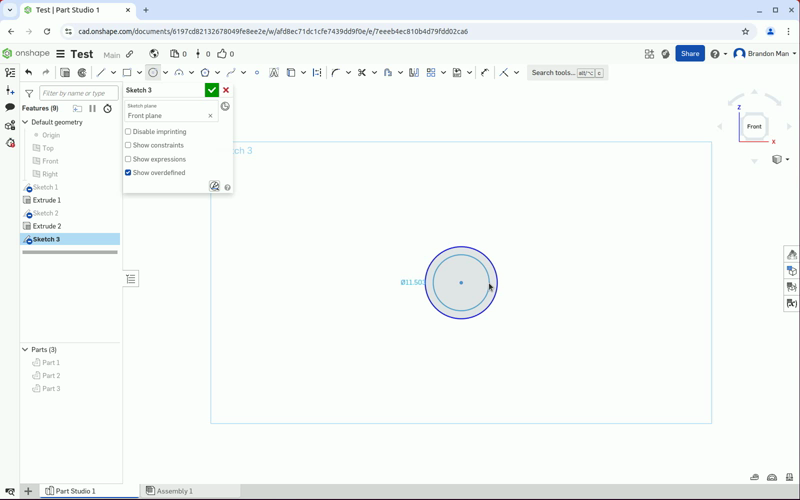
mouse_move(486, 297)
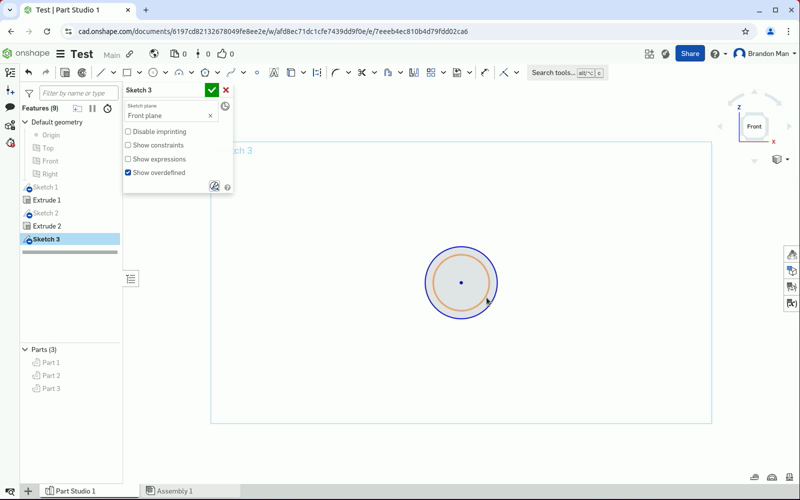
scroll(6)
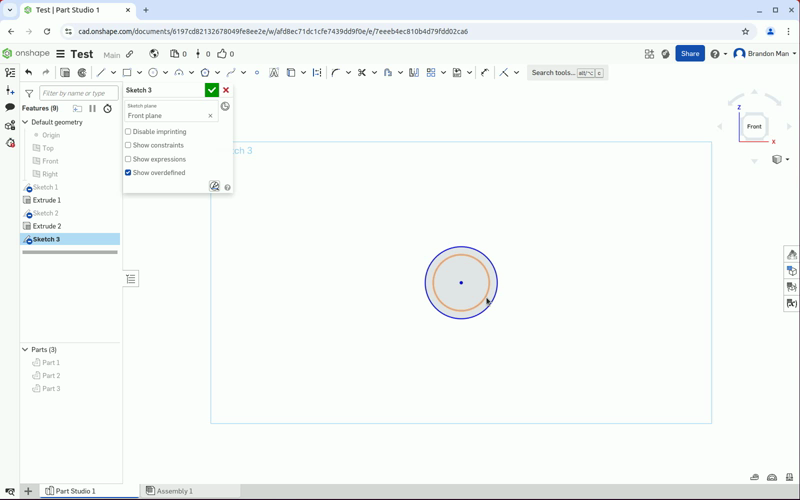
scroll(6)
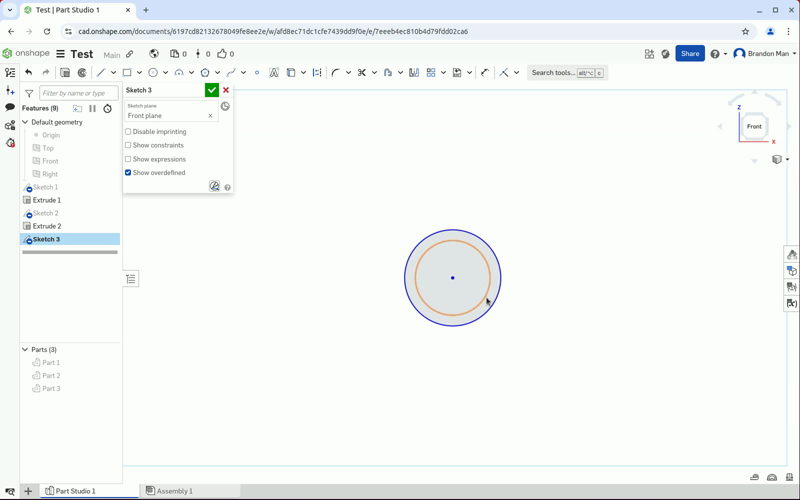
scroll(6)
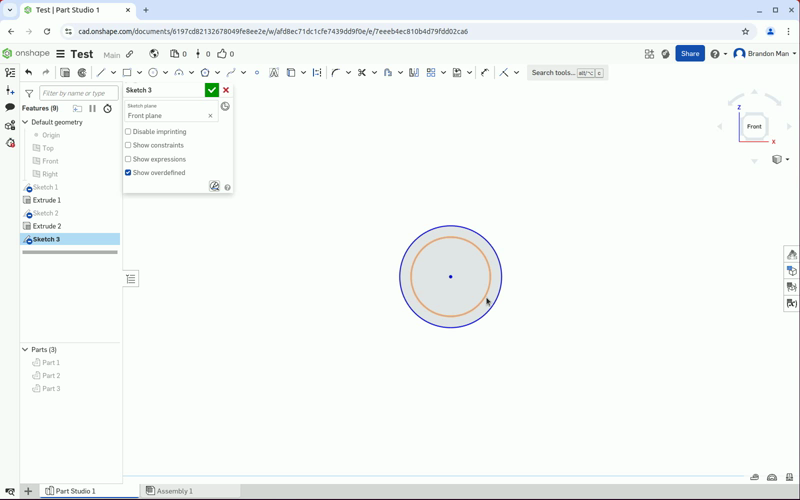
scroll(6)
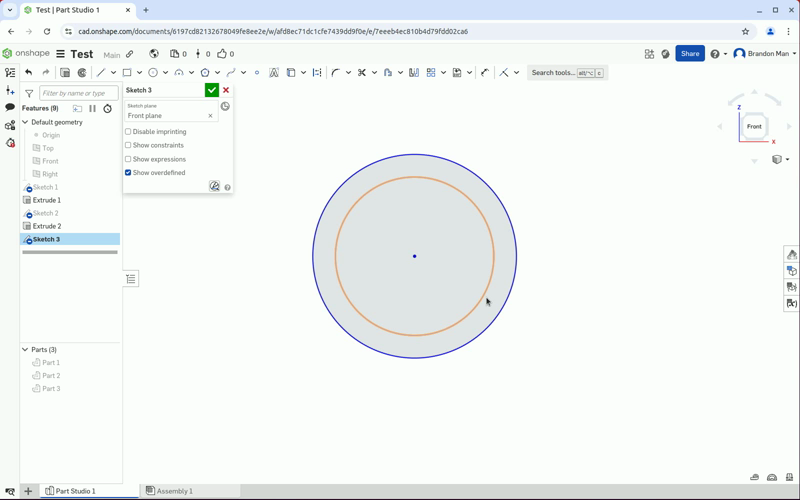
scroll(6)
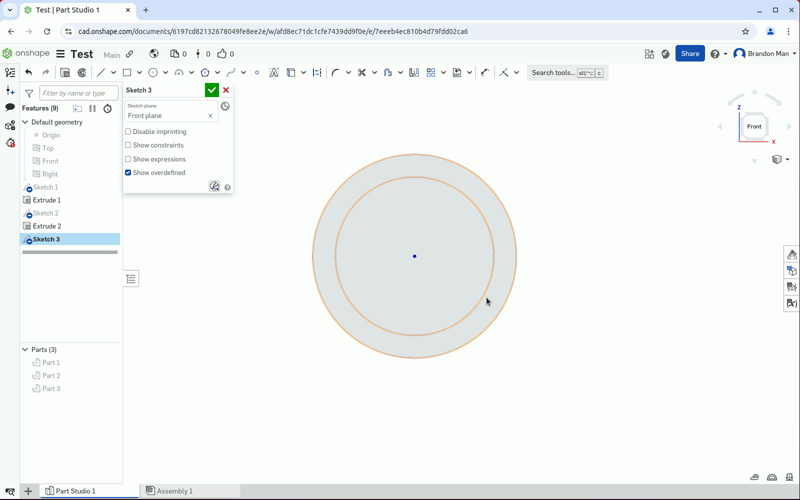
scroll(6)
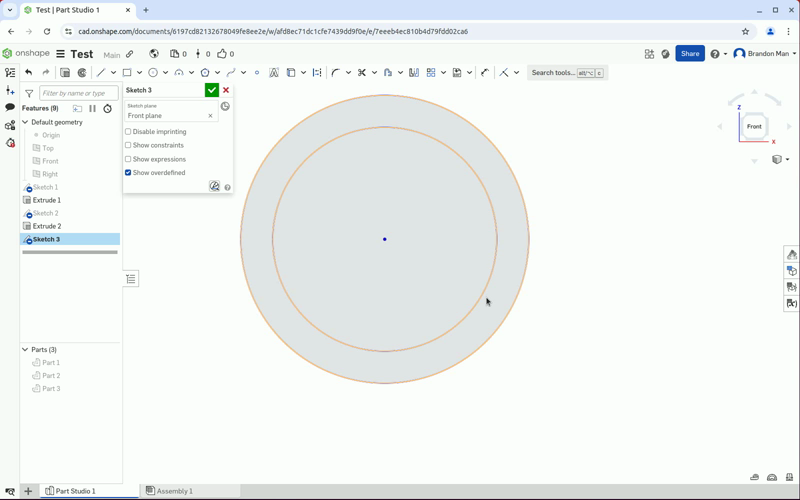
scroll(6)
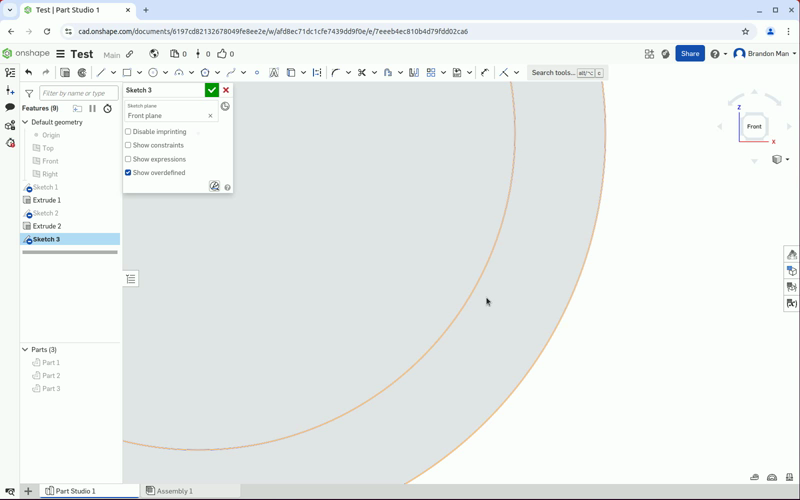
click(486, 297)
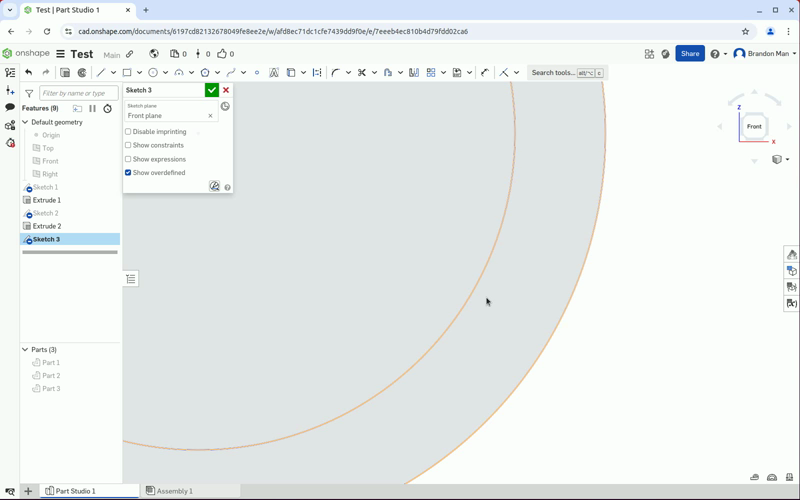
scroll(-6)
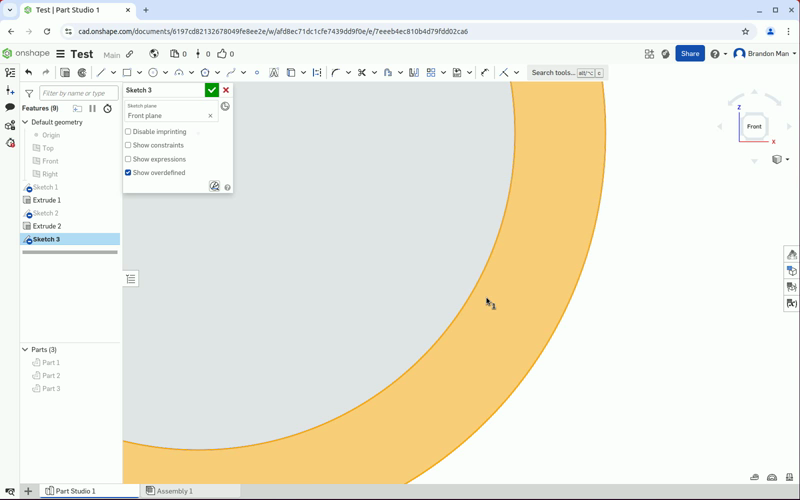
scroll(-6)
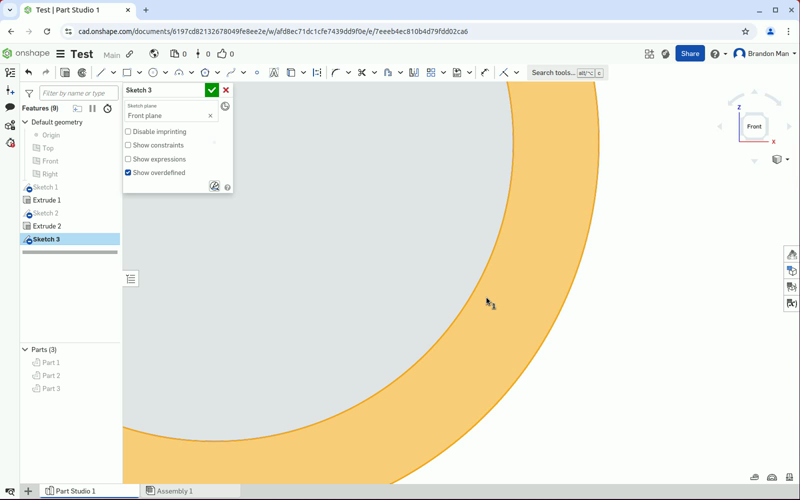
scroll(-6)
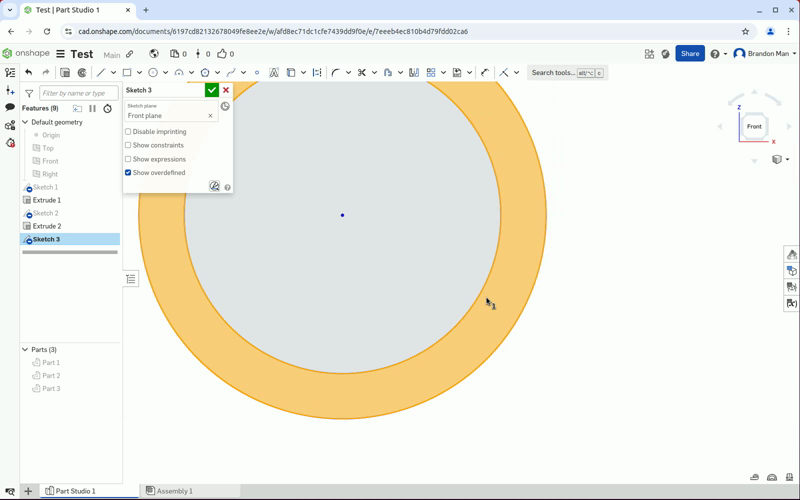
scroll(-6)
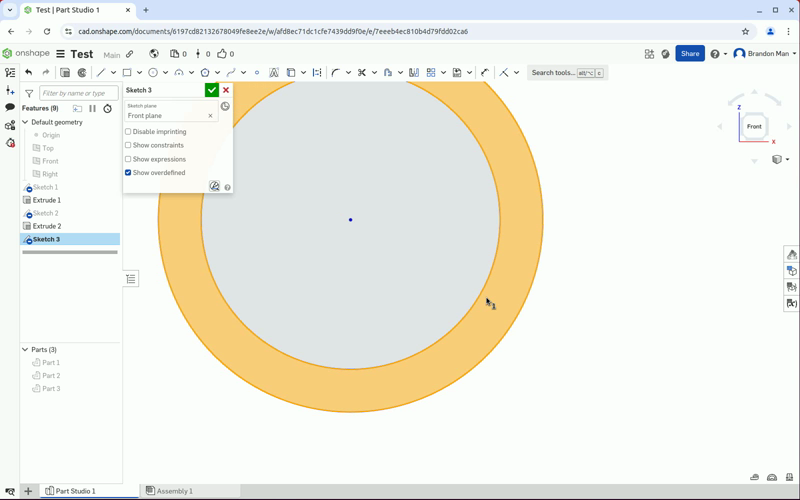
scroll(-6)
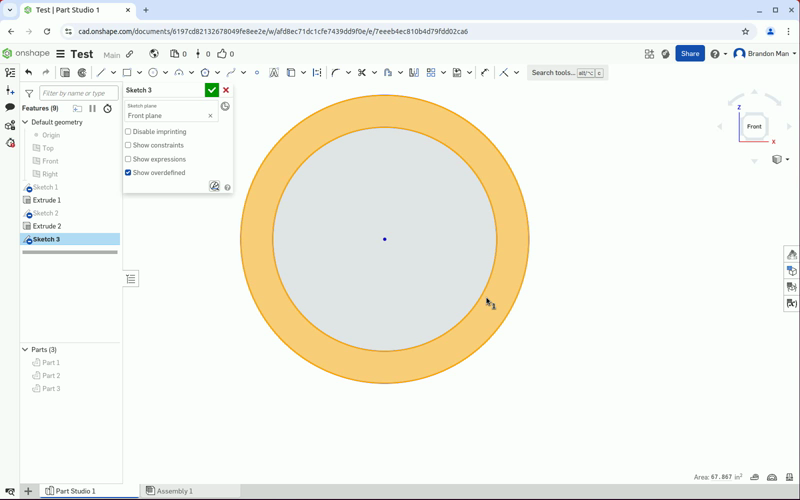
scroll(-6)
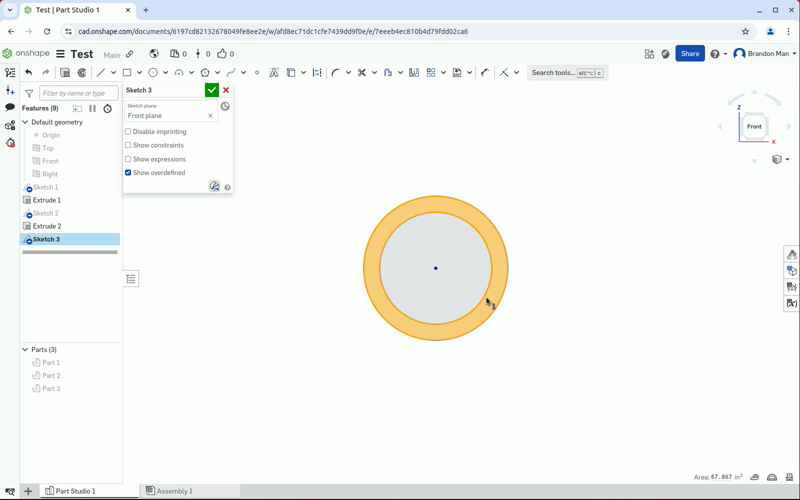
scroll(-6)
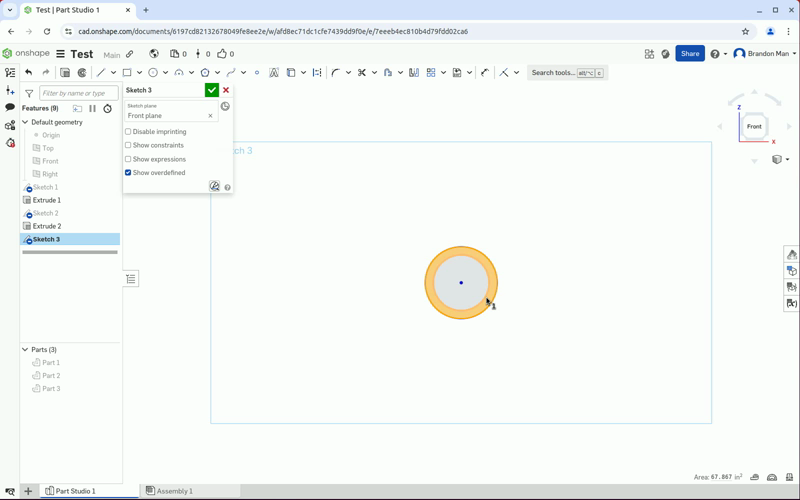
mouse_move(73, 352)
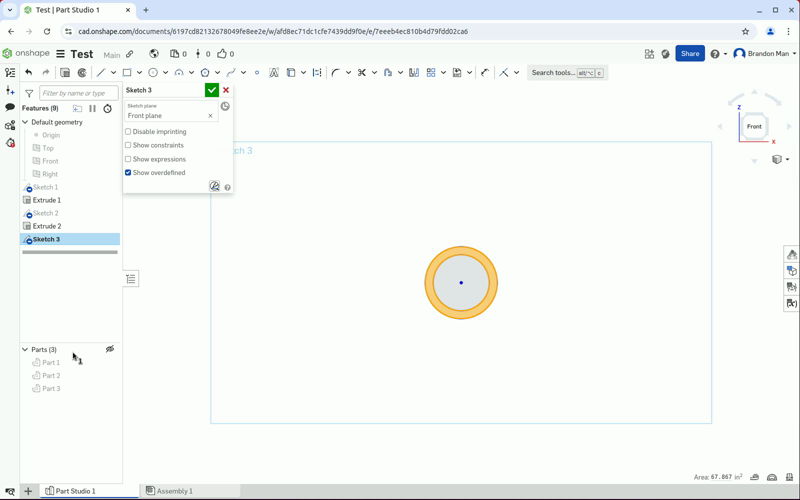
key(shift+y)
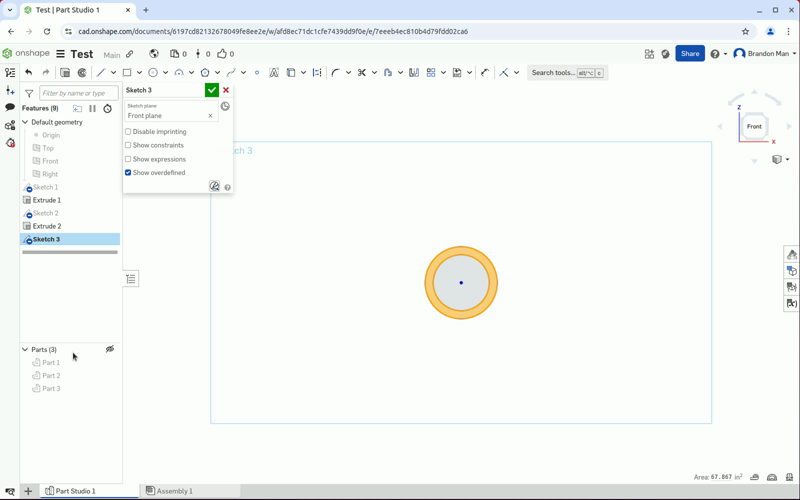
key(shift+e)
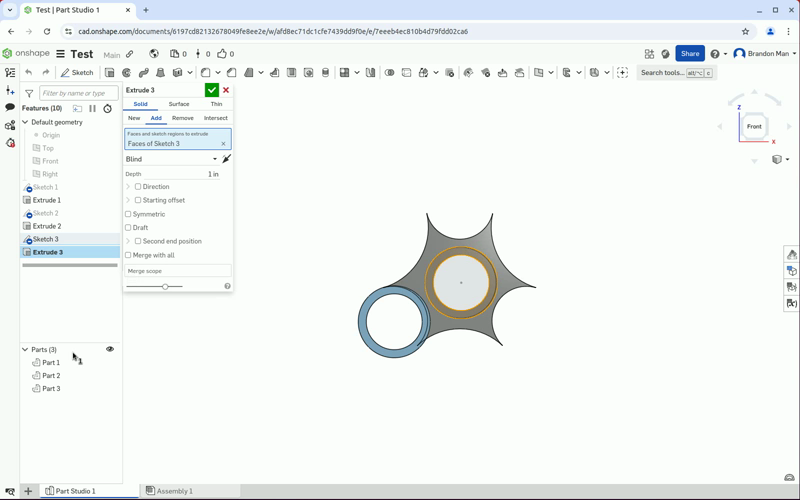
mouse_move(143, 106)
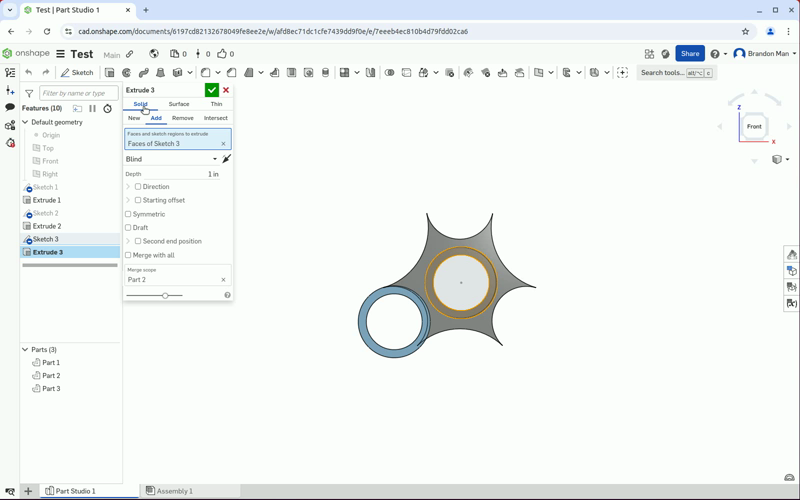
click(143, 106)
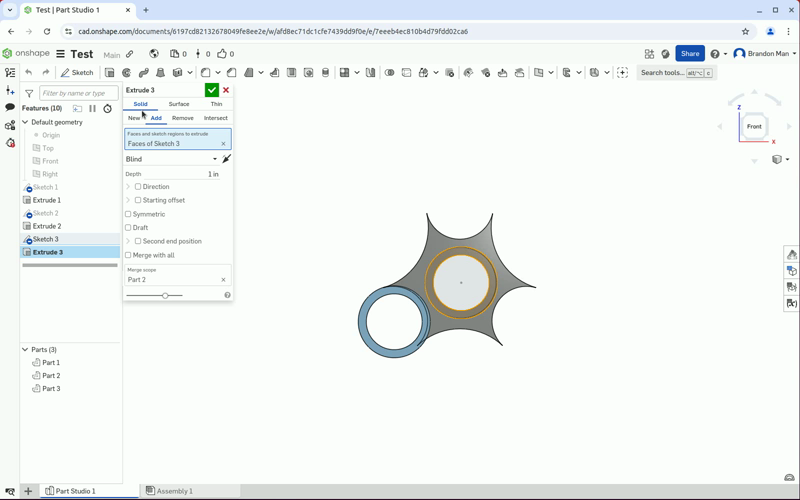
mouse_move(137, 120)
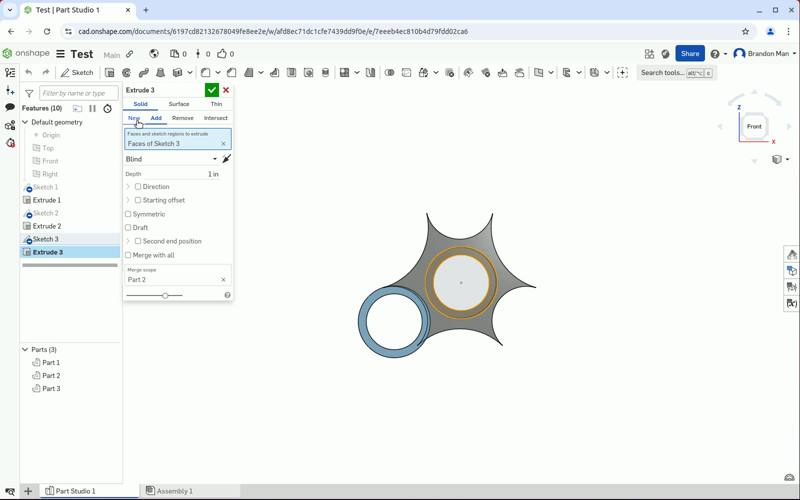
click(137, 120)
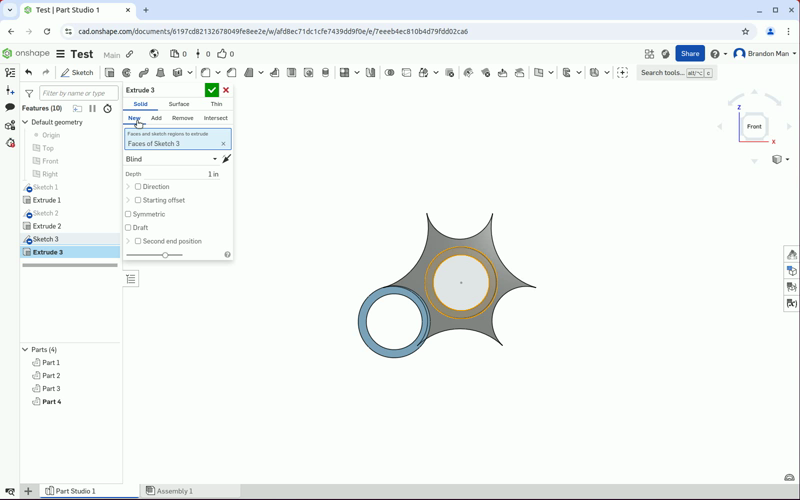
key(tab, 4)
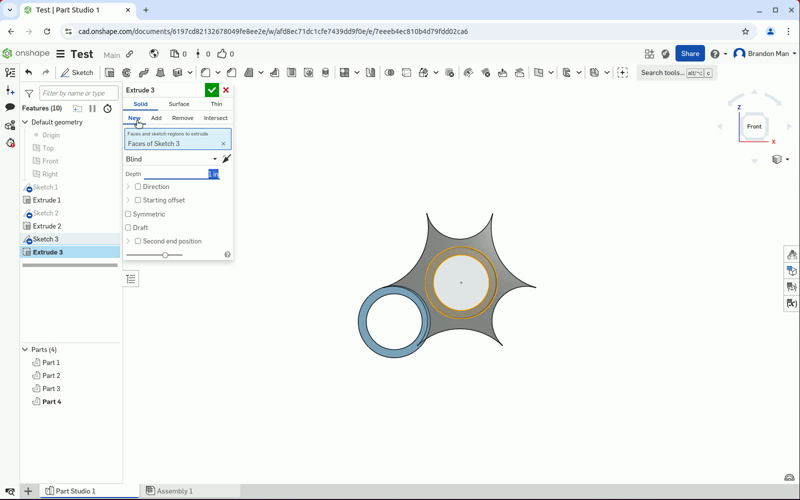
text(3.129)
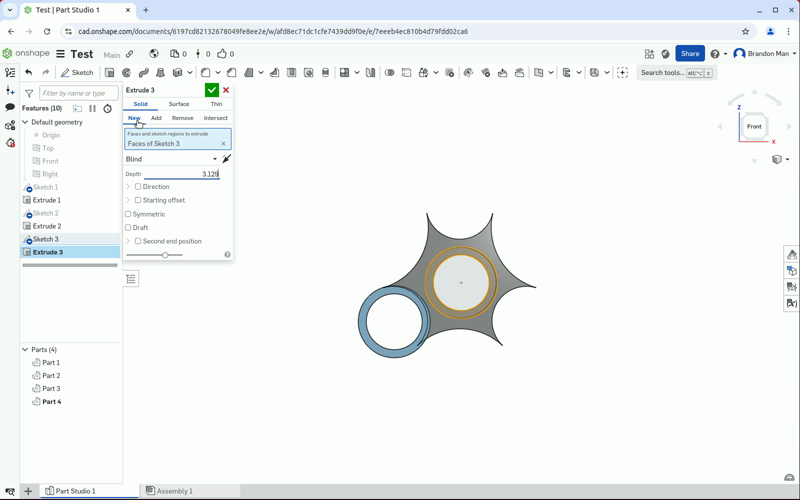
key(enter)
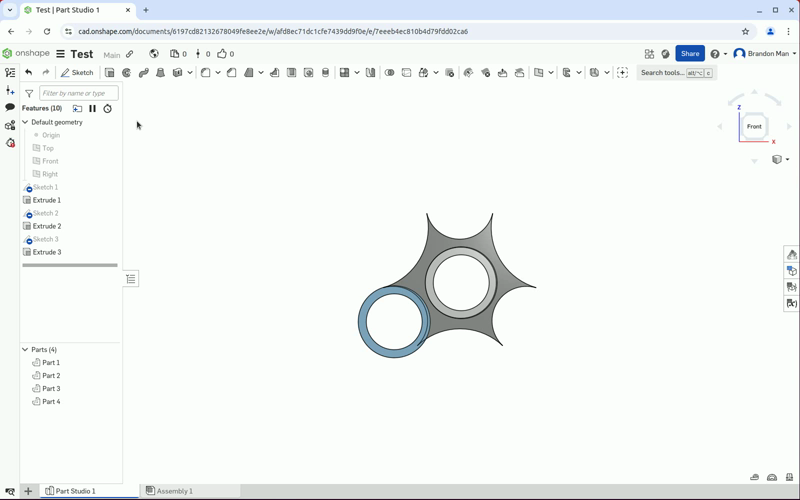
key(shift+h)
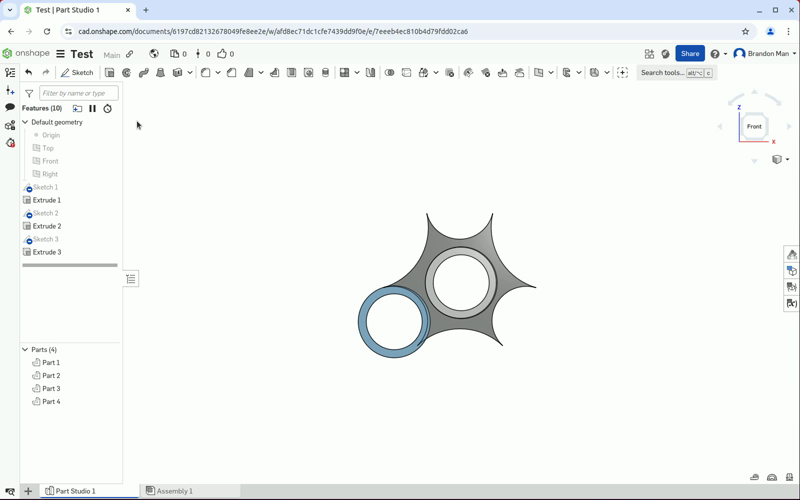
key(shift+h)
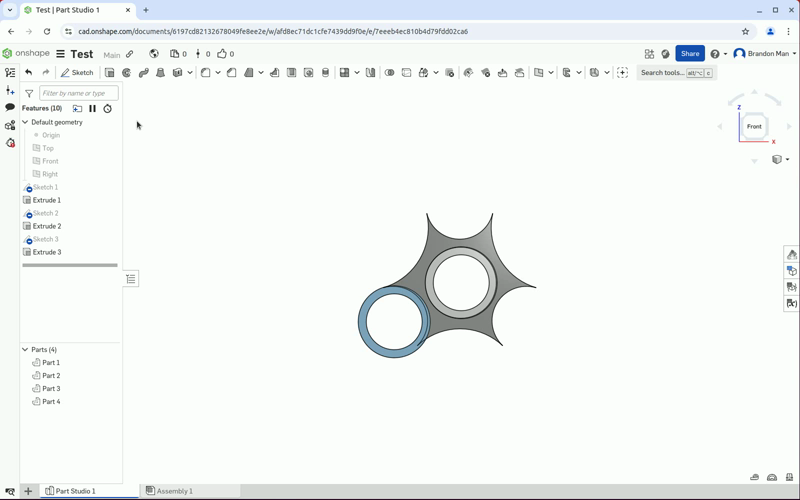
mouse_move(73, 189)
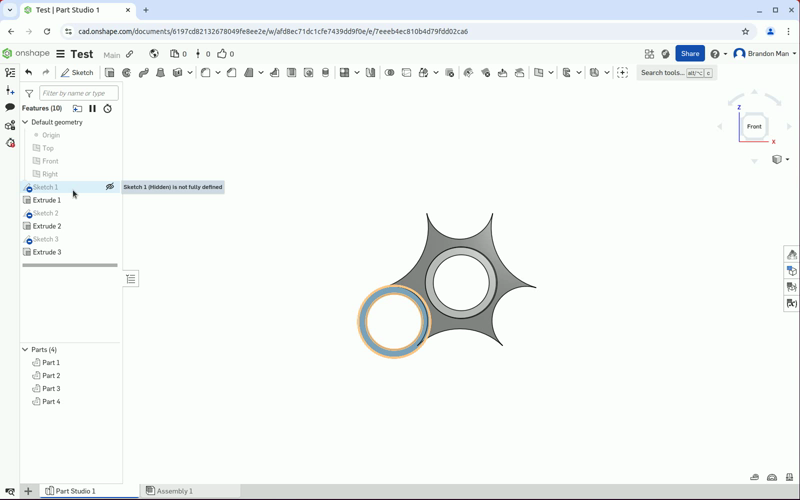
click(73, 189)
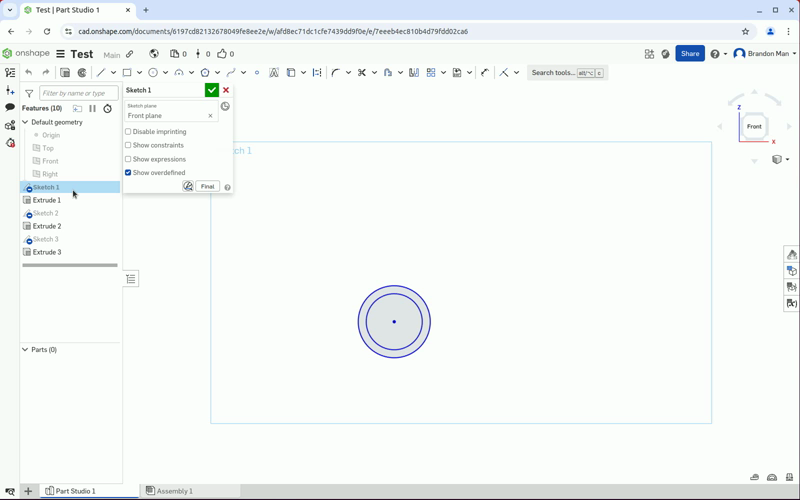
mouse_move(229, 92)
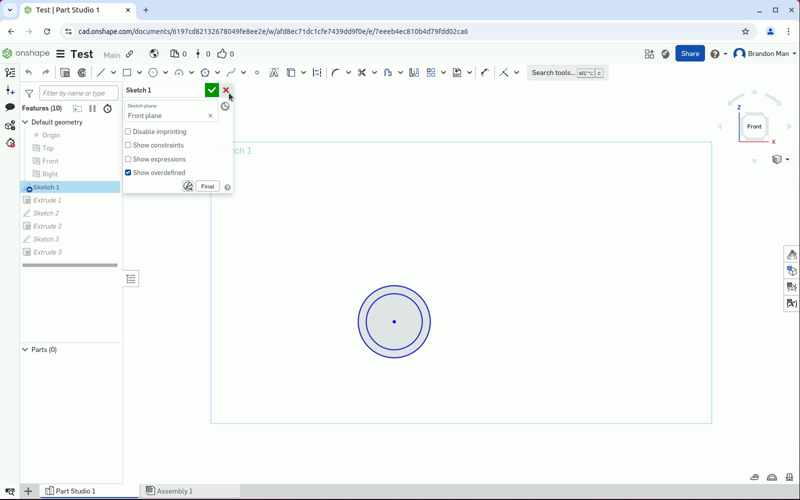
click(229, 92)
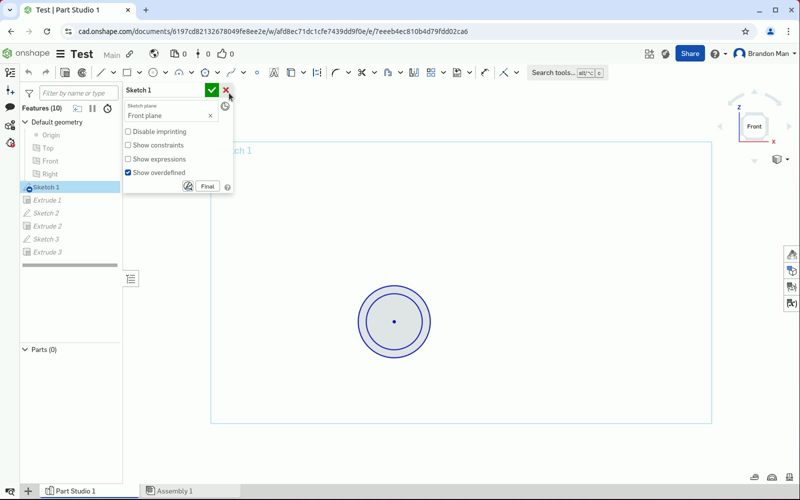
key(shift+s)
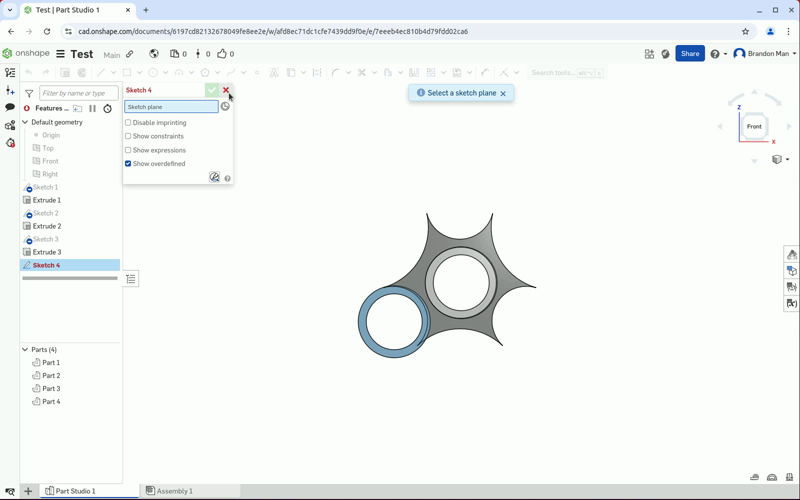
mouse_move(73, 163)
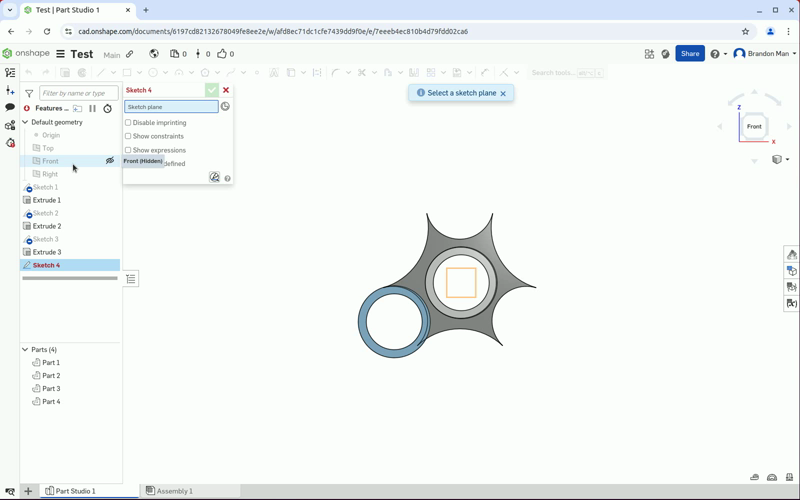
click(73, 163)
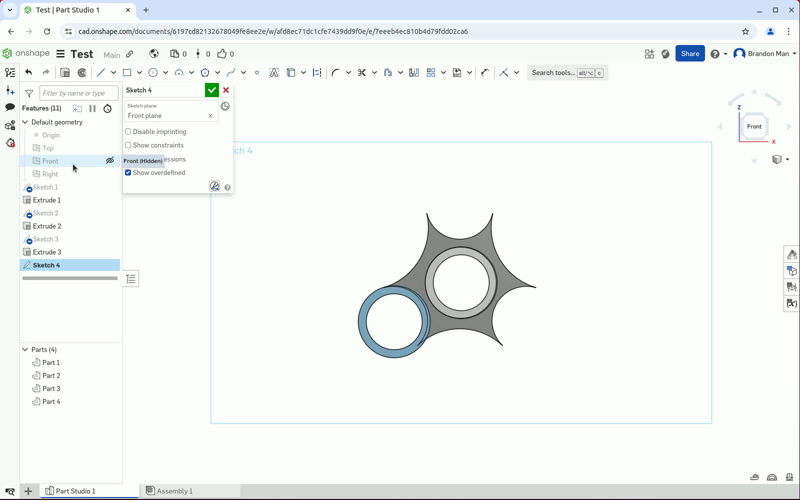
mouse_move(73, 352)
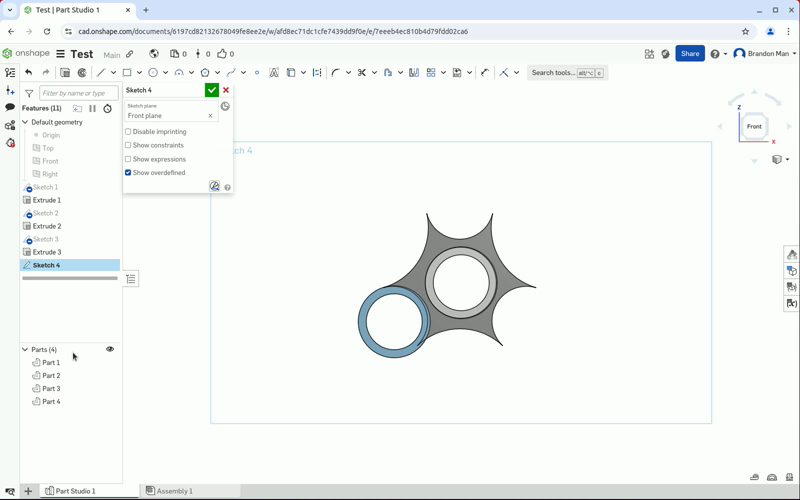
key(y)
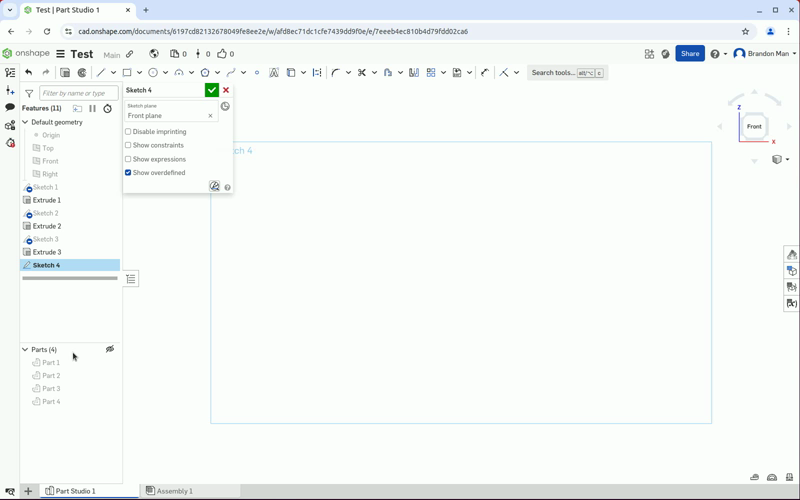
key(c)
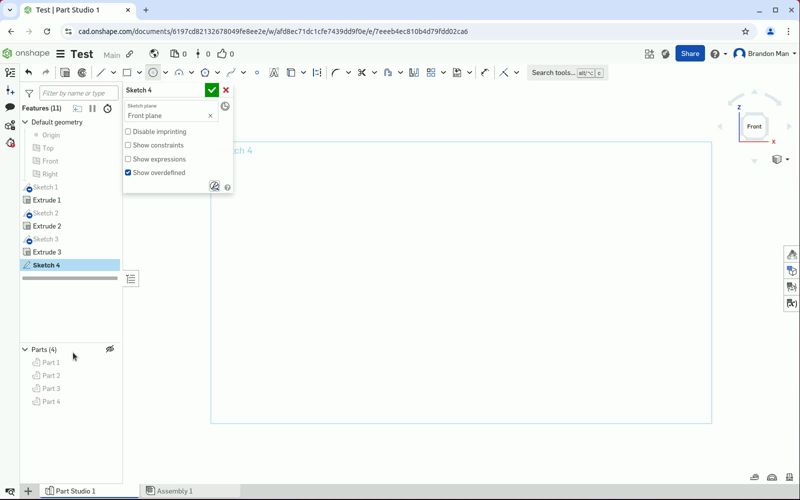
key_down(shift)
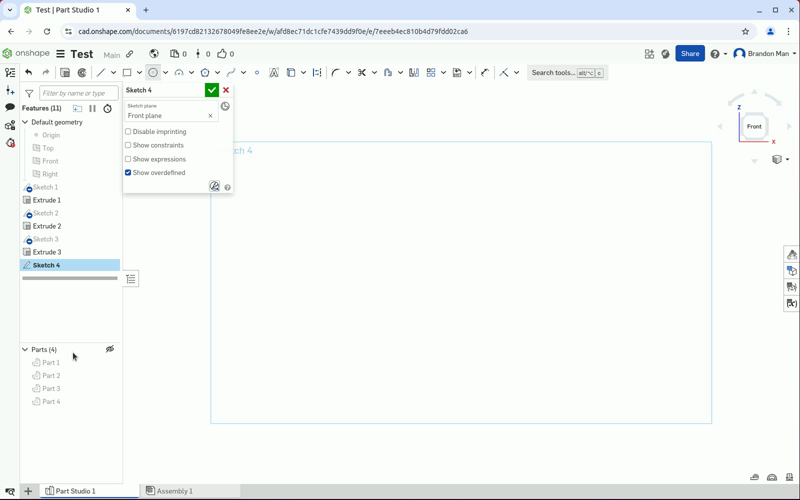
mouse_move(461, 205)
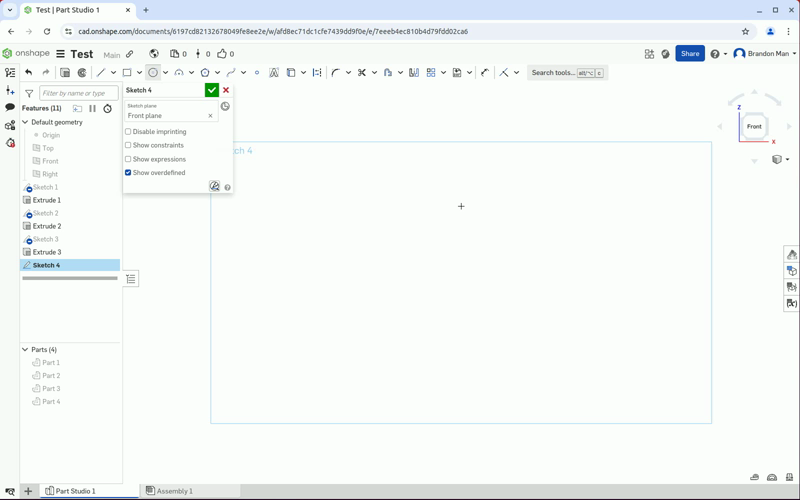
click(461, 205)
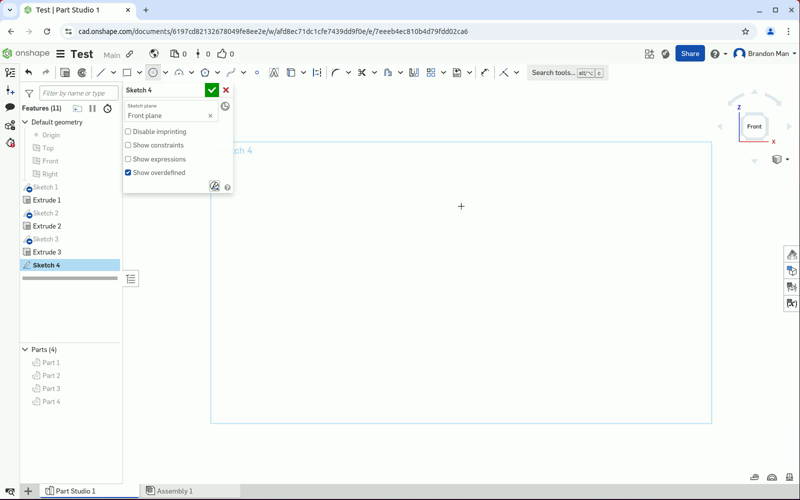
key_up(shift)
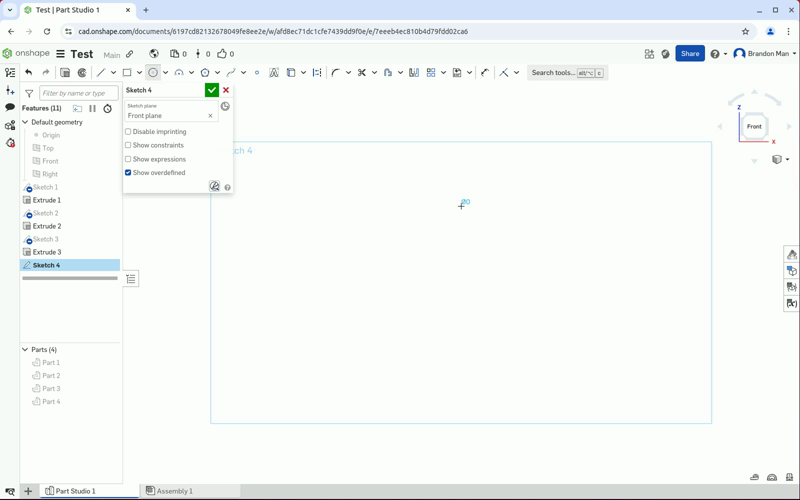
mouse_move(497, 205)
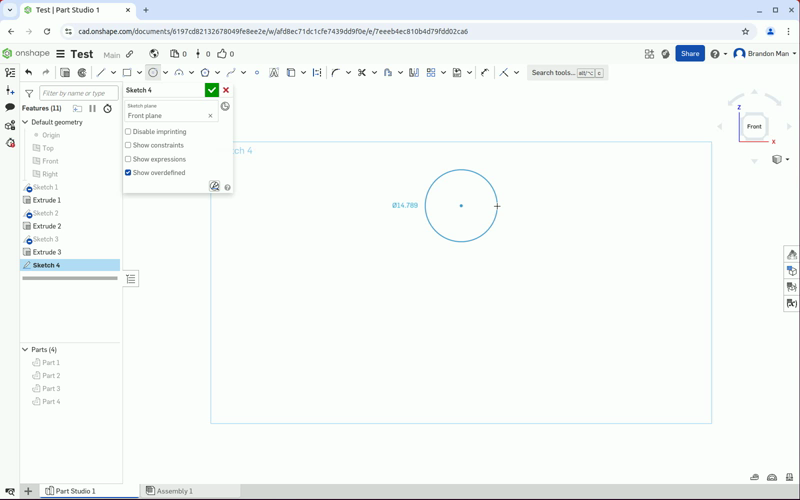
click(497, 205)
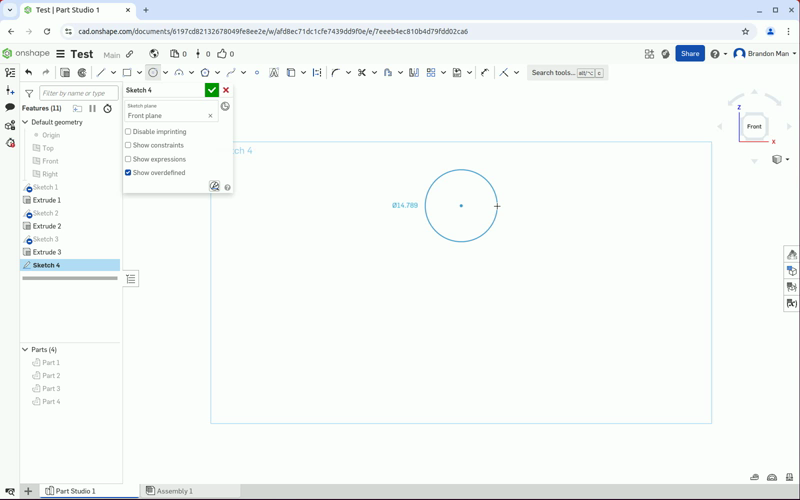
key(esc)
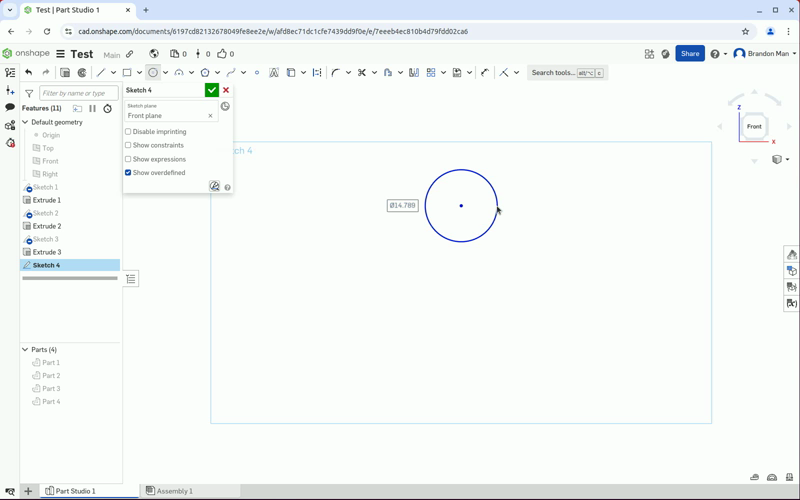
key(c)
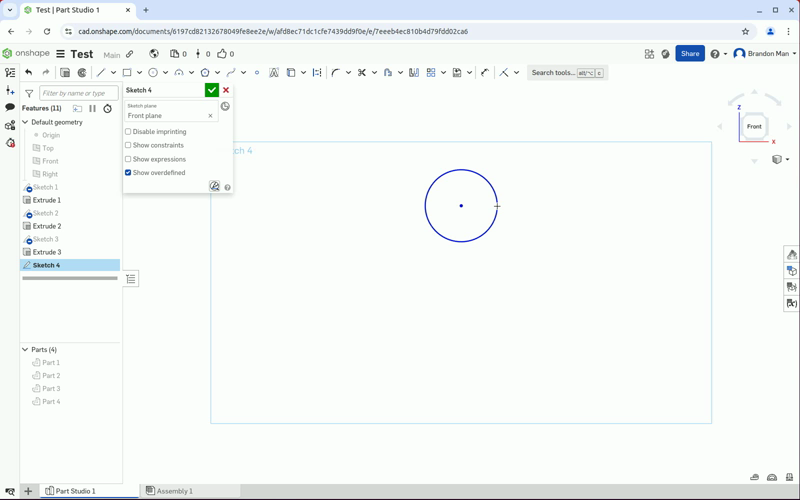
key_down(shift)
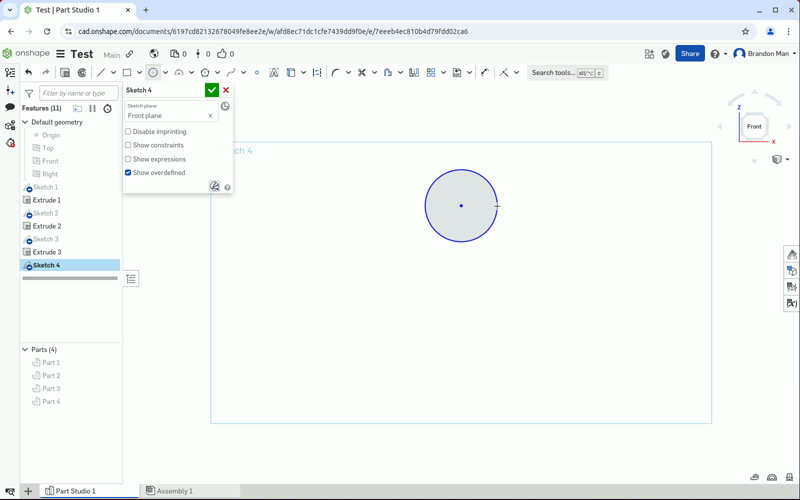
mouse_move(461, 205)
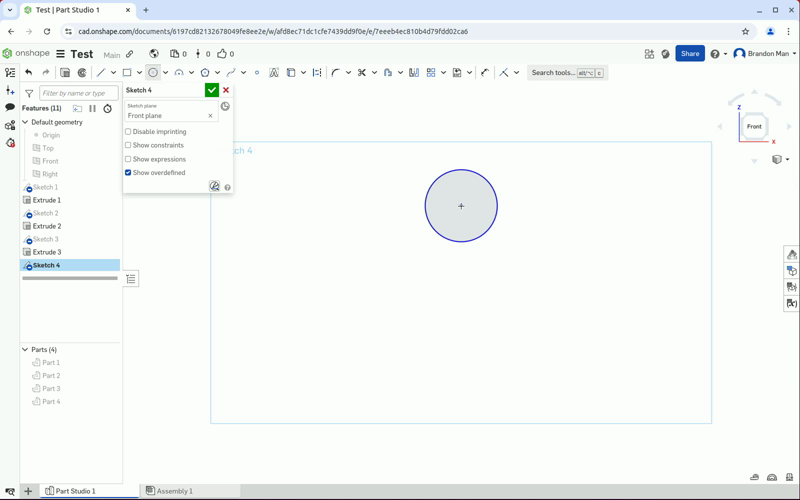
click(461, 205)
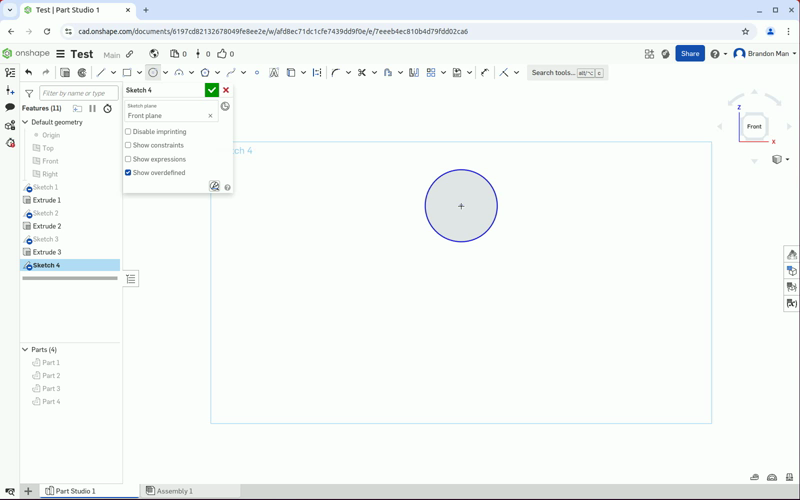
key_up(shift)
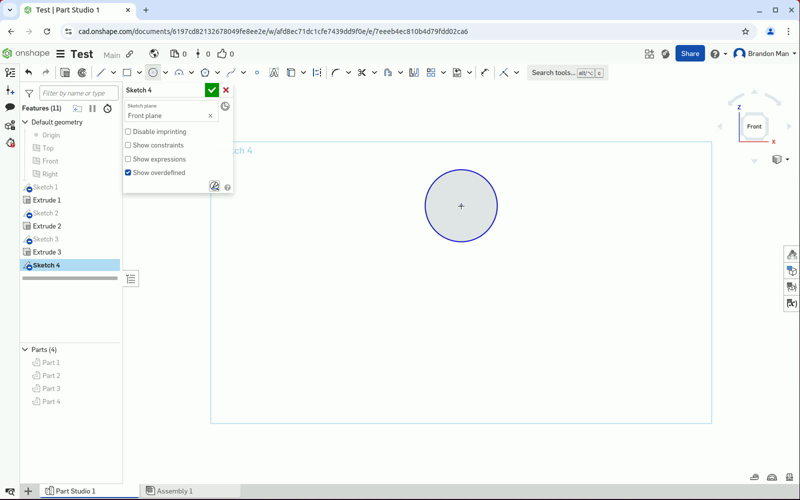
mouse_move(489, 205)
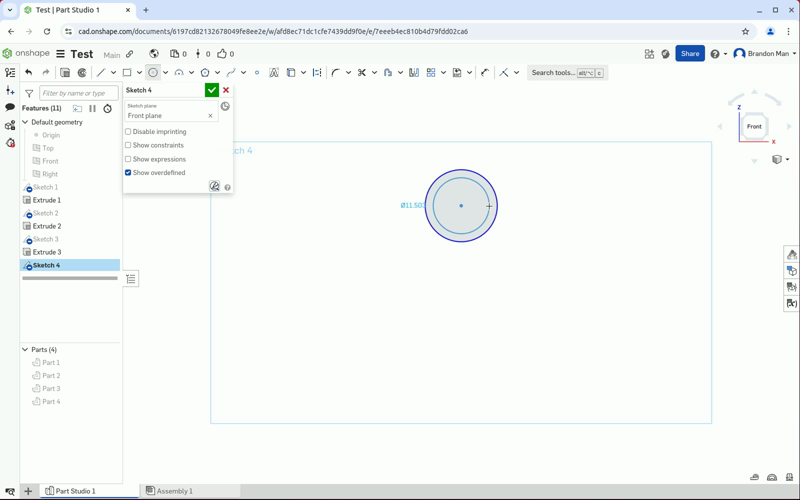
click(489, 205)
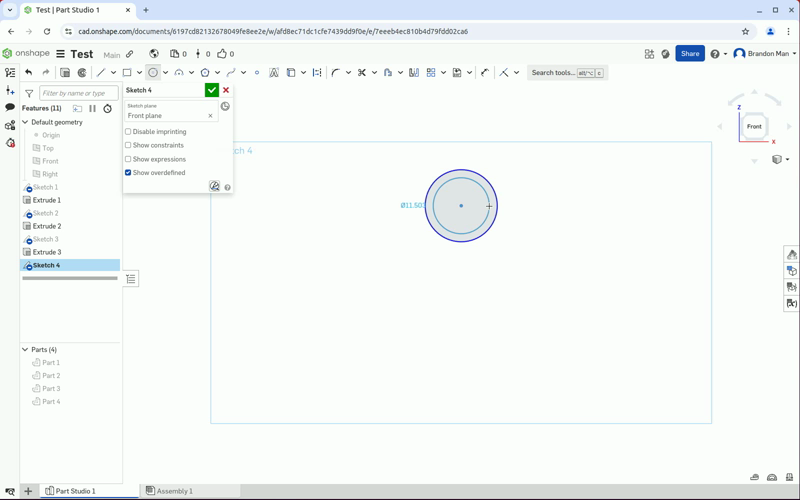
key(esc)
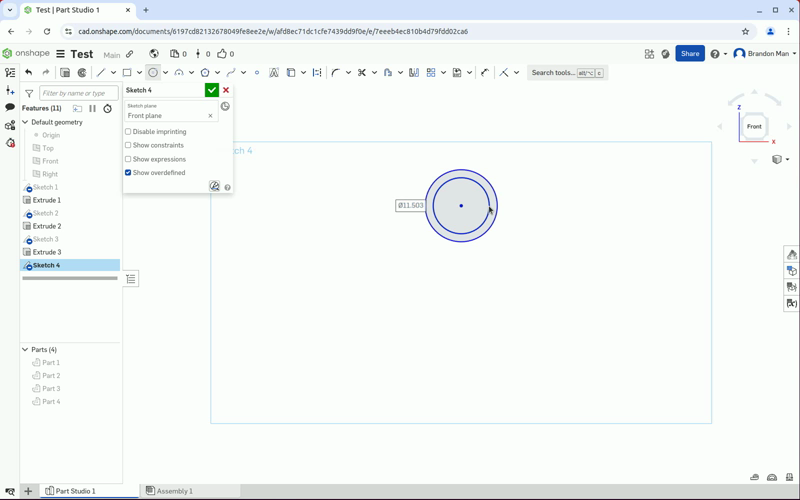
mouse_move(478, 230)
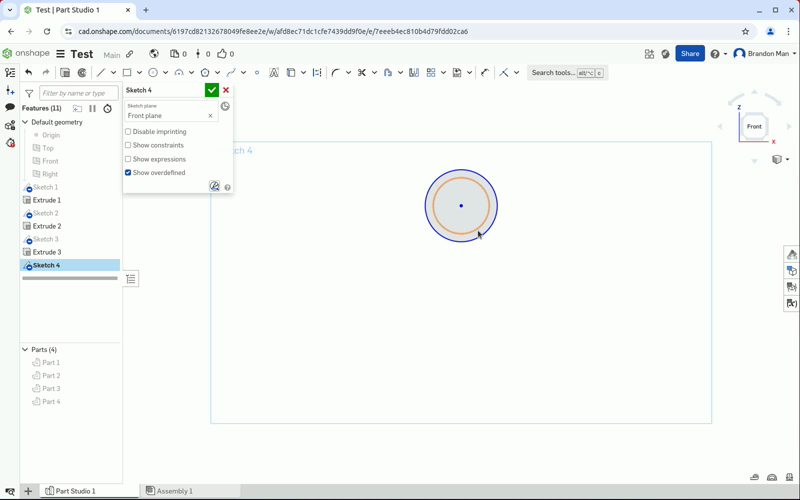
scroll(6)
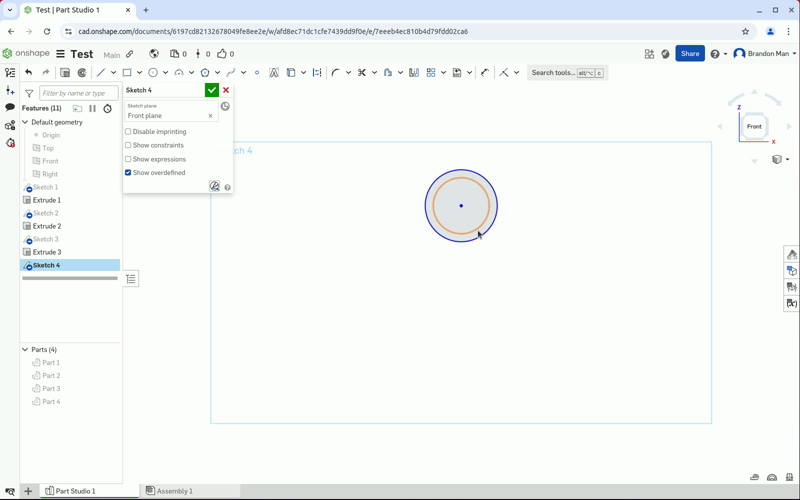
scroll(6)
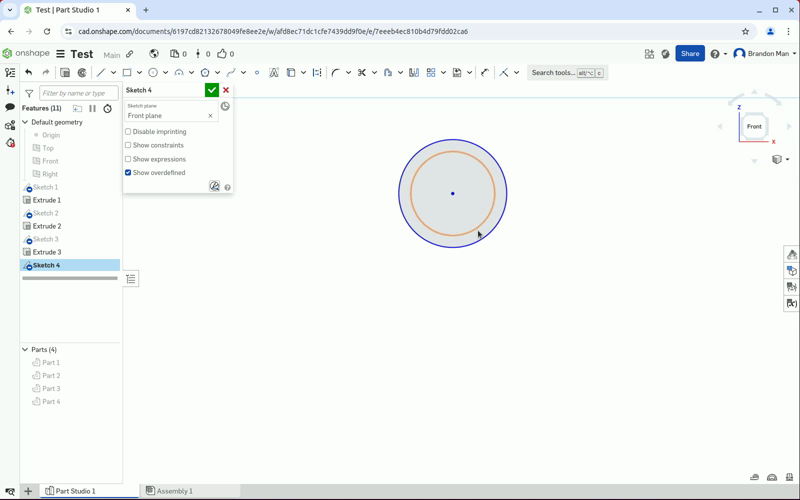
scroll(6)
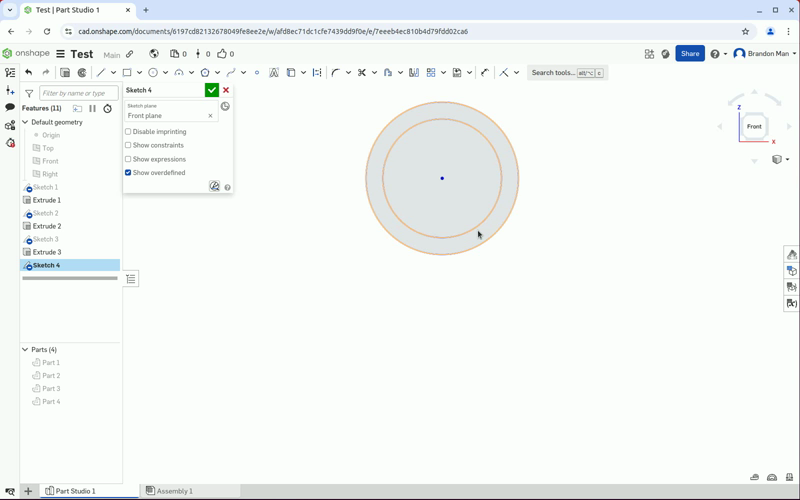
scroll(6)
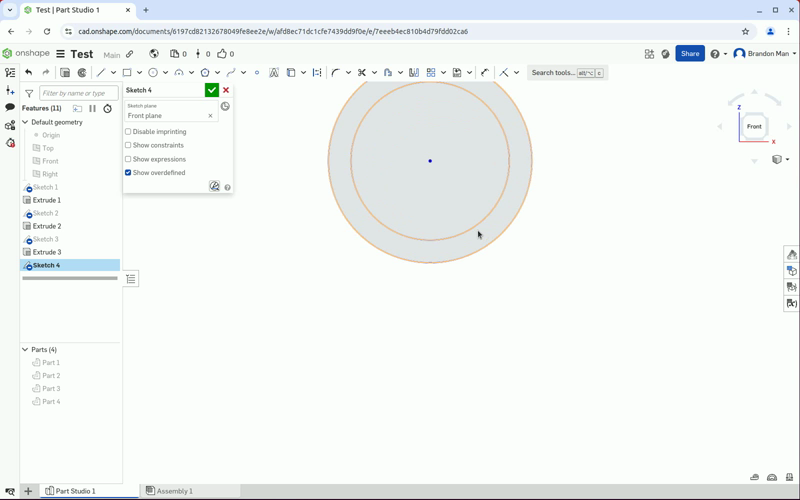
scroll(6)
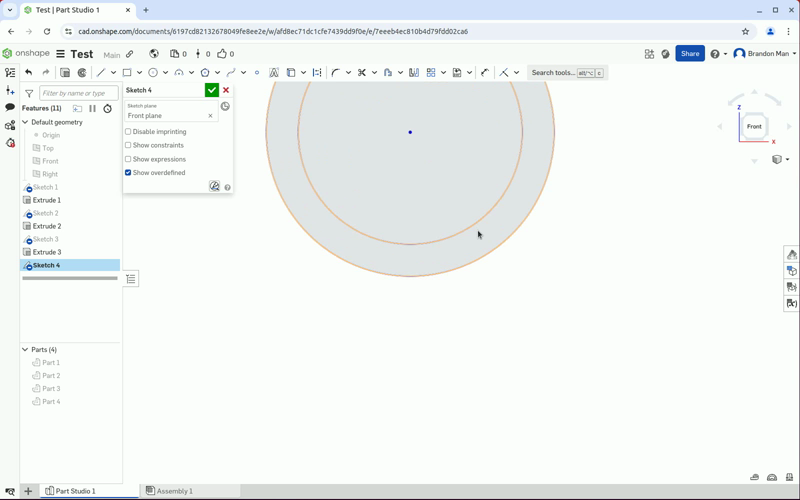
scroll(6)
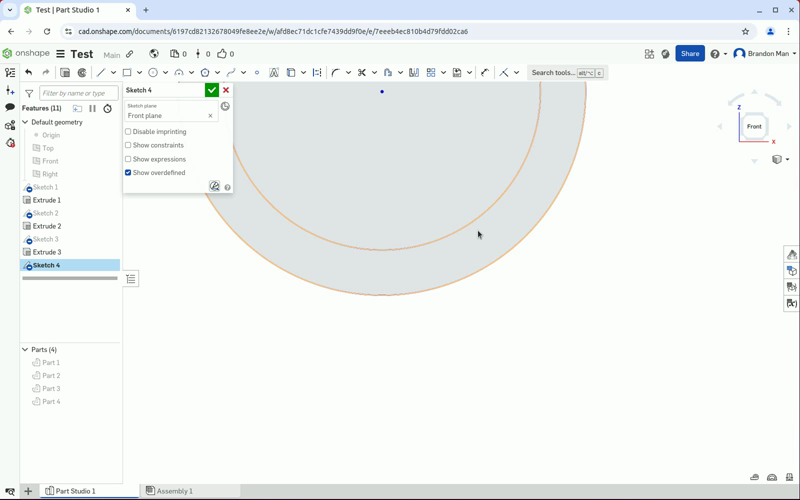
scroll(6)
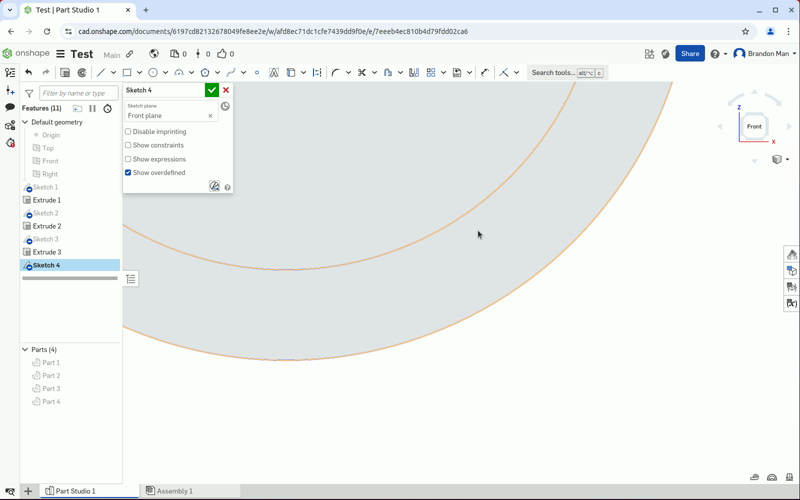
click(478, 230)
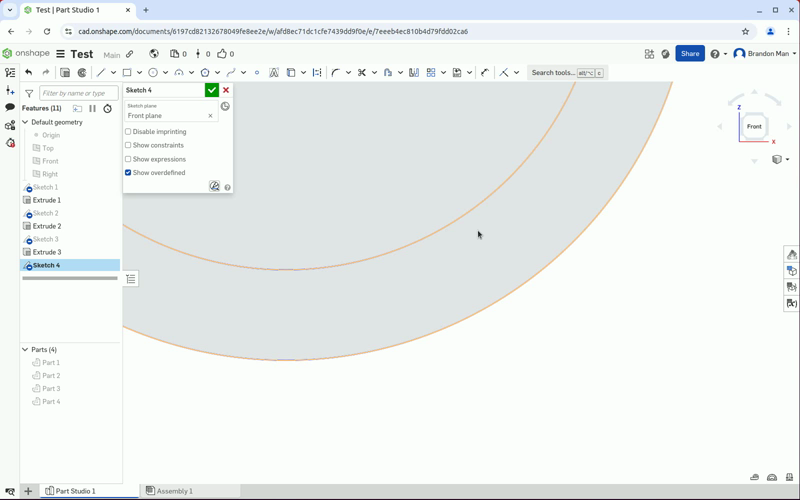
scroll(-6)
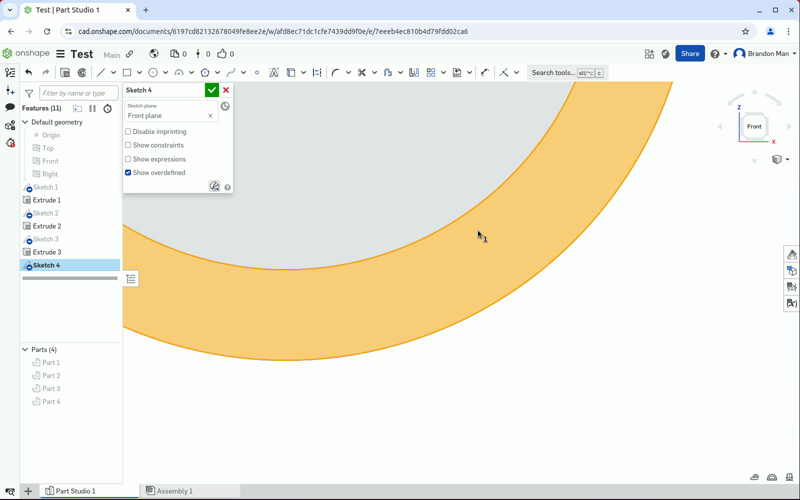
scroll(-6)
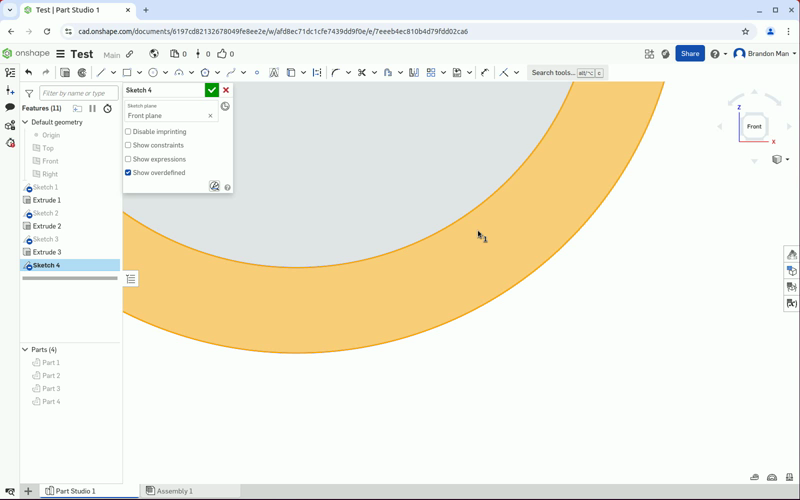
scroll(-6)
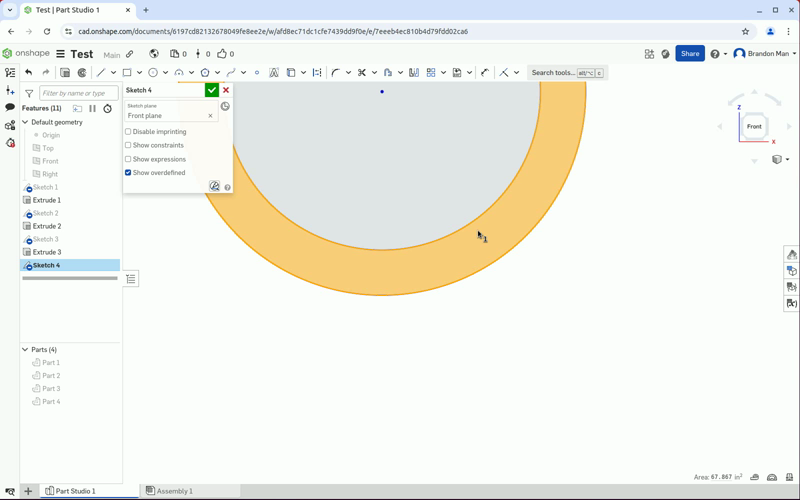
scroll(-6)
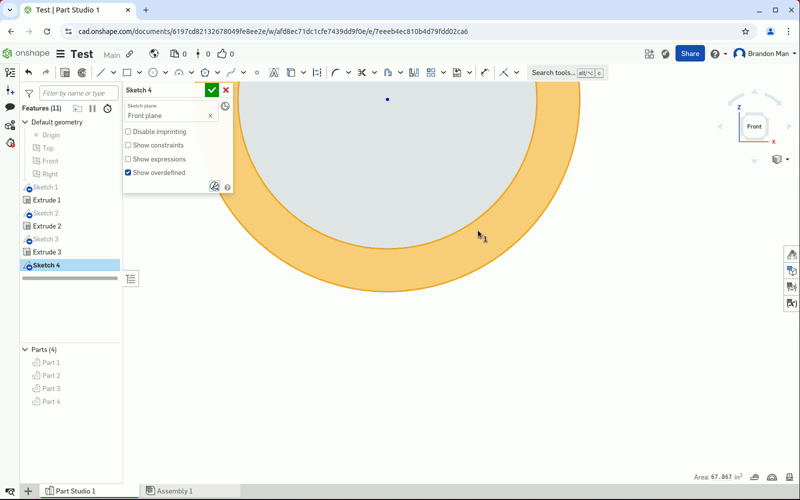
scroll(-6)
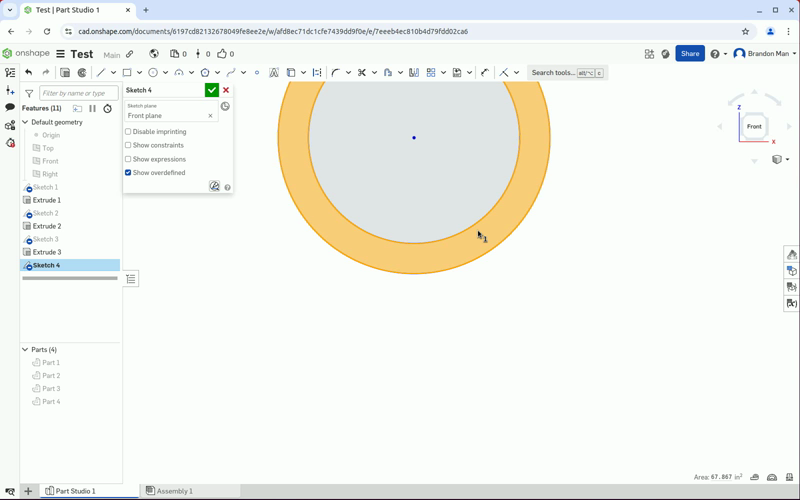
scroll(-6)
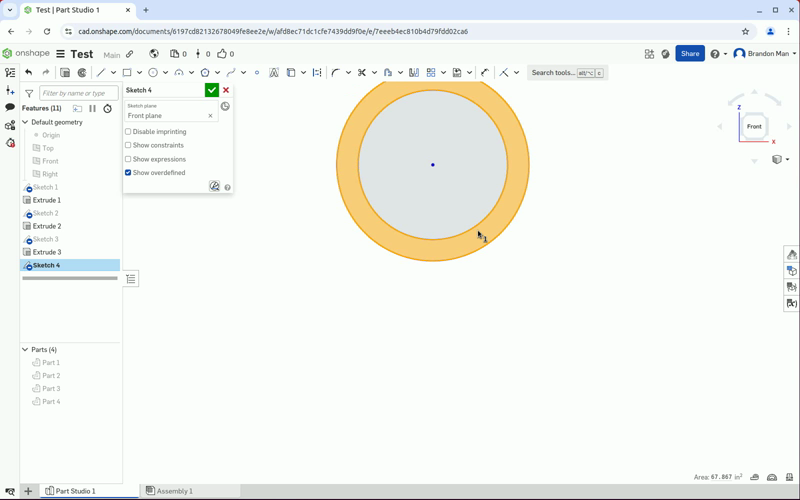
scroll(-6)
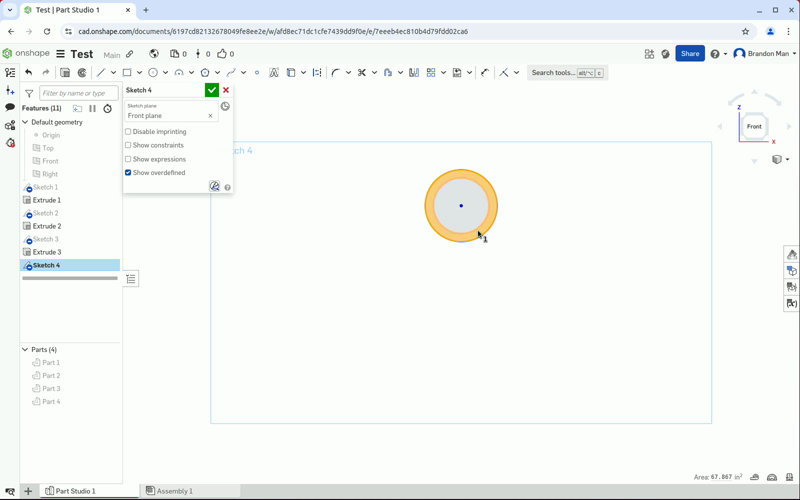
mouse_move(73, 352)
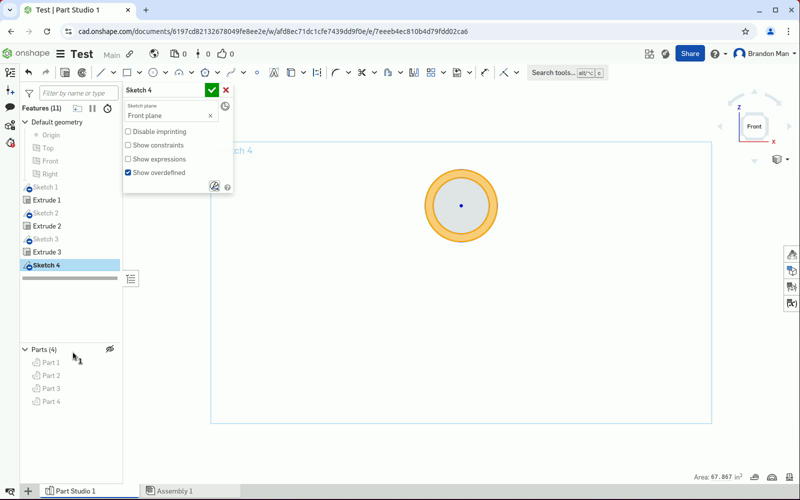
key(shift+y)
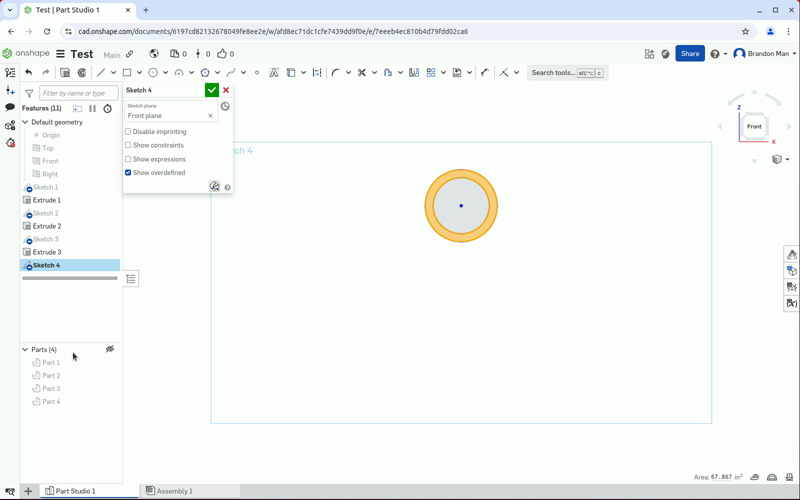
key(shift+e)
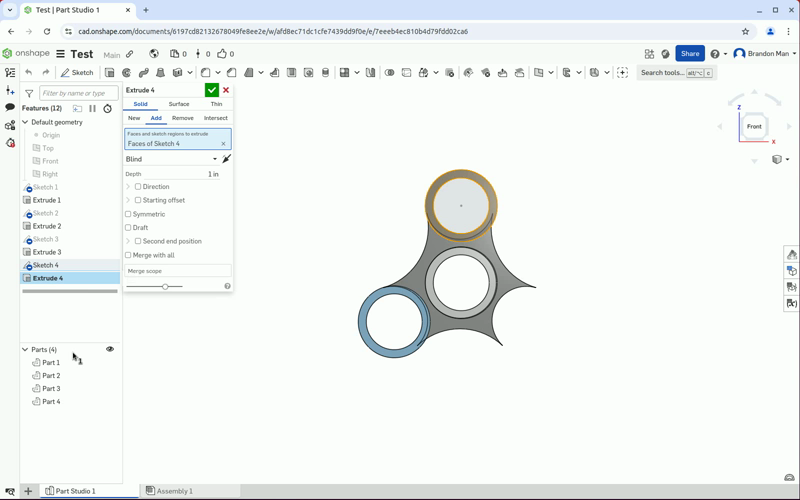
mouse_move(143, 106)
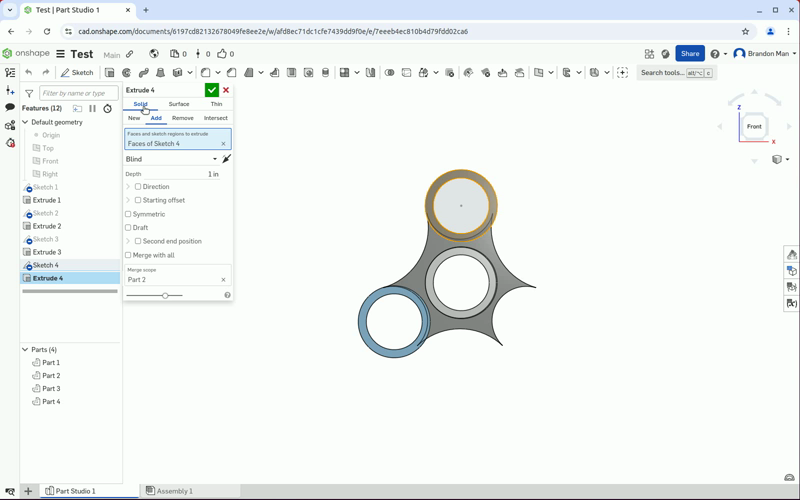
click(143, 106)
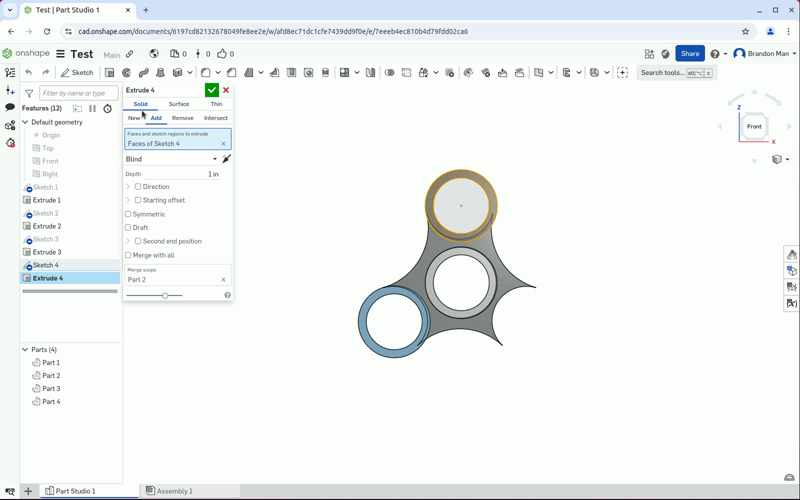
mouse_move(137, 120)
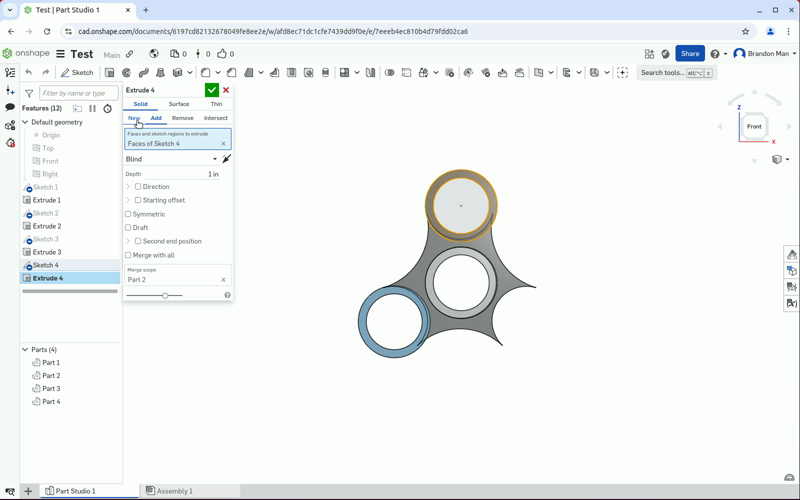
click(137, 120)
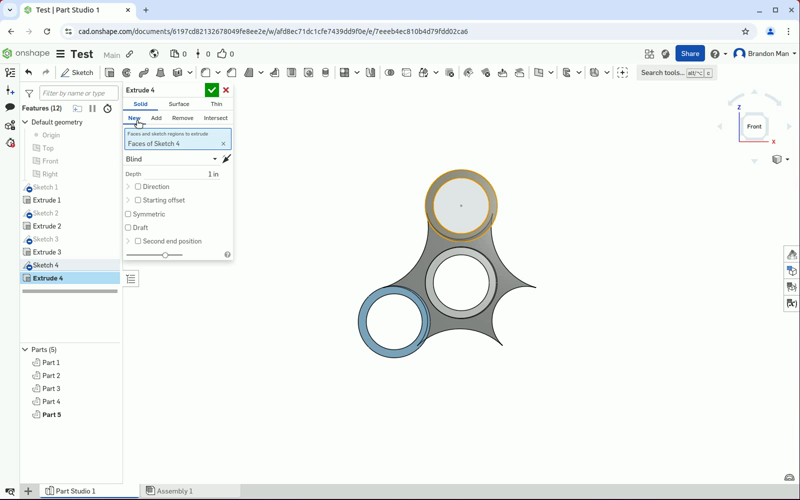
key(tab, 4)
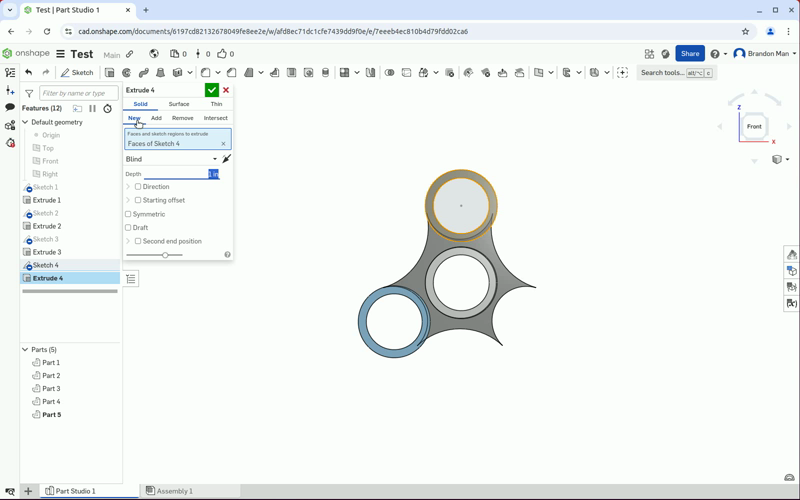
text(3.129)
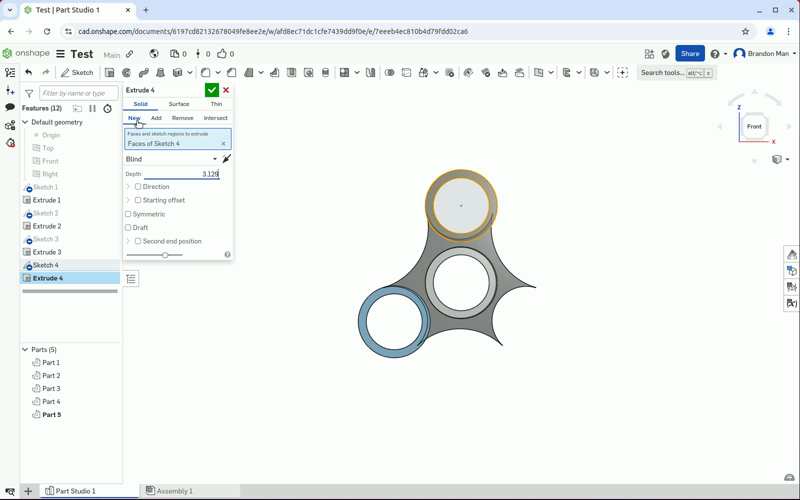
key(enter)
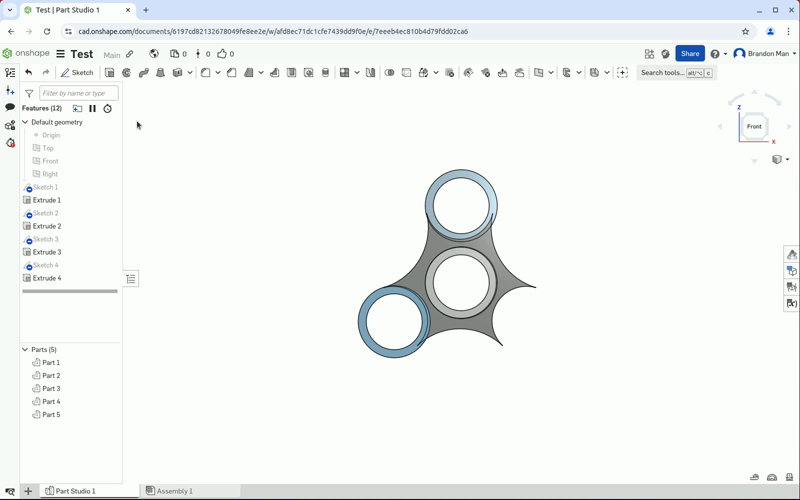
key(shift+h)
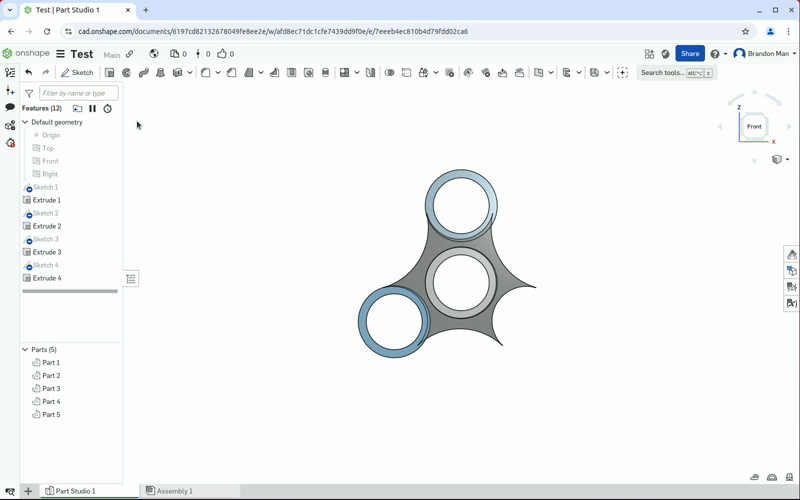
key(shift+h)
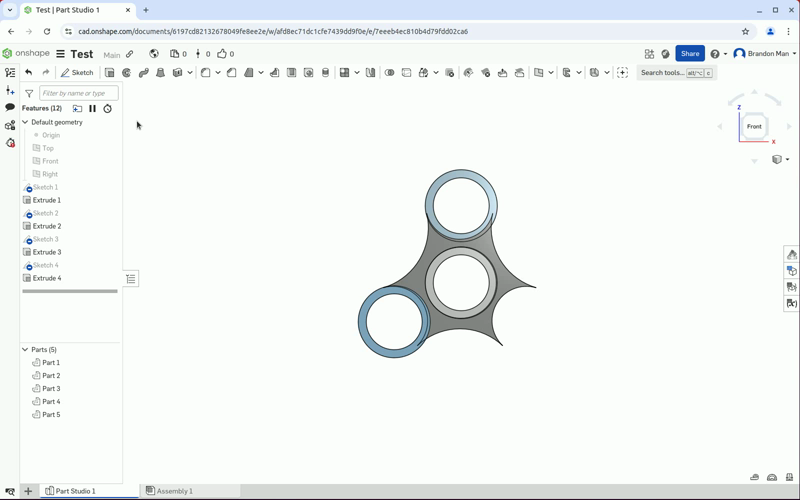
mouse_move(73, 189)
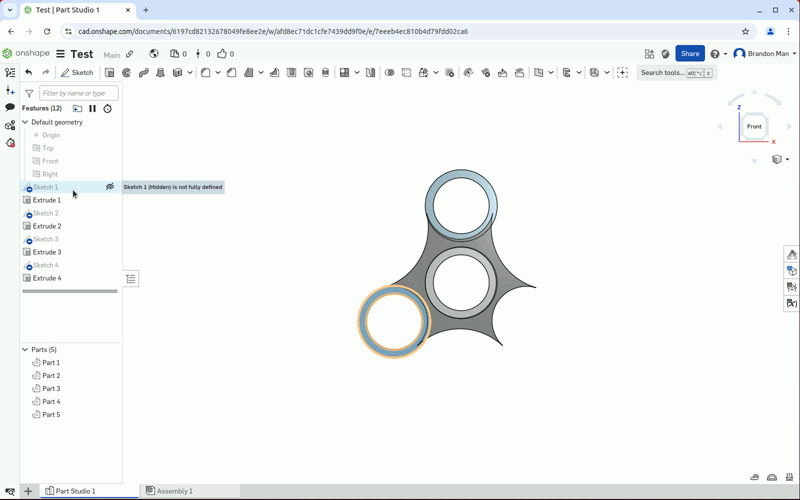
click(73, 189)
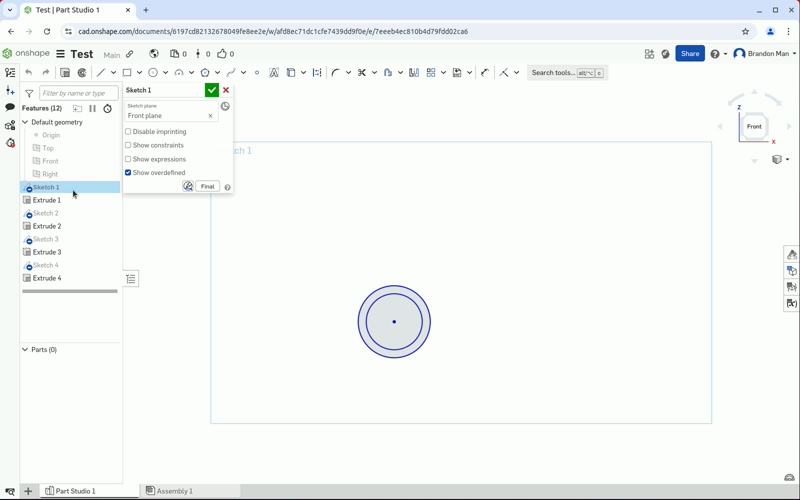
mouse_move(229, 92)
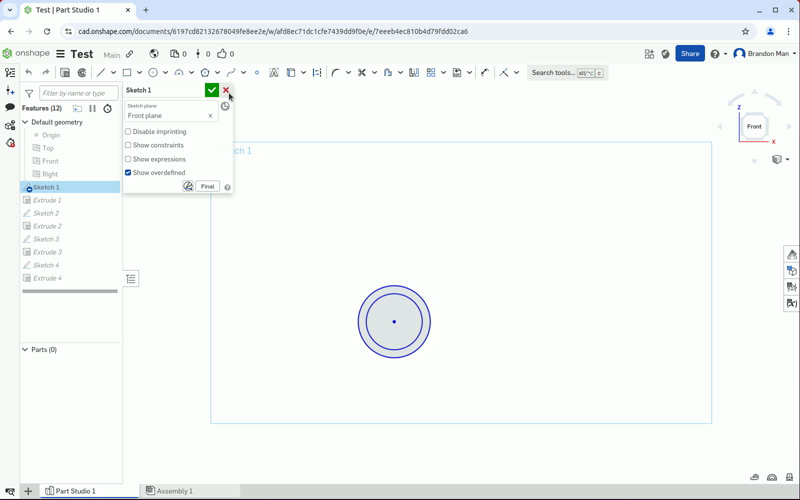
click(229, 92)
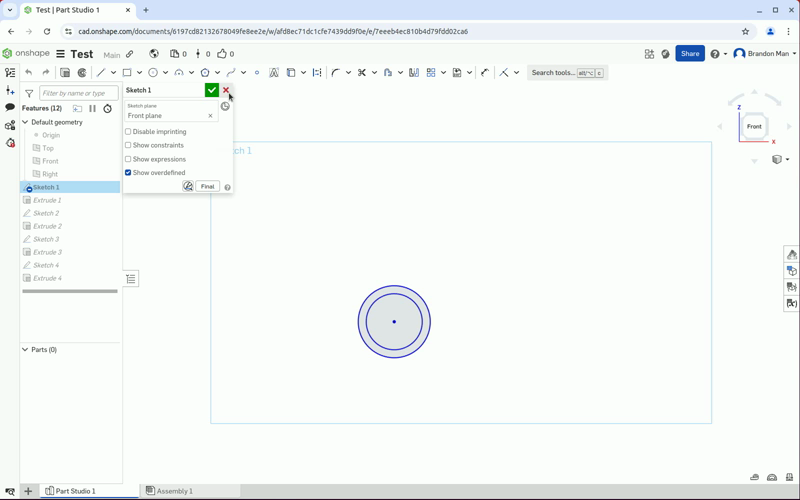
key(shift+s)
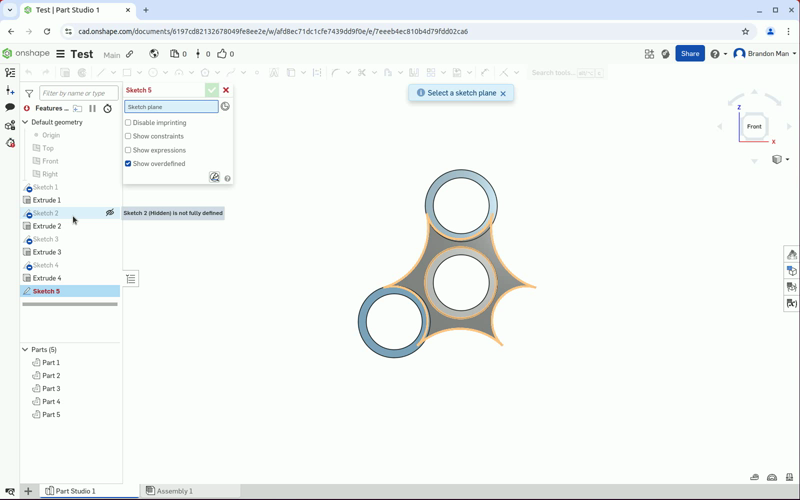
scroll(3)
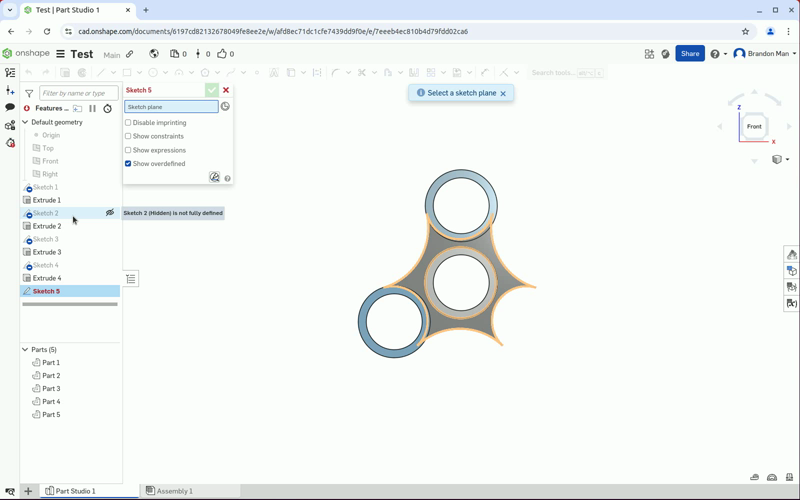
mouse_move(73, 163)
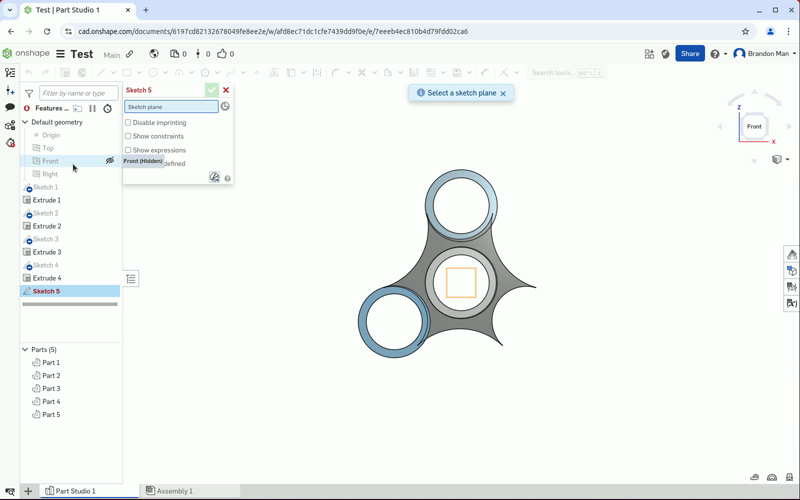
click(73, 163)
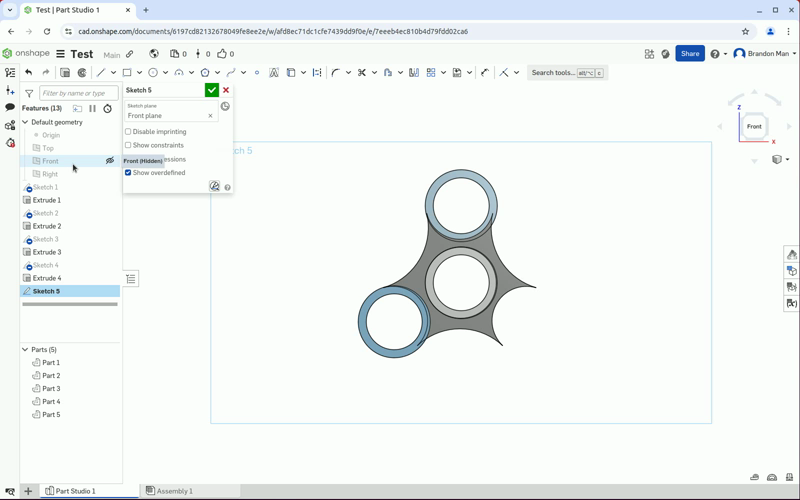
mouse_move(73, 352)
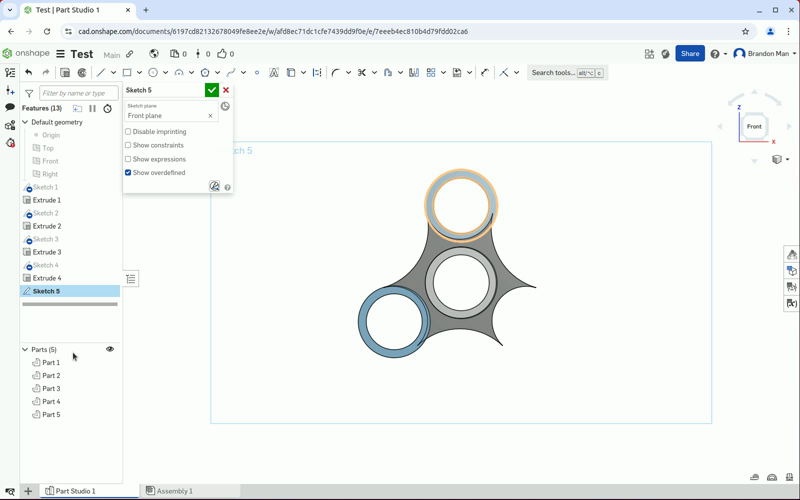
key(y)
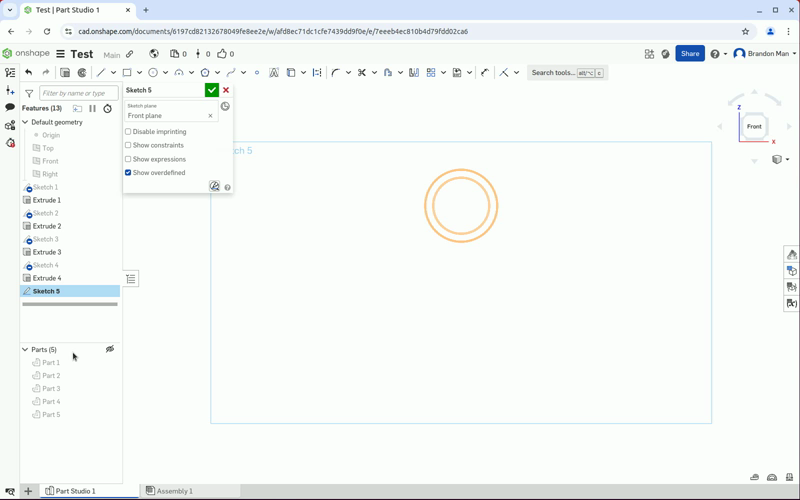
key(c)
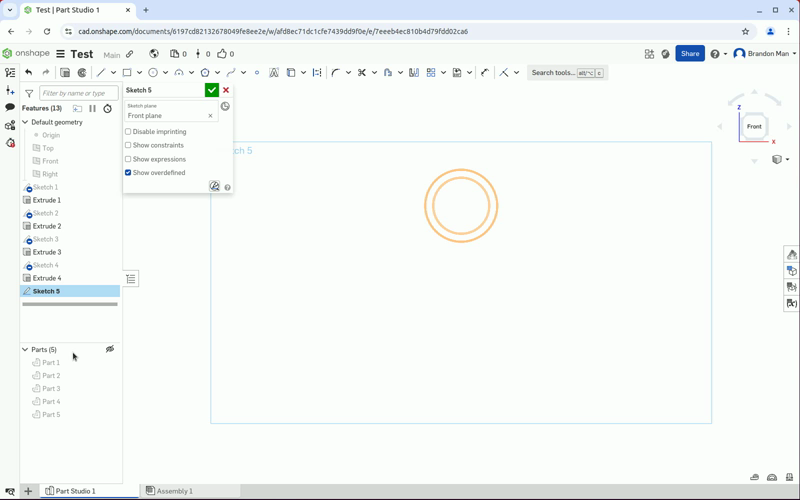
key_down(shift)
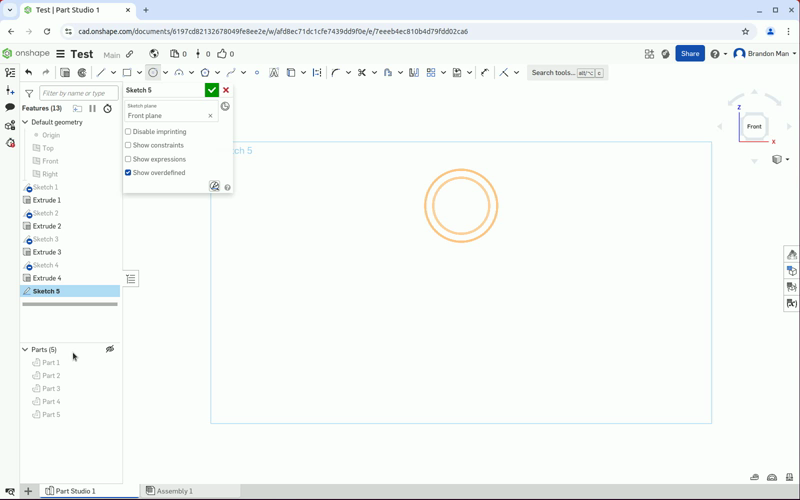
mouse_move(529, 321)
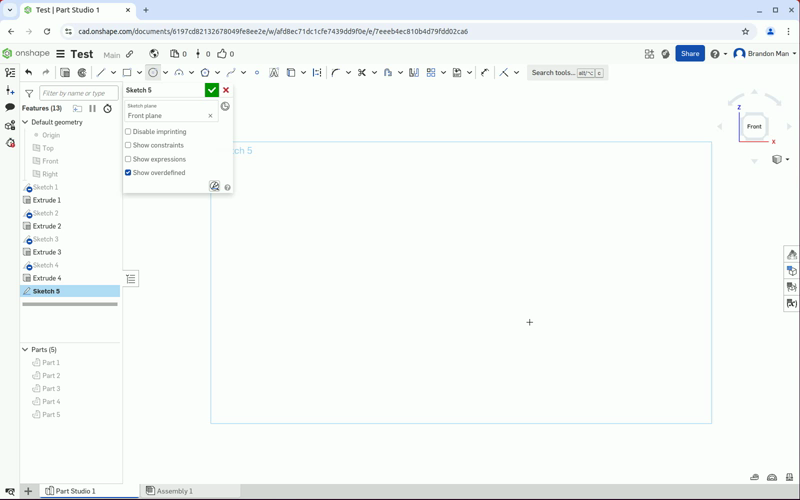
click(529, 321)
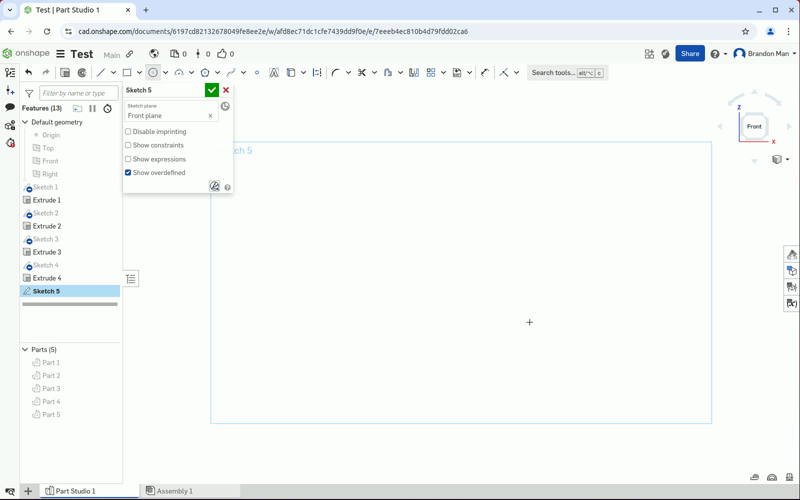
key_up(shift)
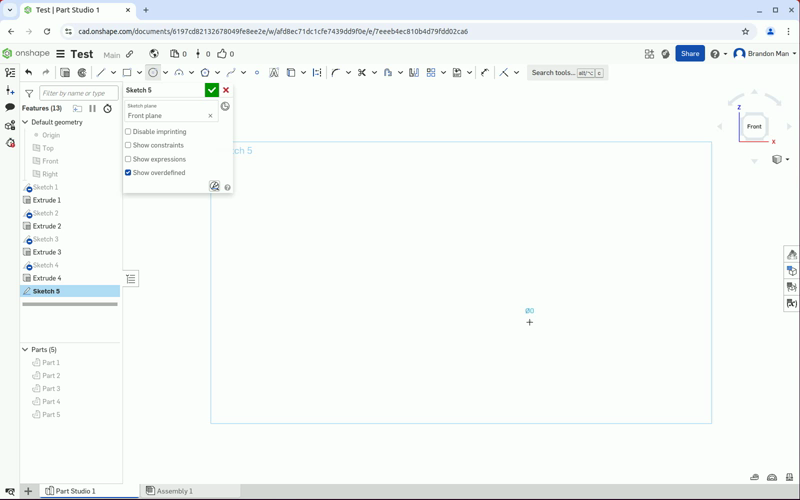
mouse_move(565, 321)
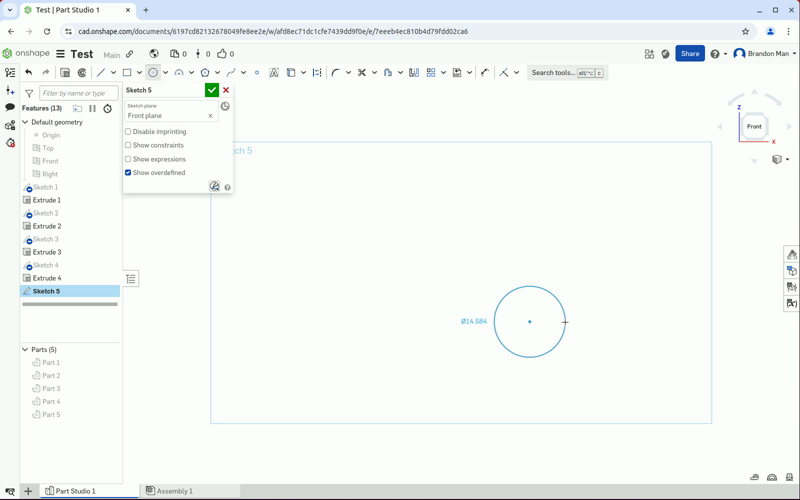
click(565, 321)
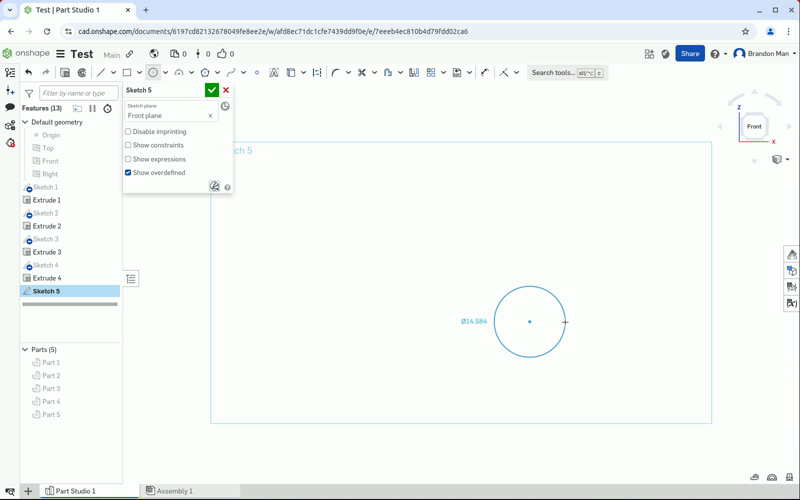
key(esc)
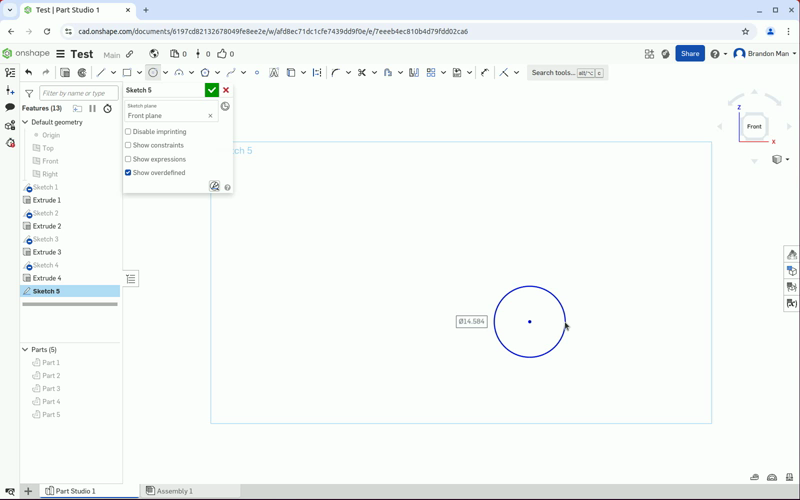
key(c)
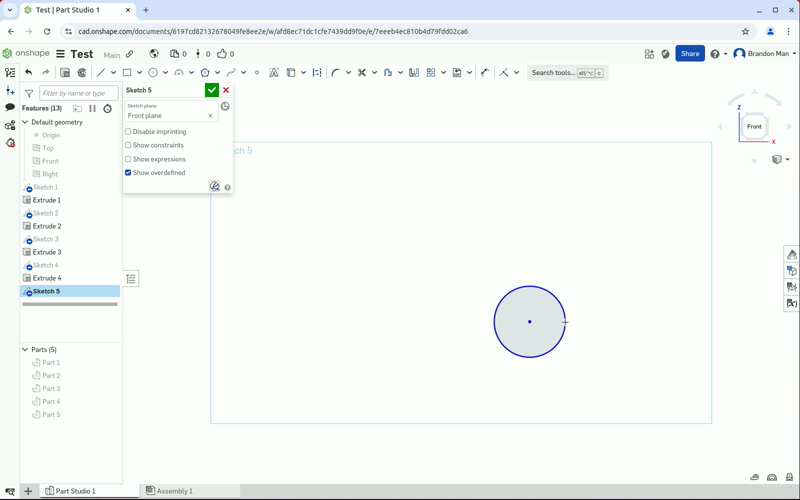
key_down(shift)
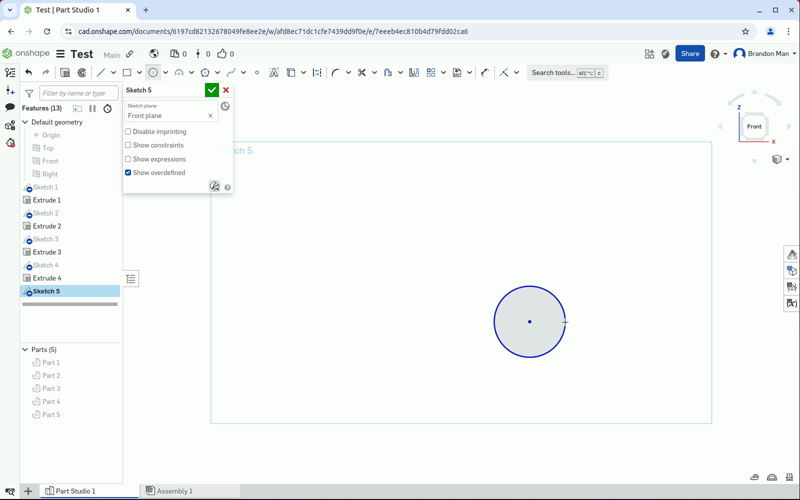
mouse_move(529, 321)
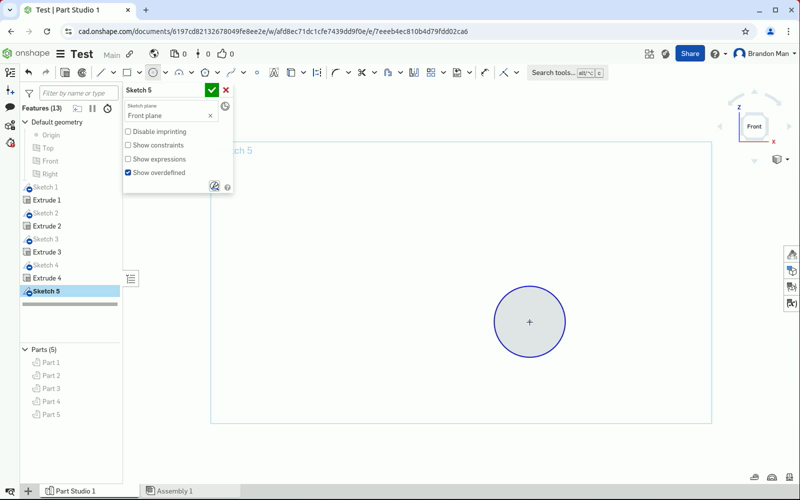
click(529, 321)
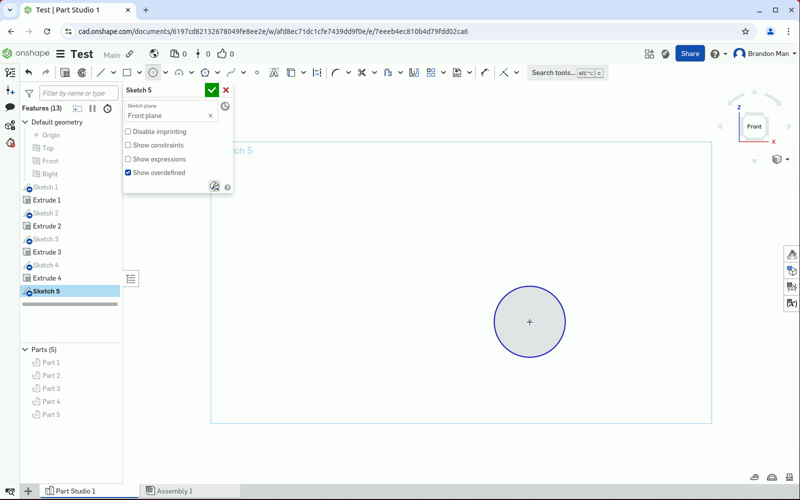
key_up(shift)
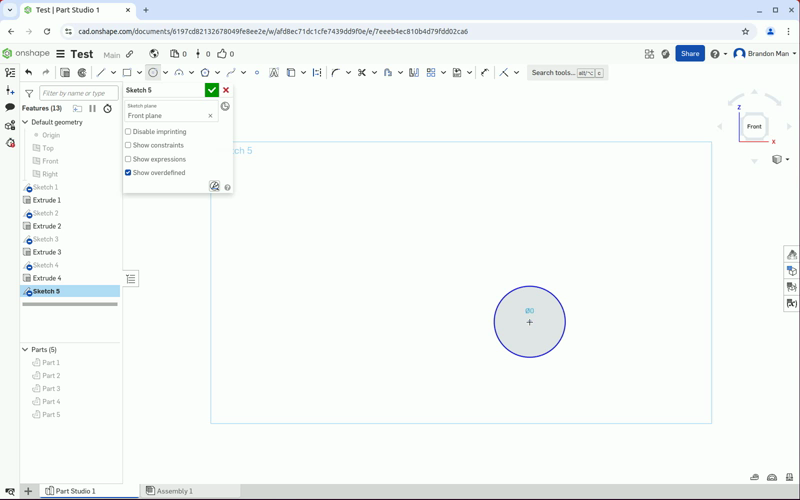
mouse_move(557, 321)
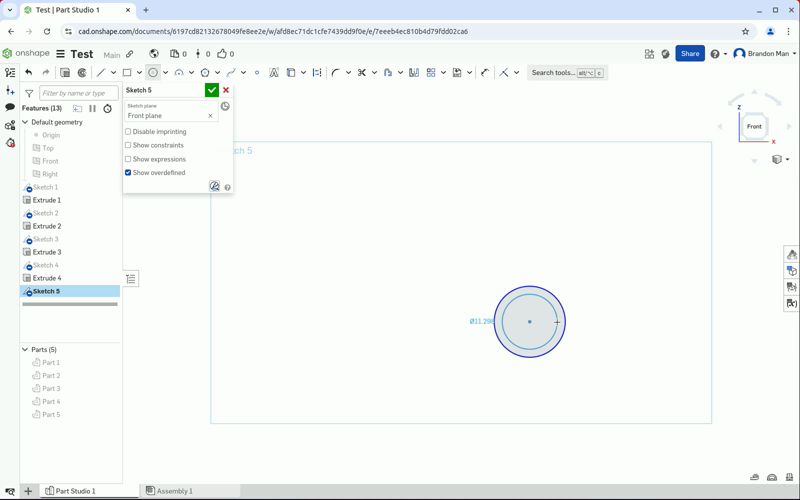
click(557, 321)
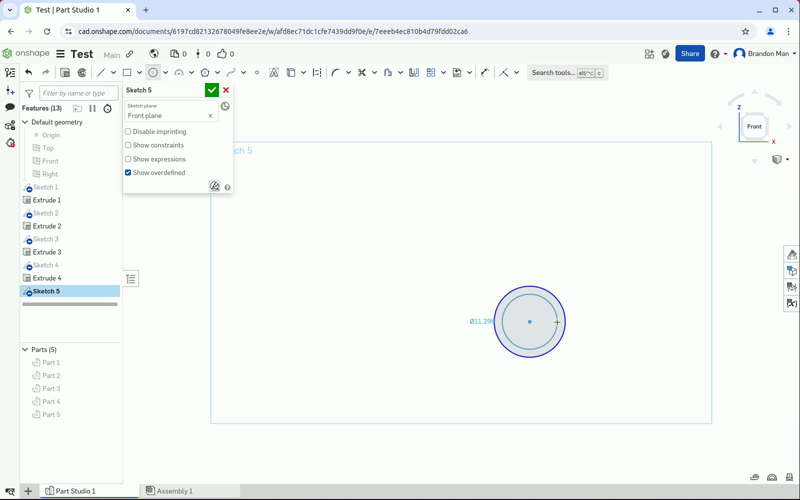
key(esc)
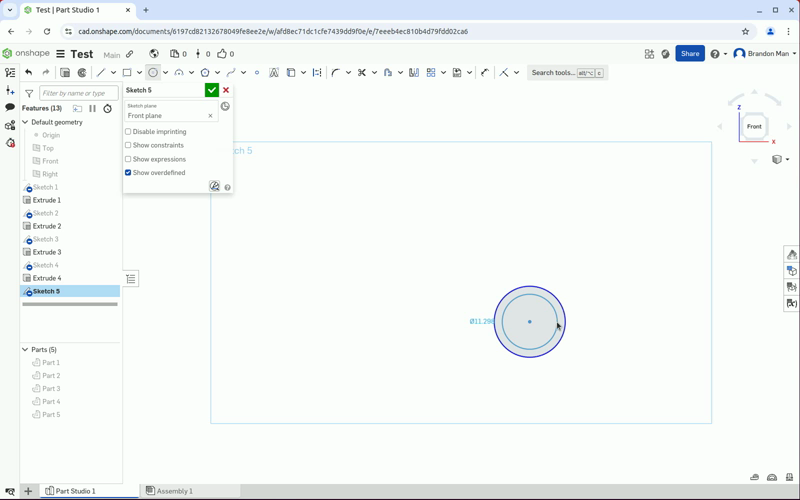
mouse_move(550, 294)
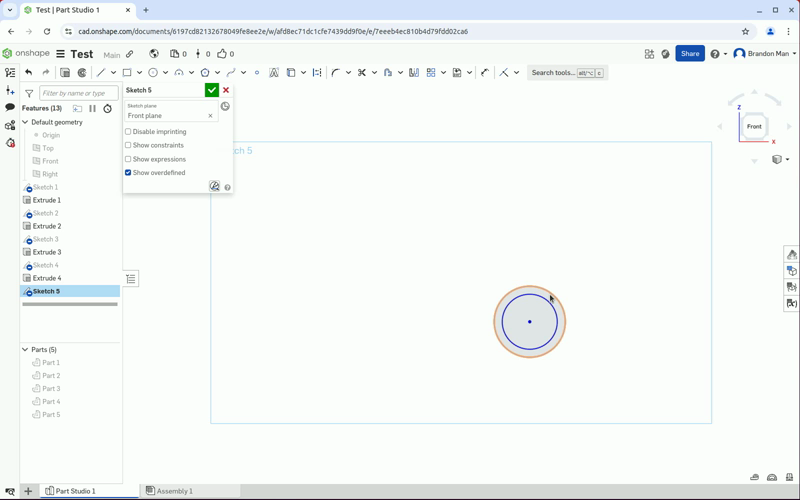
scroll(6)
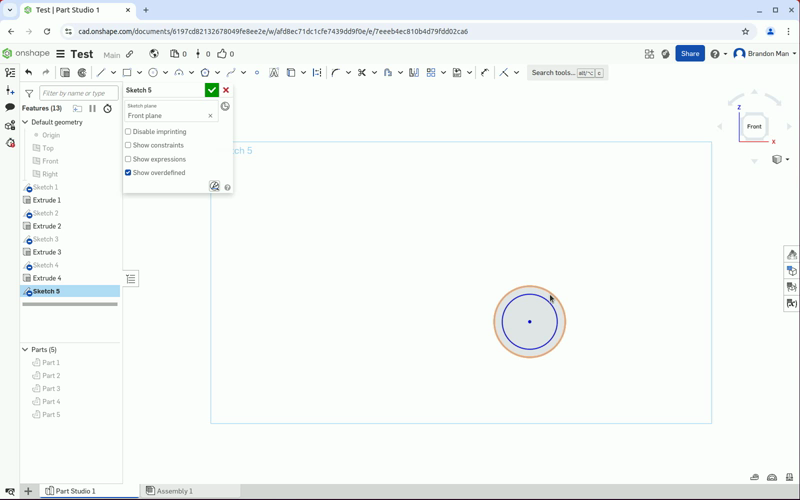
scroll(6)
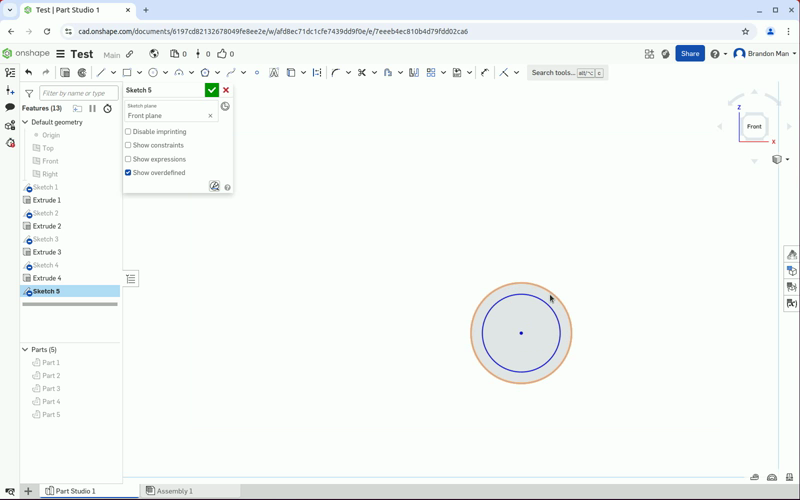
scroll(6)
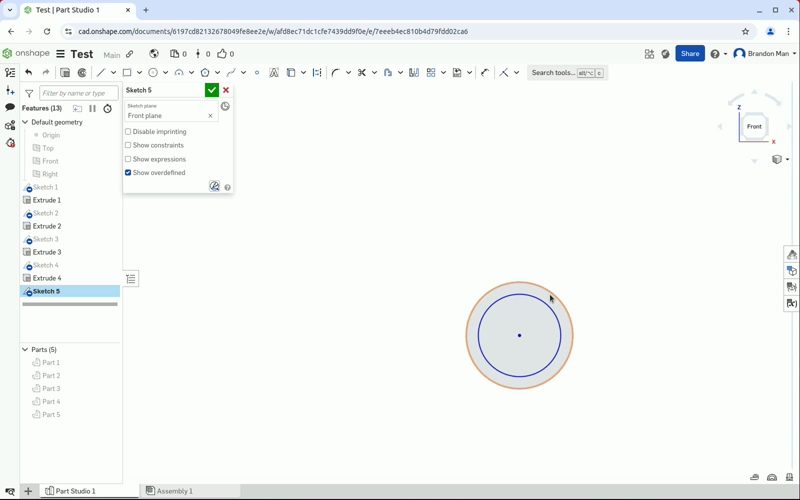
scroll(6)
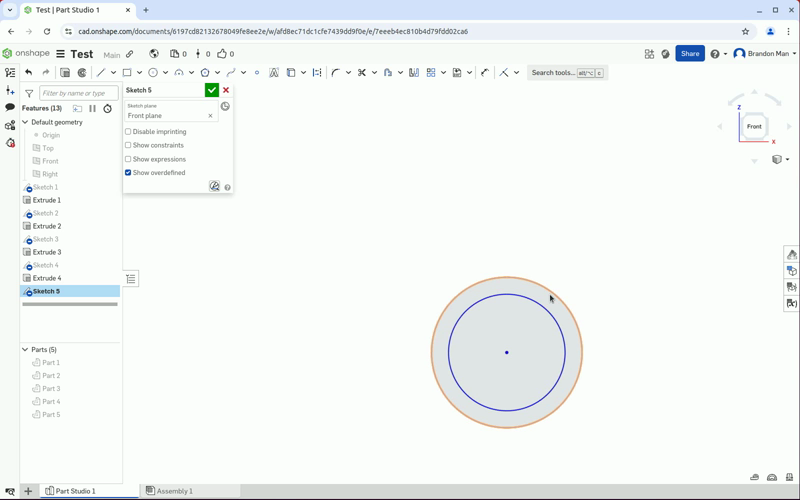
scroll(6)
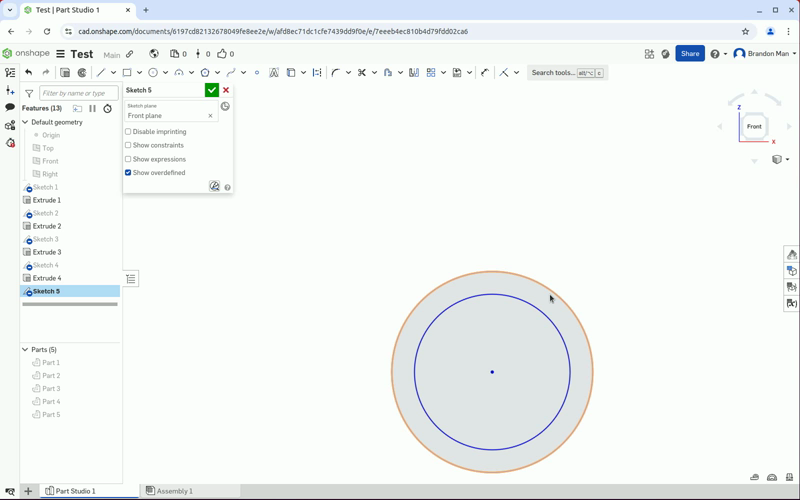
scroll(6)
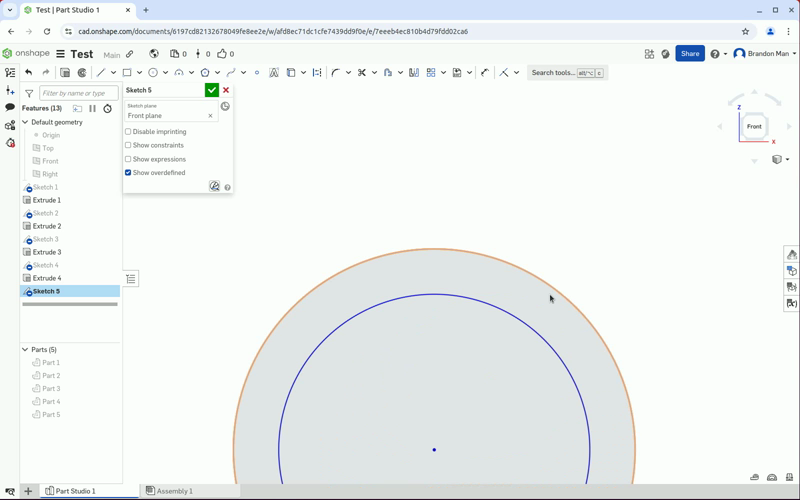
scroll(6)
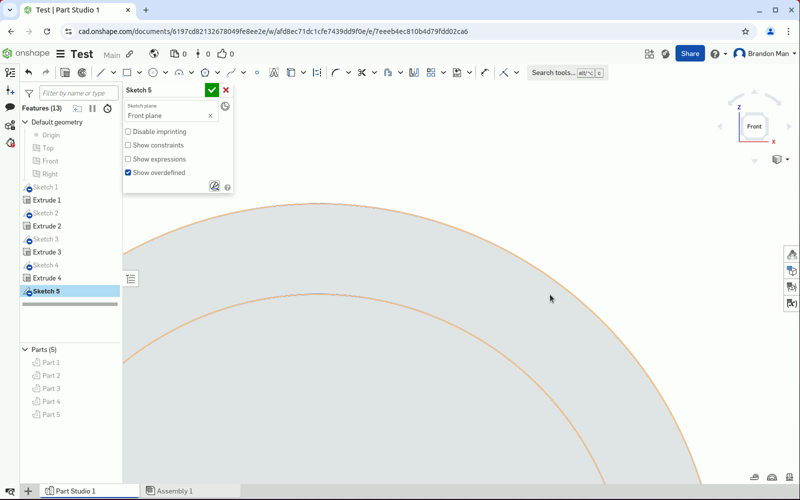
click(550, 294)
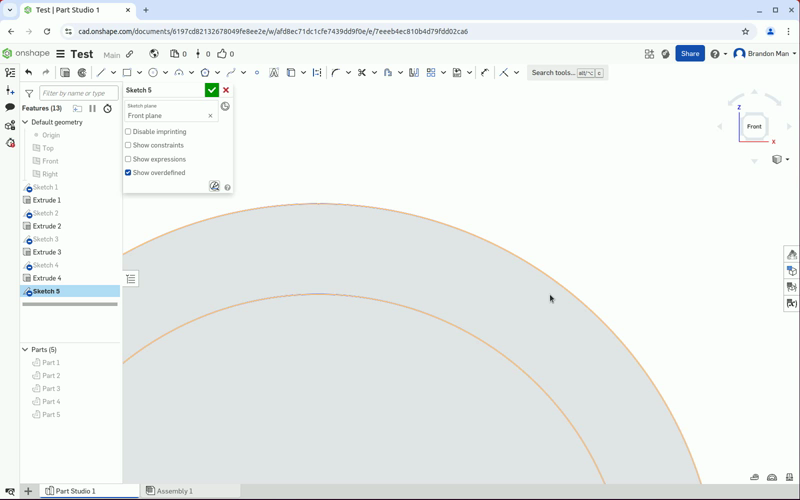
scroll(-6)
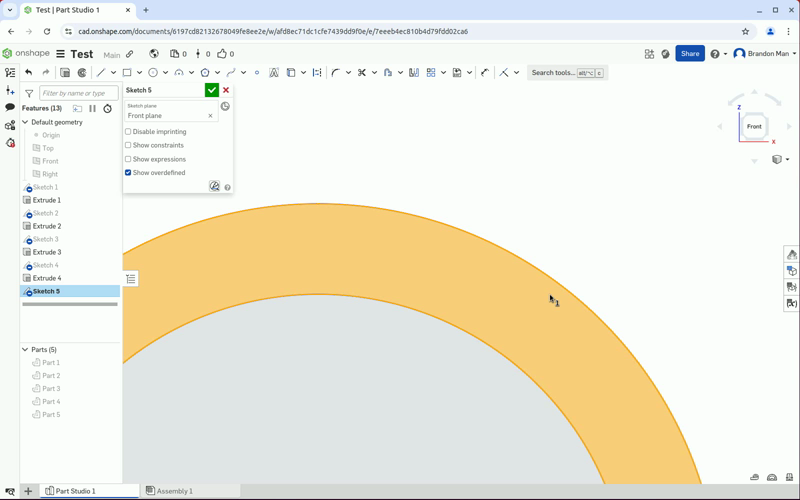
scroll(-6)
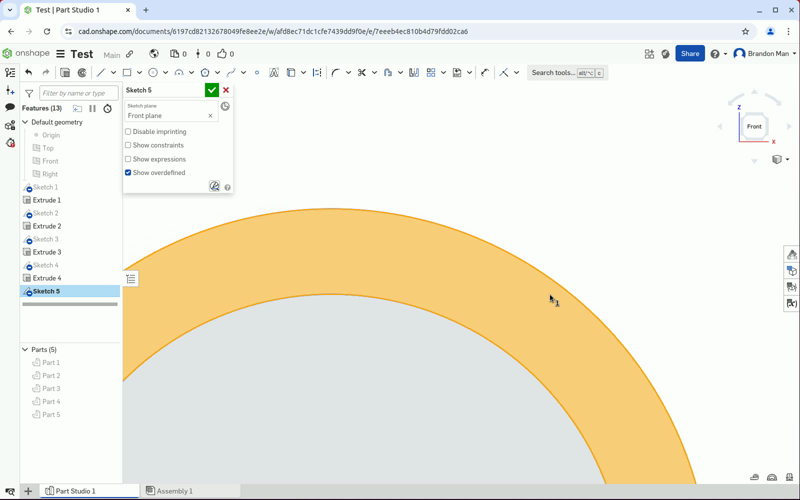
scroll(-6)
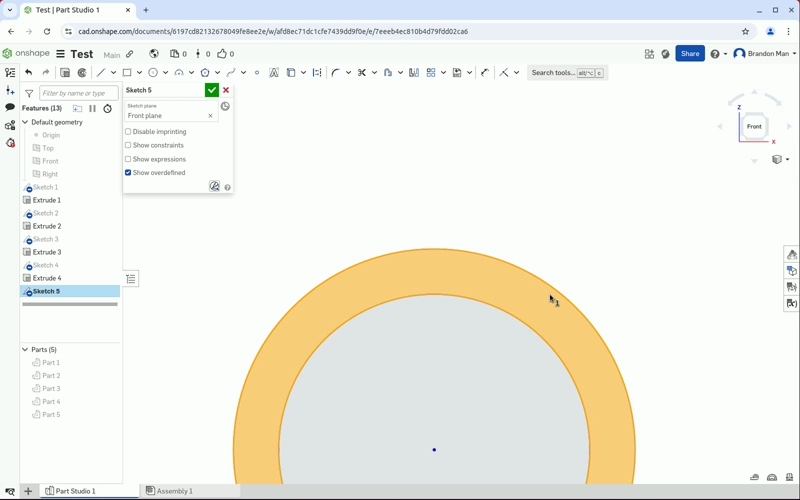
scroll(-6)
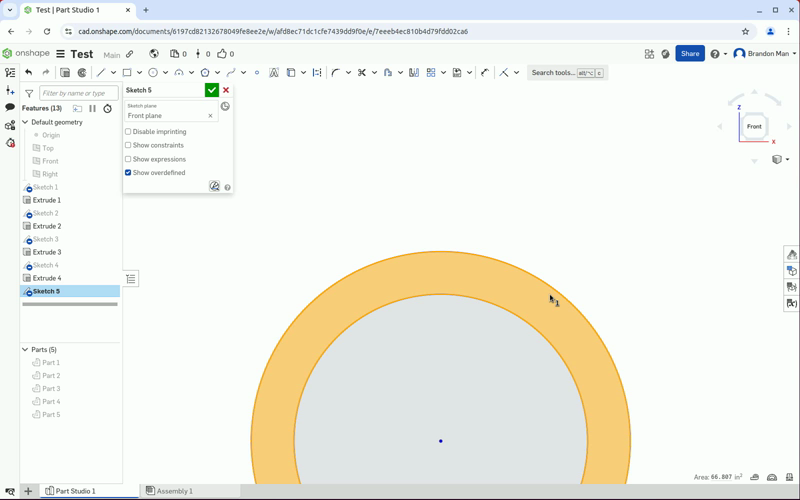
scroll(-6)
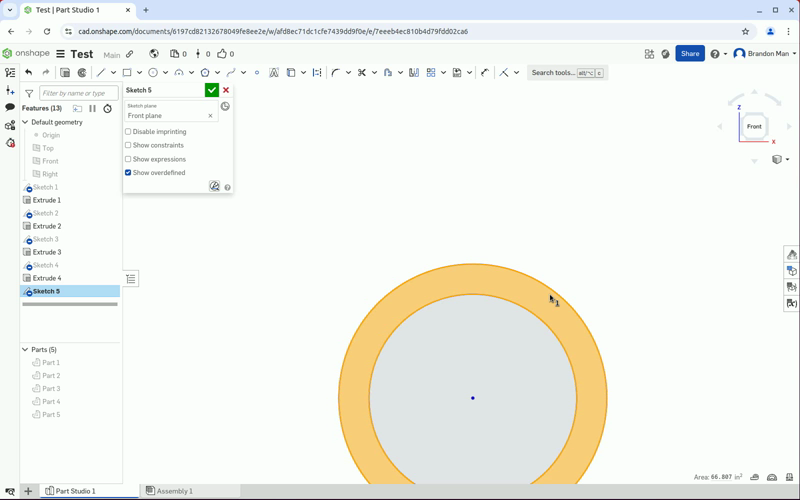
scroll(-6)
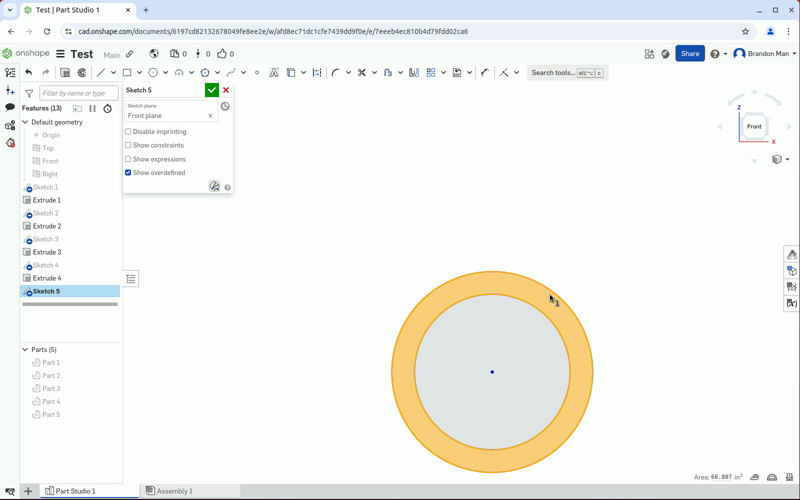
scroll(-6)
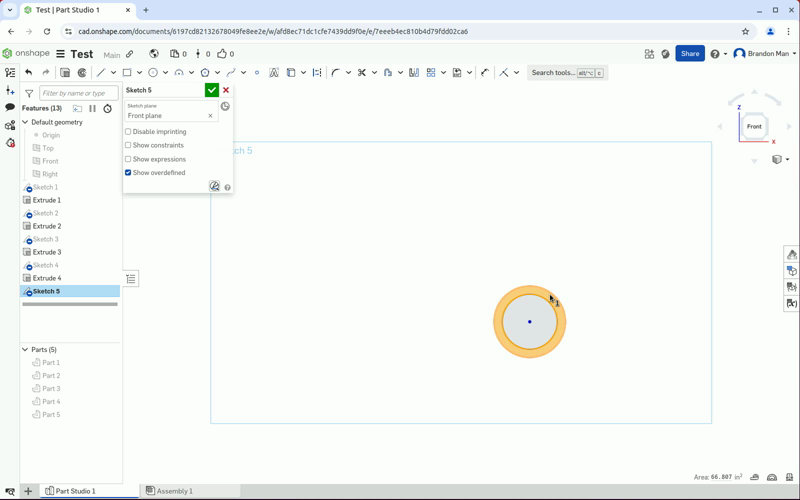
mouse_move(73, 352)
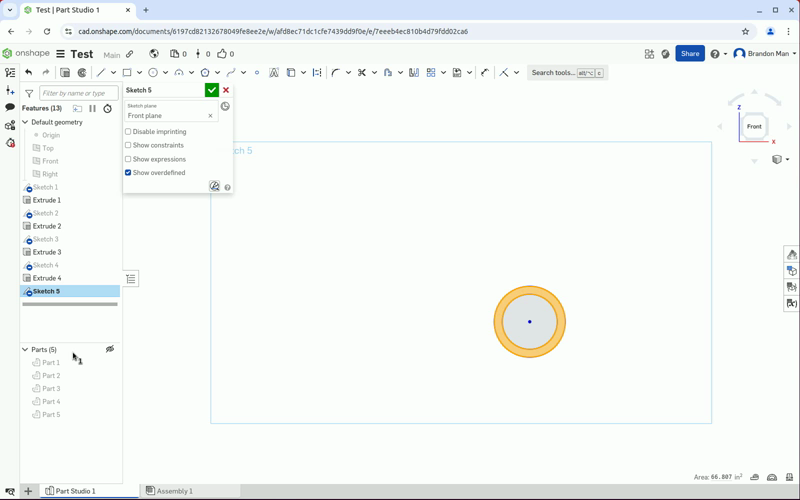
key(shift+y)
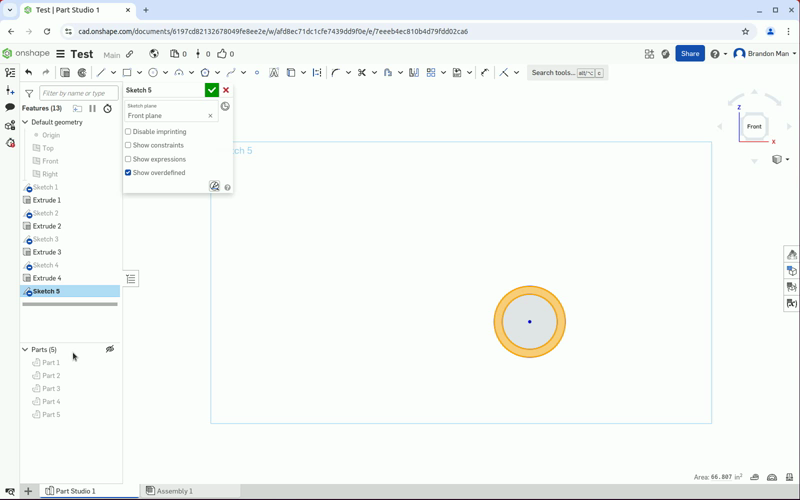
key(shift+e)
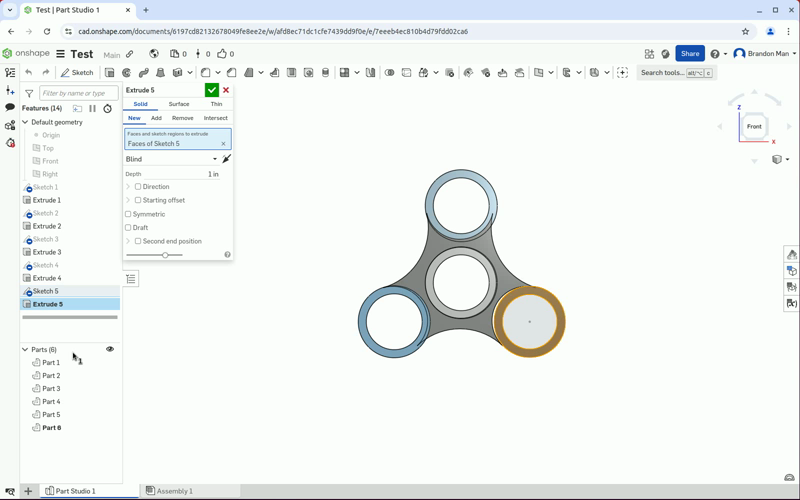
mouse_move(143, 106)
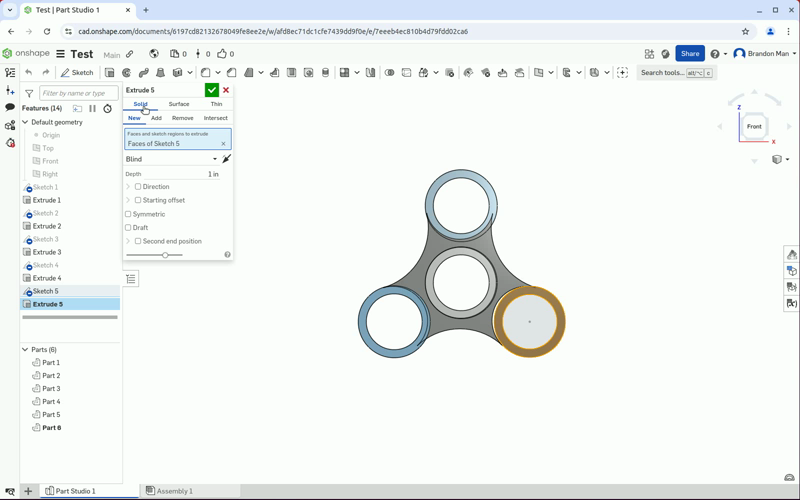
click(143, 106)
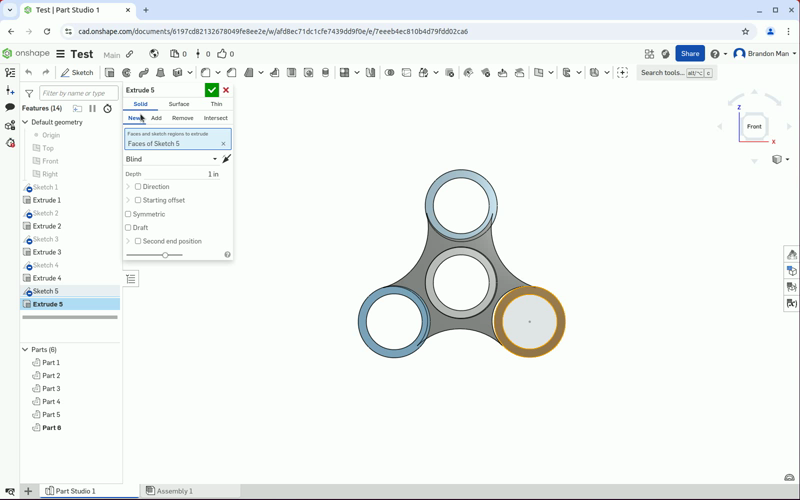
mouse_move(137, 120)
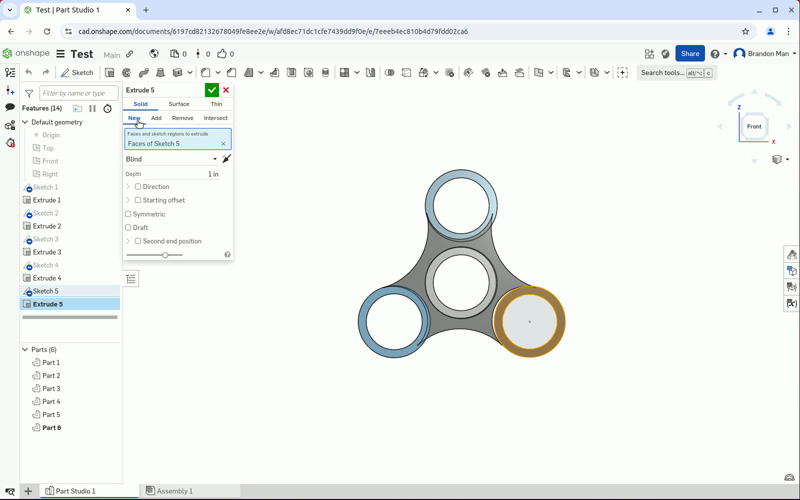
click(137, 120)
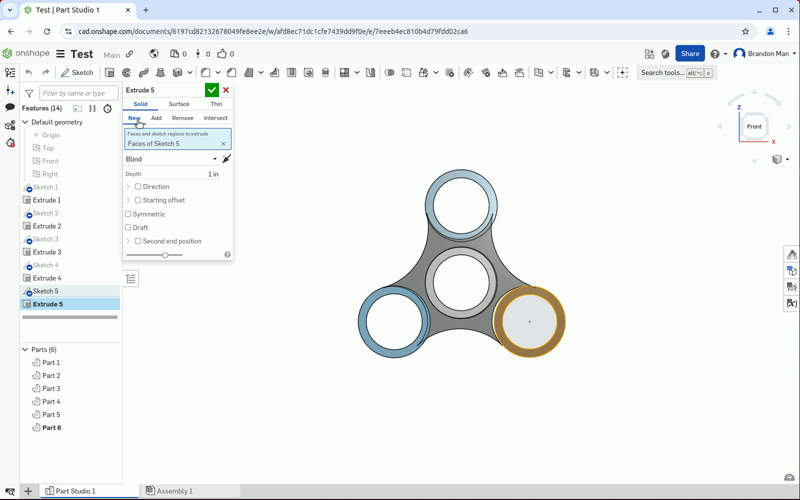
key(tab, 4)
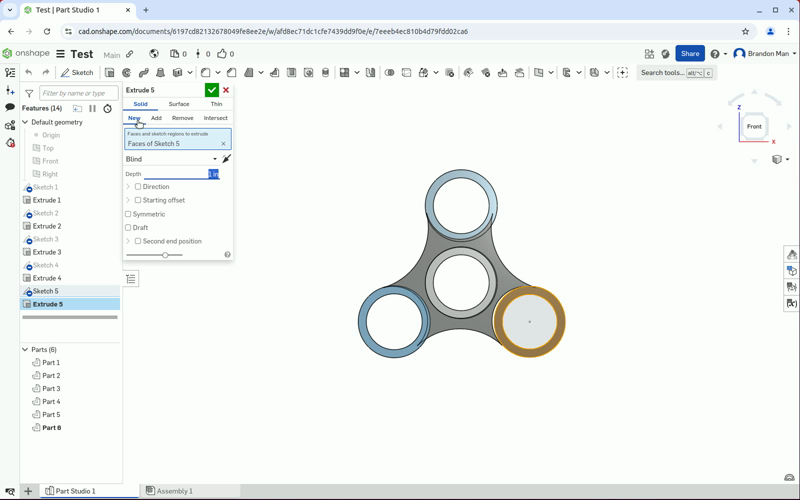
text(3.129)
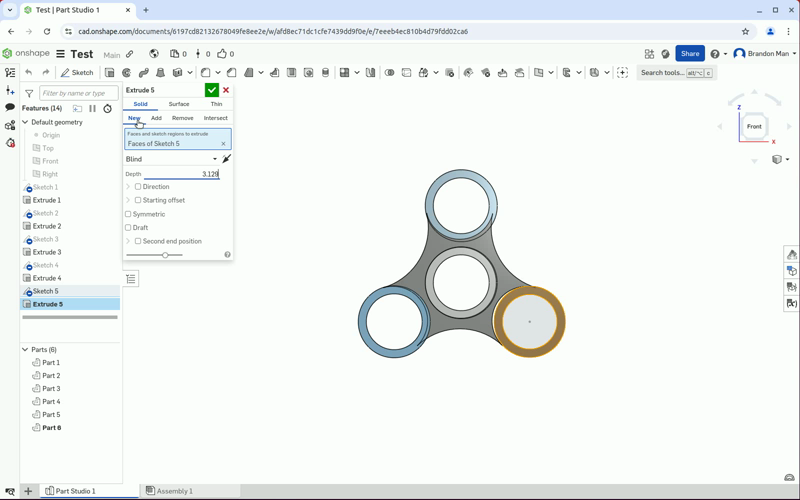
key(enter)
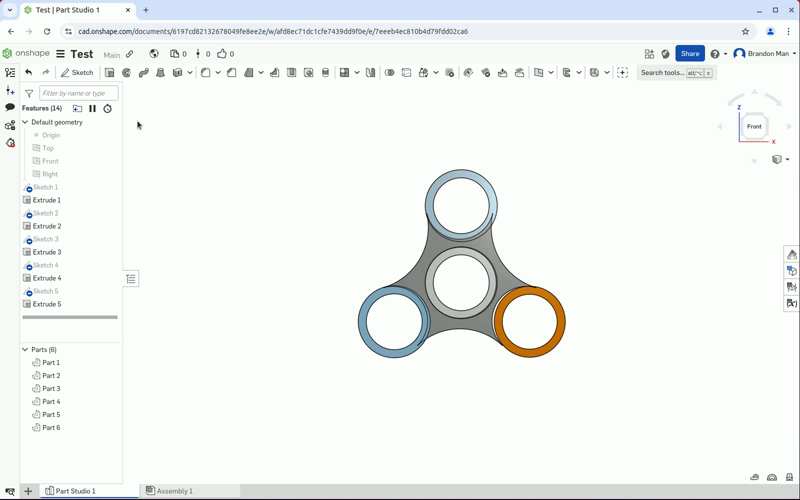
key(shift+h)
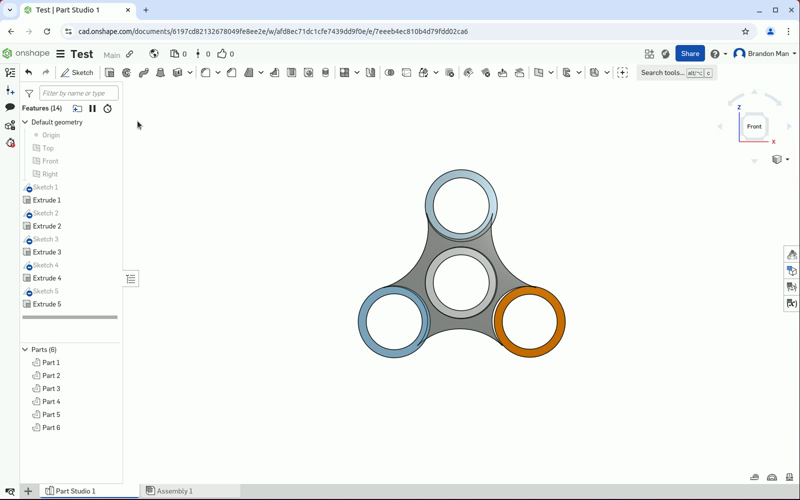
key(shift+h)
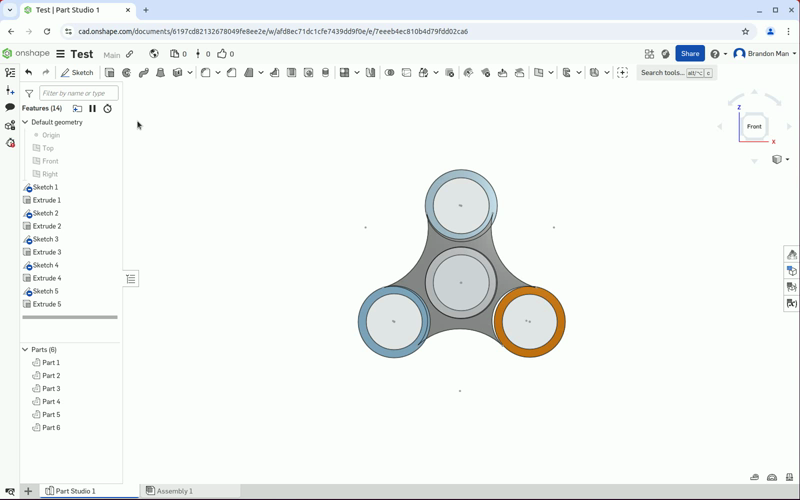
key(shift+7)
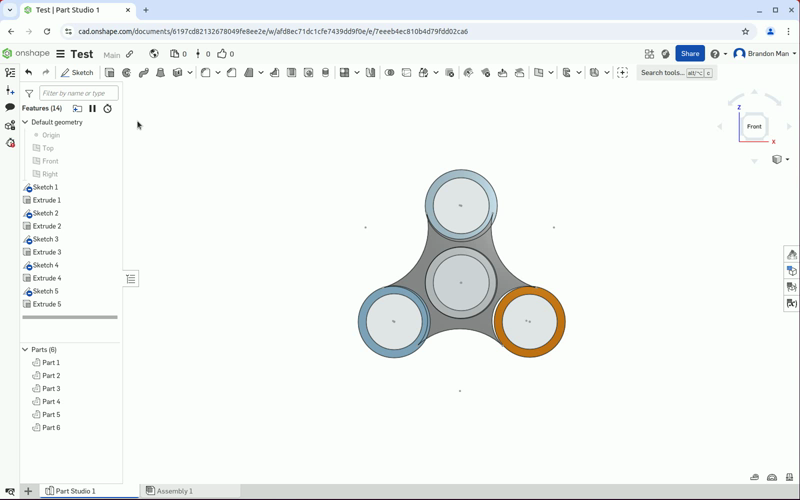
key(left, 2)
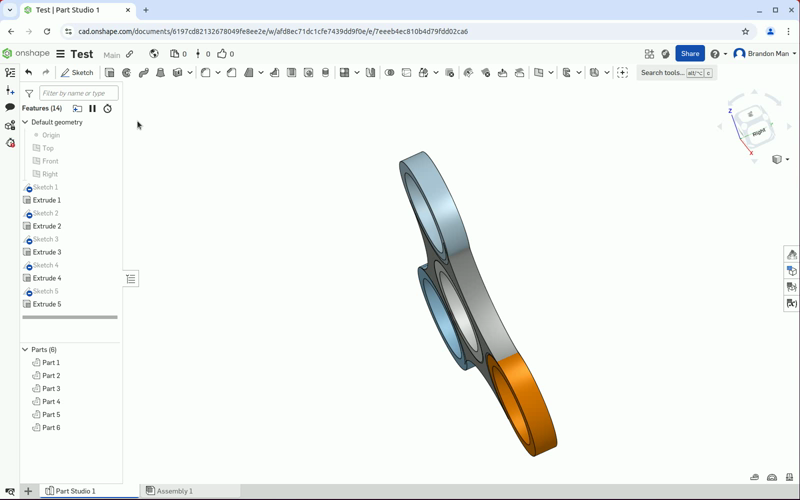
key(down, 2)
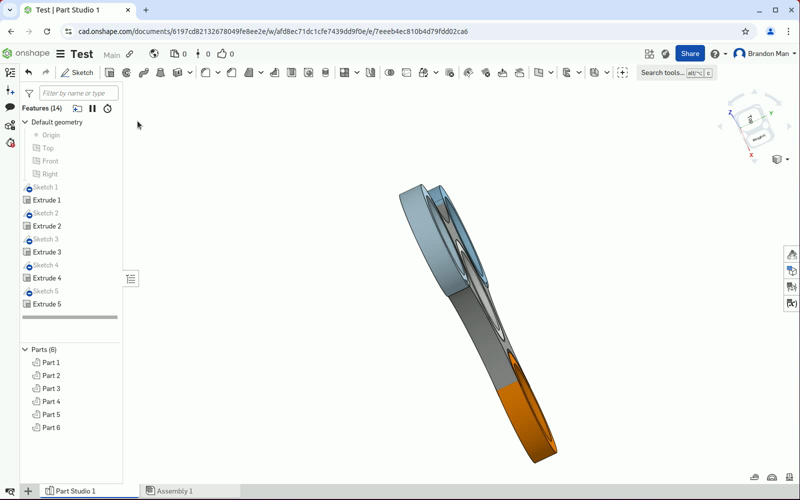
key(up, 2)
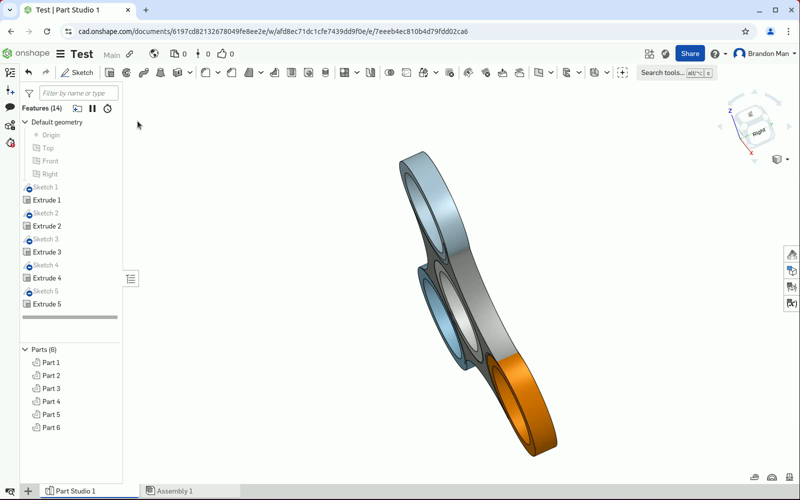
key(right, 2)
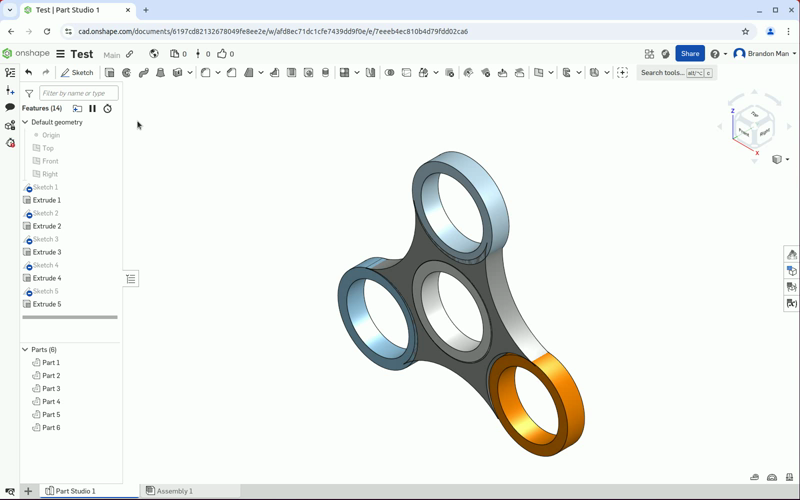
mouse_move(73, 189)
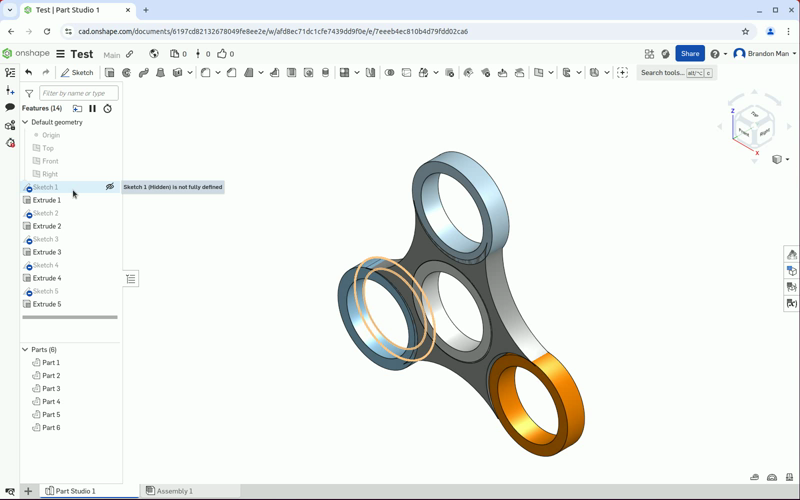
click(73, 189)